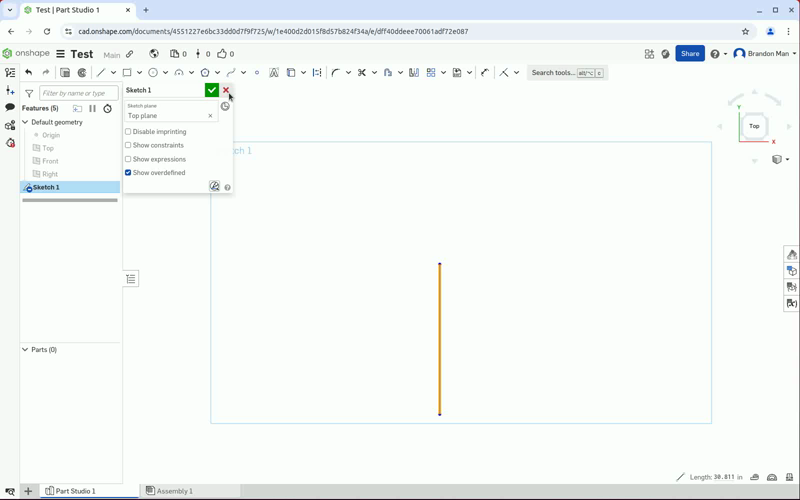
key(shift+h)
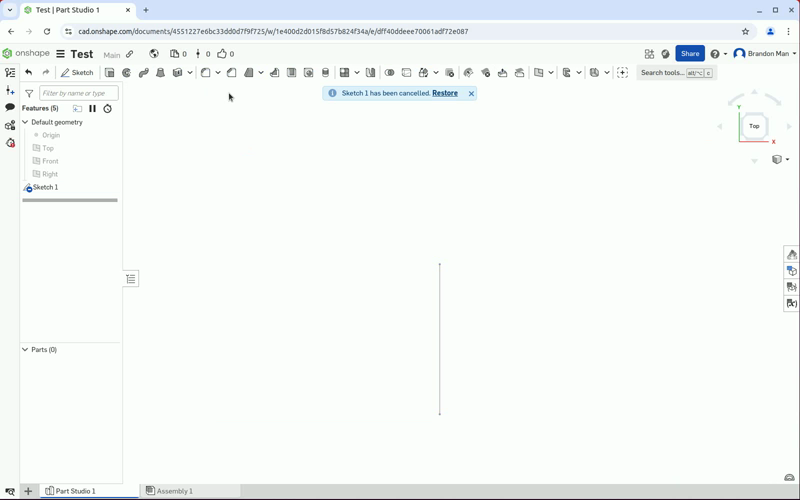
key(shift+s)
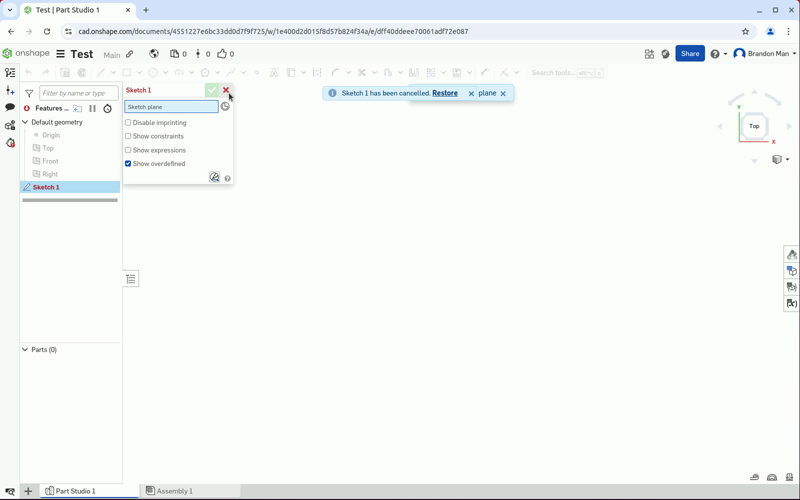
mouse_move(73, 150)
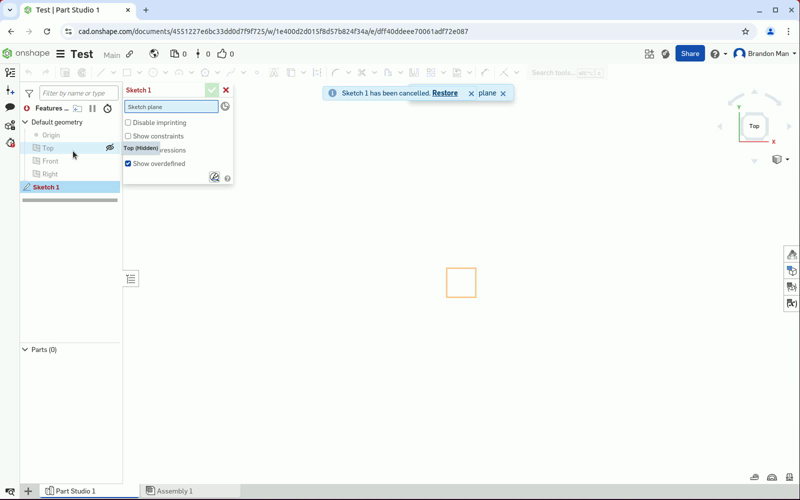
click(73, 150)
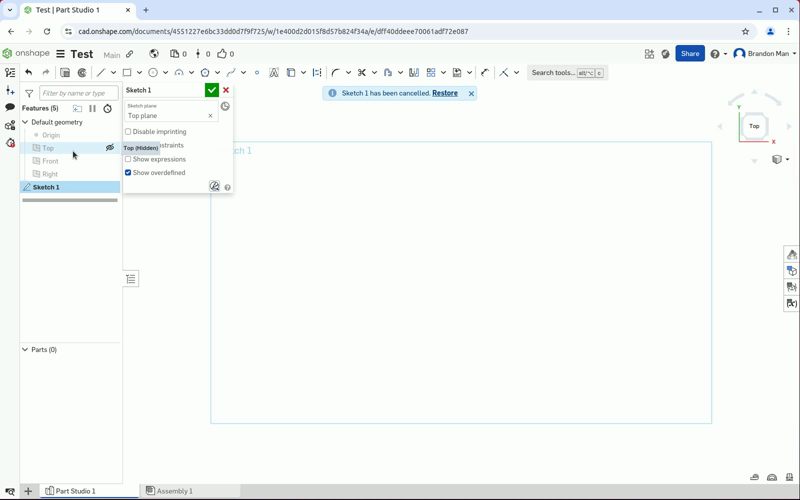
mouse_move(73, 352)
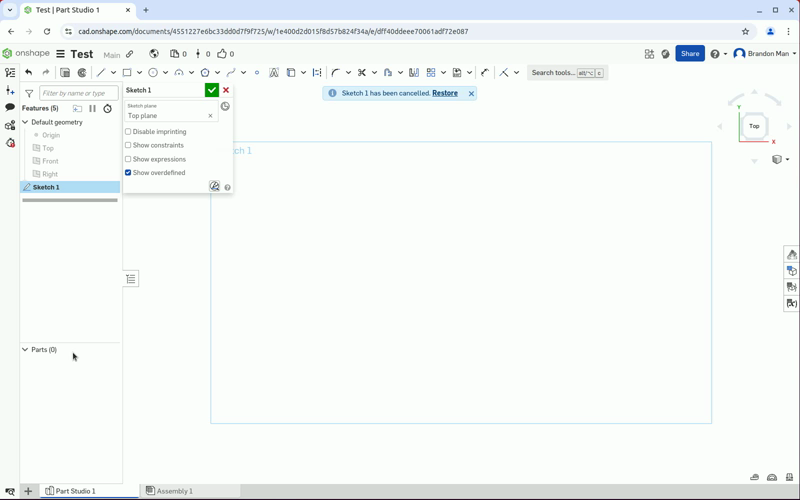
key(y)
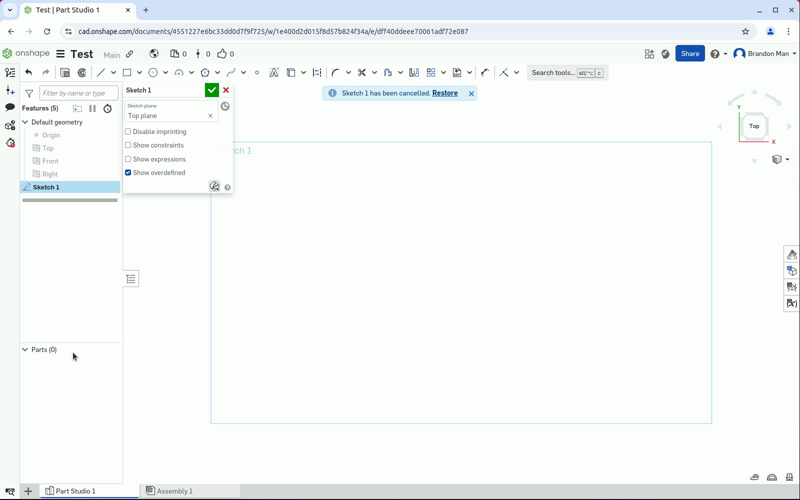
key(l)
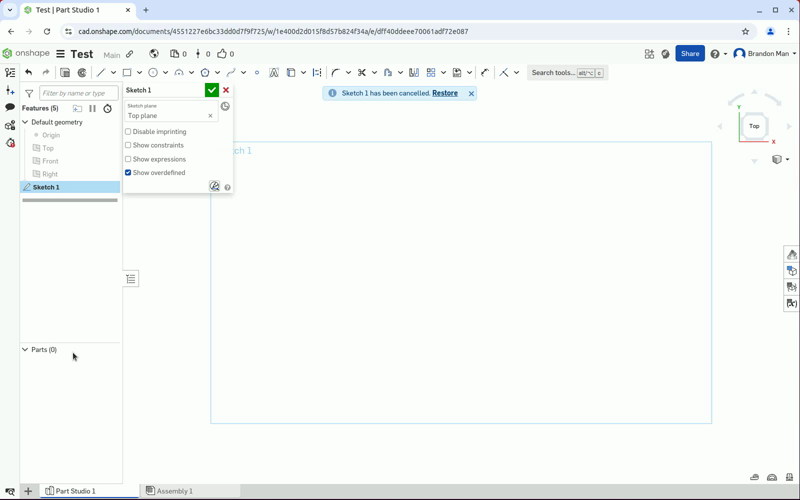
key_down(shift)
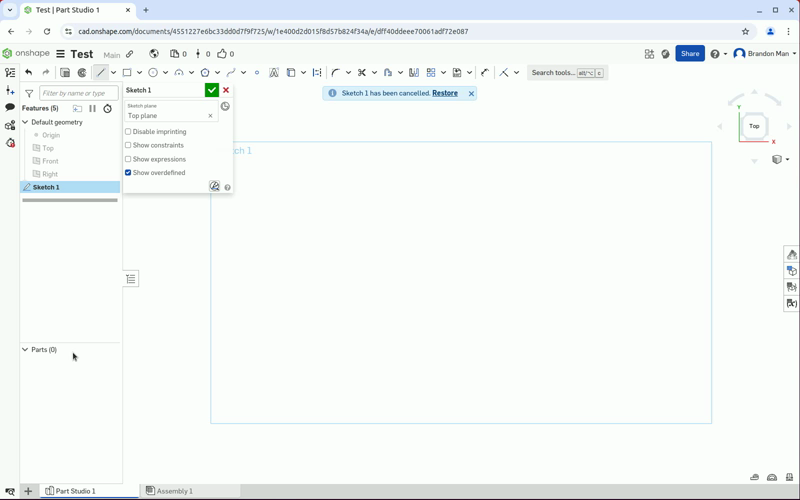
mouse_move(368, 349)
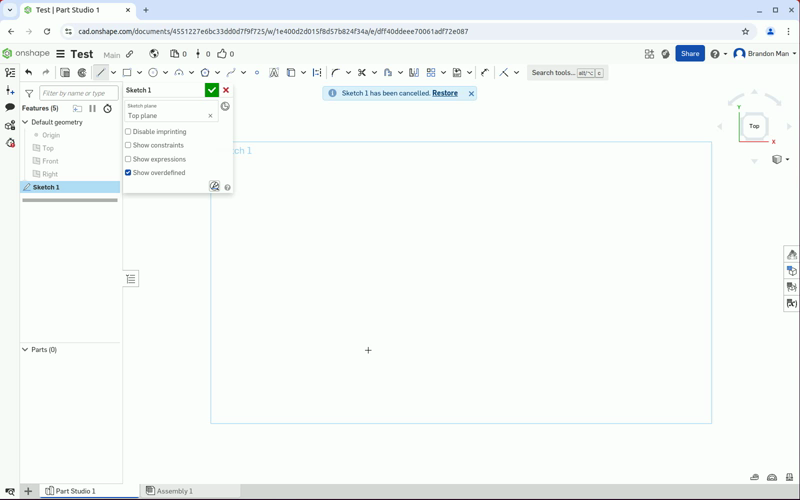
click(368, 349)
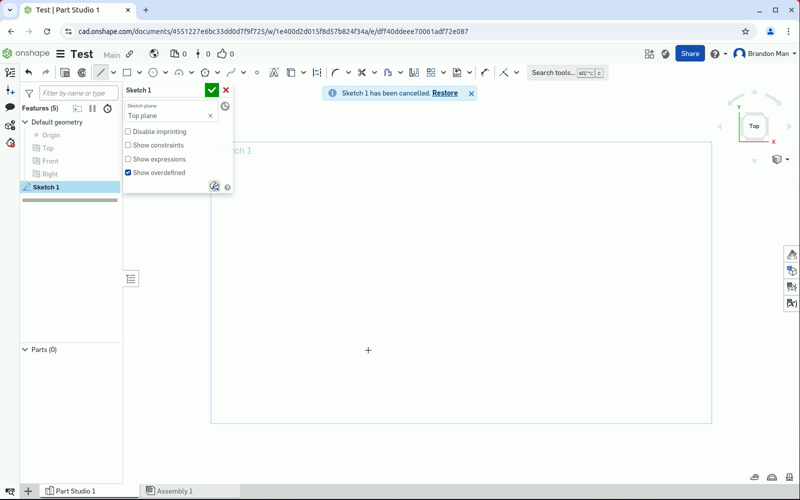
key_up(shift)
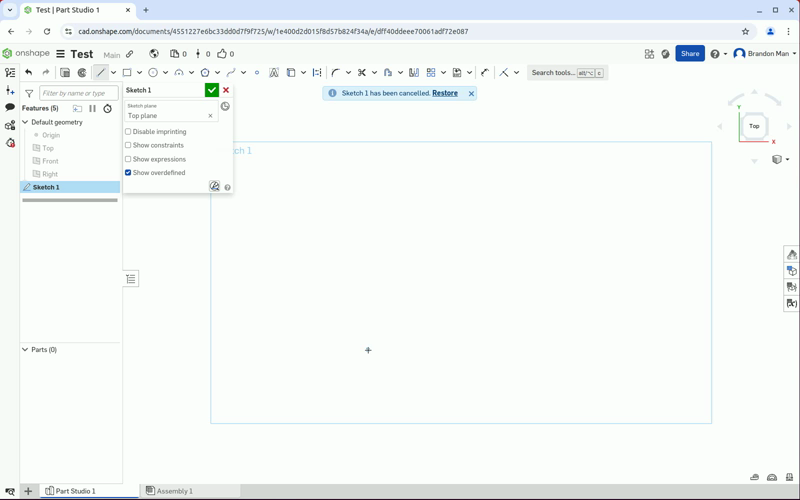
key_down(shift)
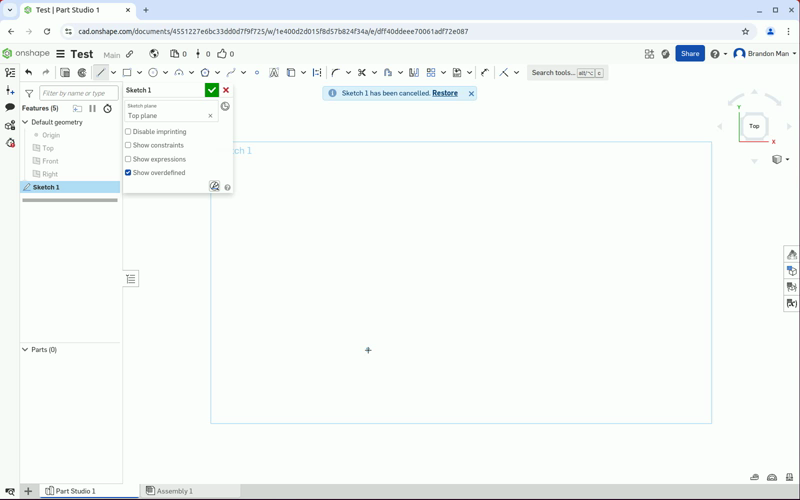
mouse_move(572, 349)
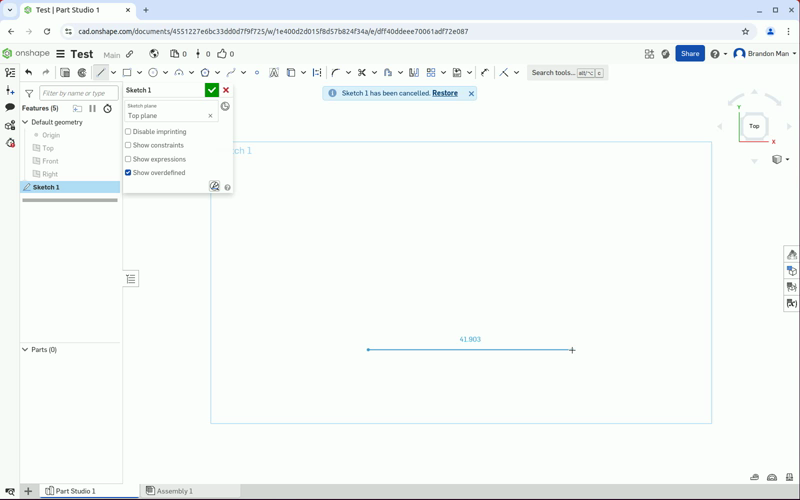
click(572, 349)
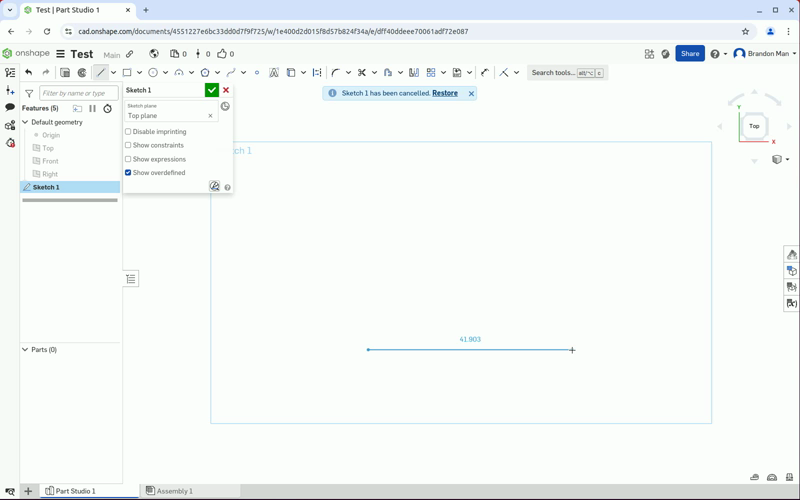
key_up(shift)
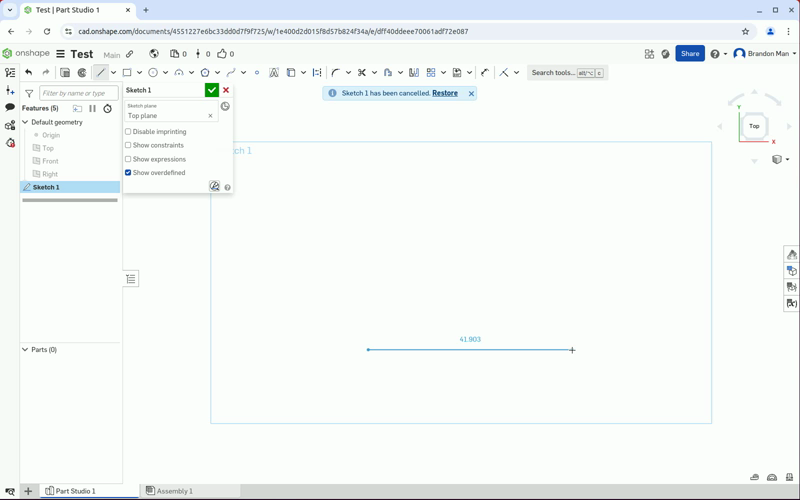
key_down(shift)
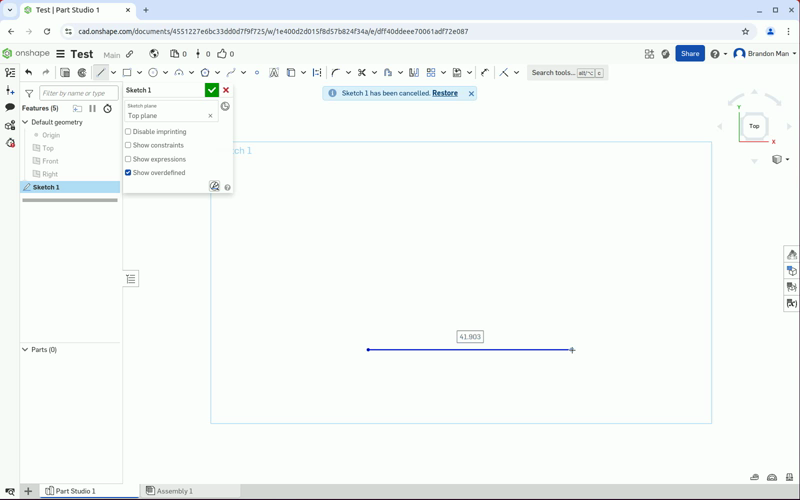
mouse_move(572, 237)
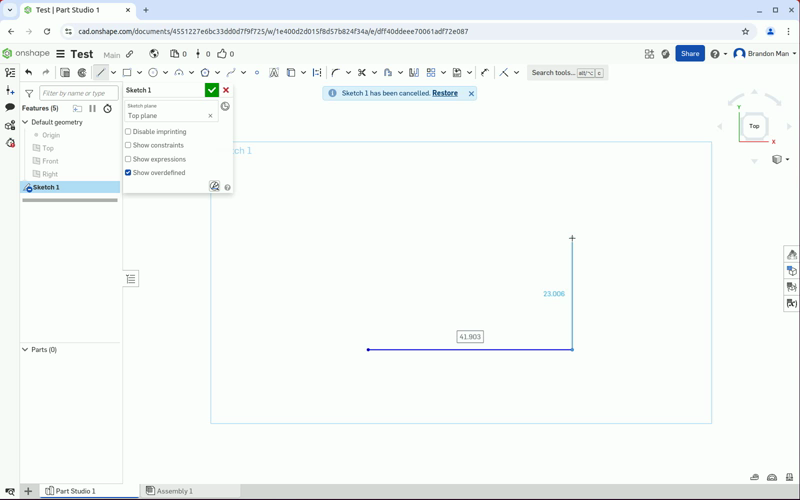
click(572, 237)
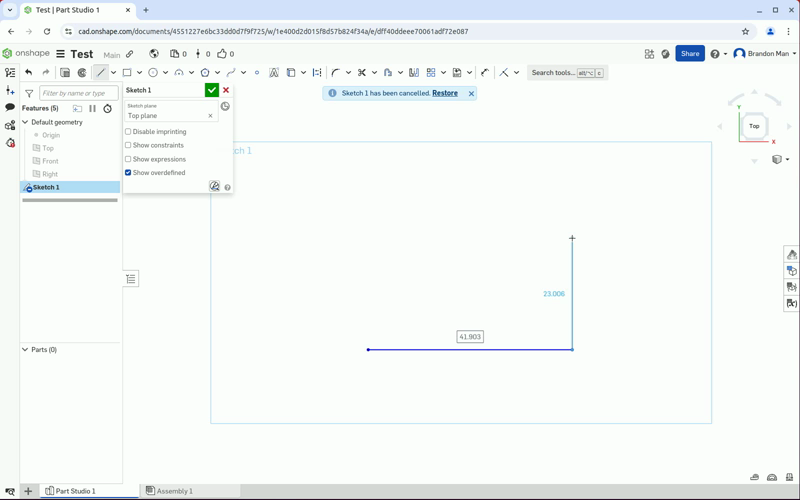
key_up(shift)
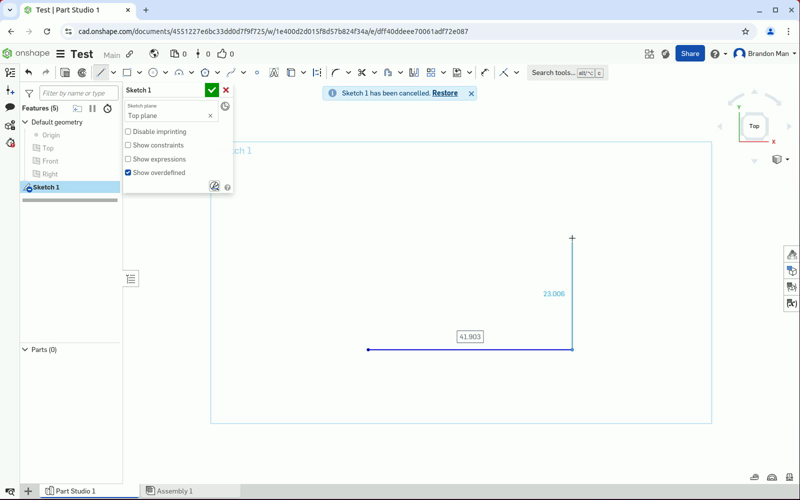
key_down(shift)
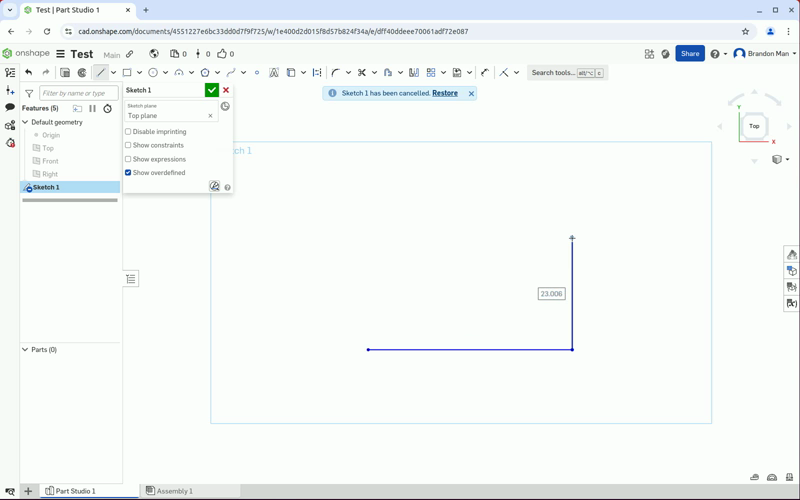
mouse_move(368, 237)
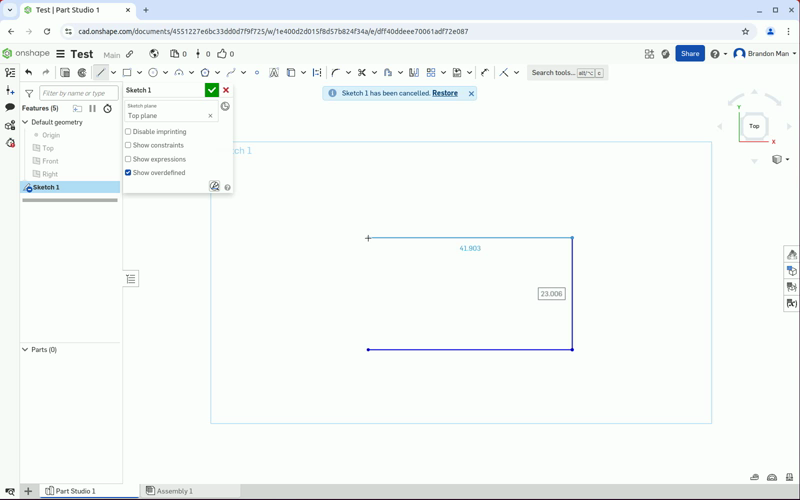
click(368, 237)
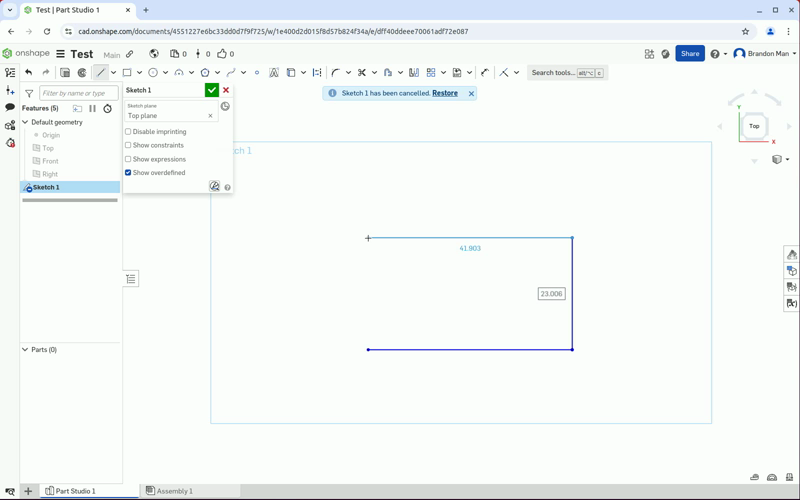
key_up(shift)
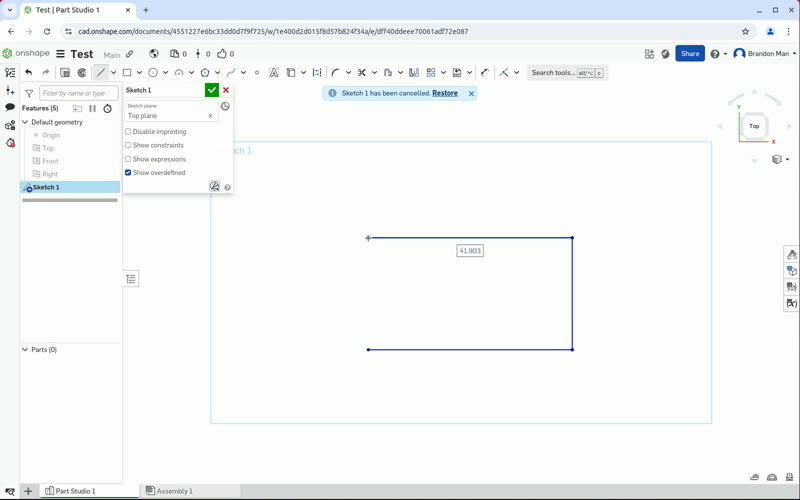
key_down(shift)
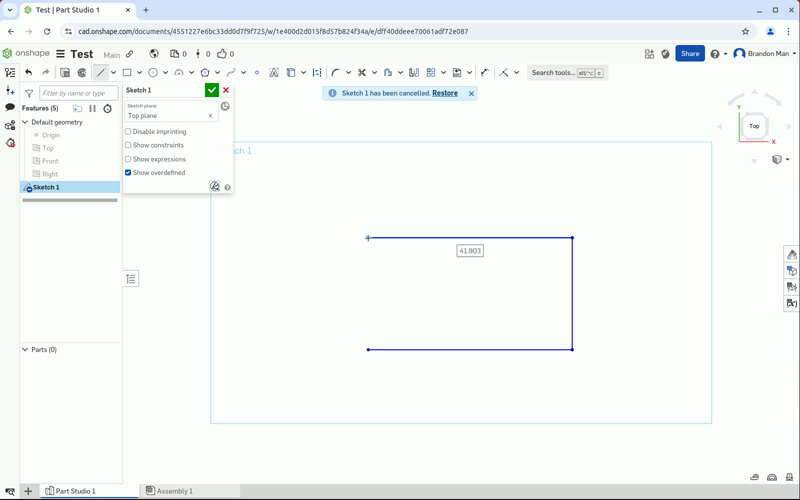
mouse_move(368, 349)
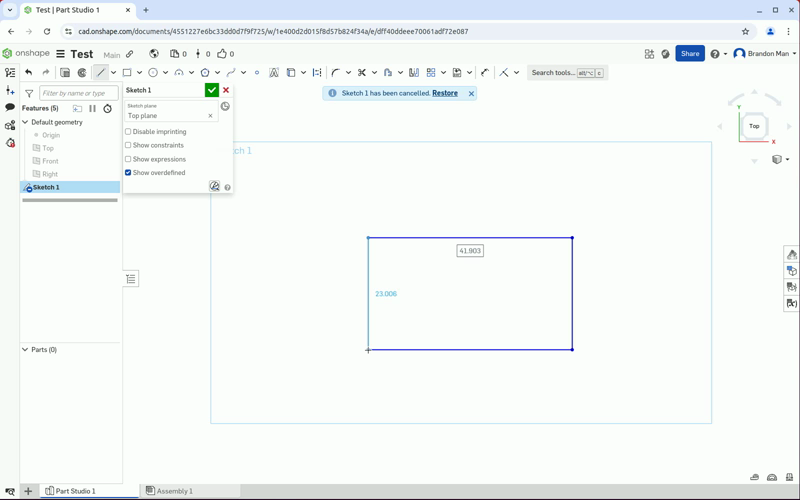
key_up(shift)
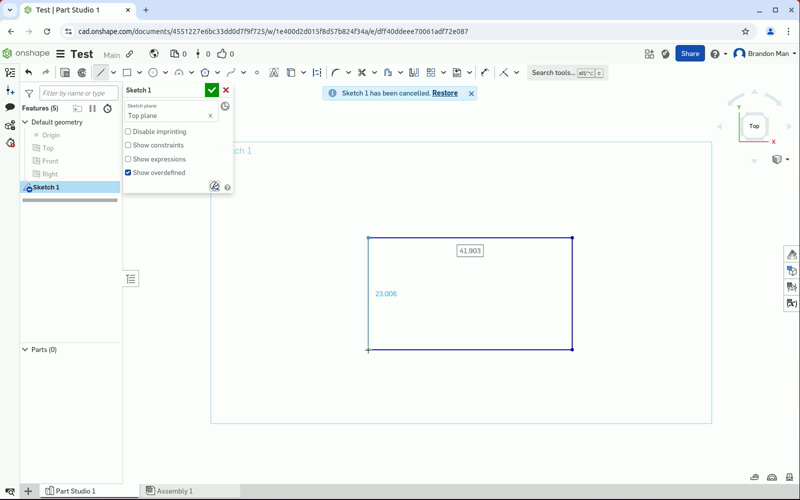
click(368, 349)
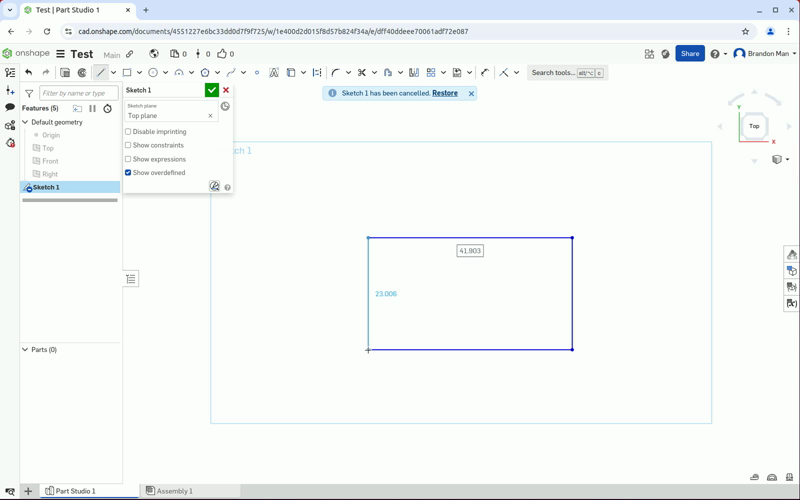
key(esc)
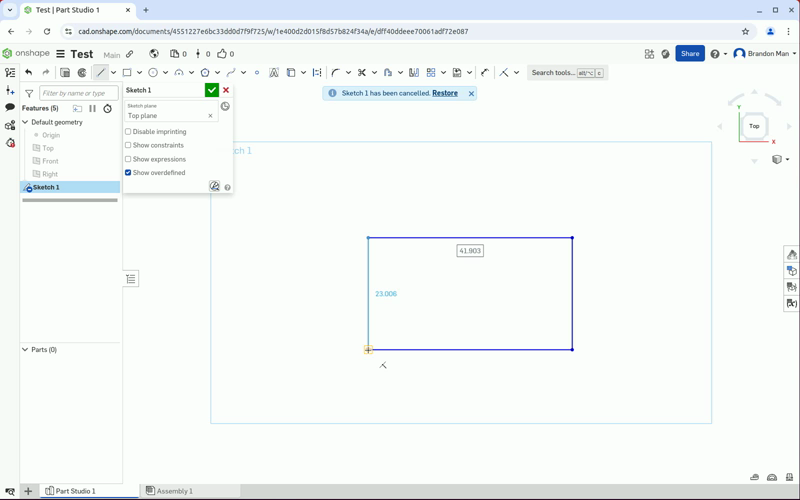
mouse_move(421, 288)
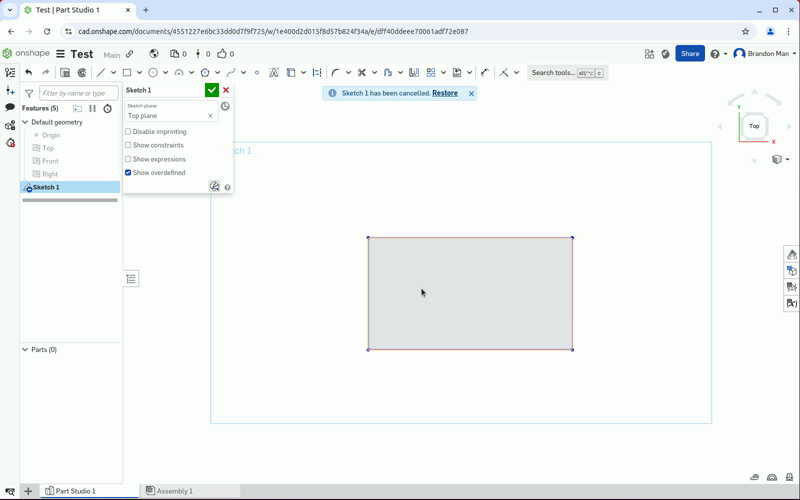
click(421, 288)
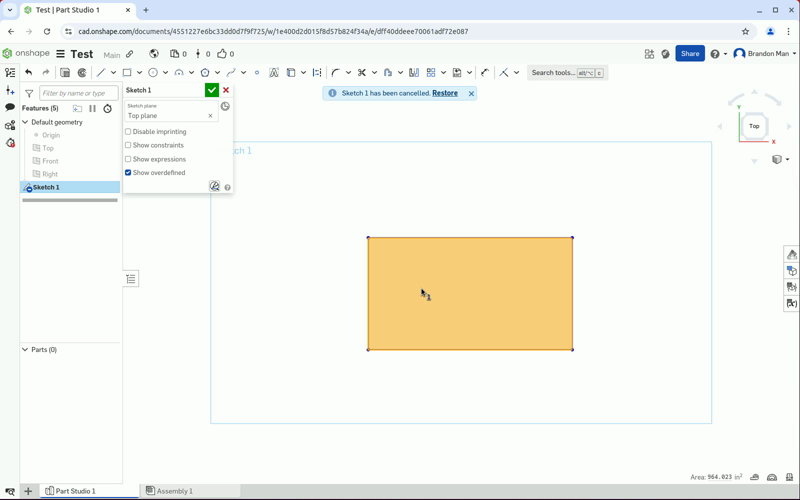
mouse_move(73, 352)
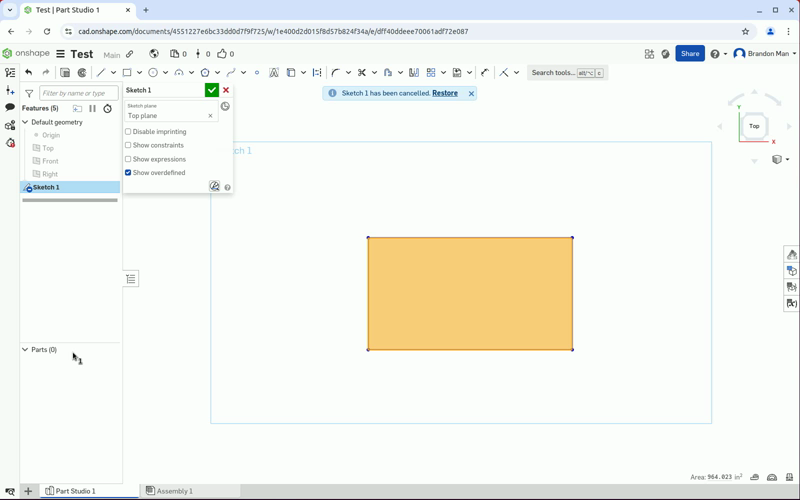
key(shift+y)
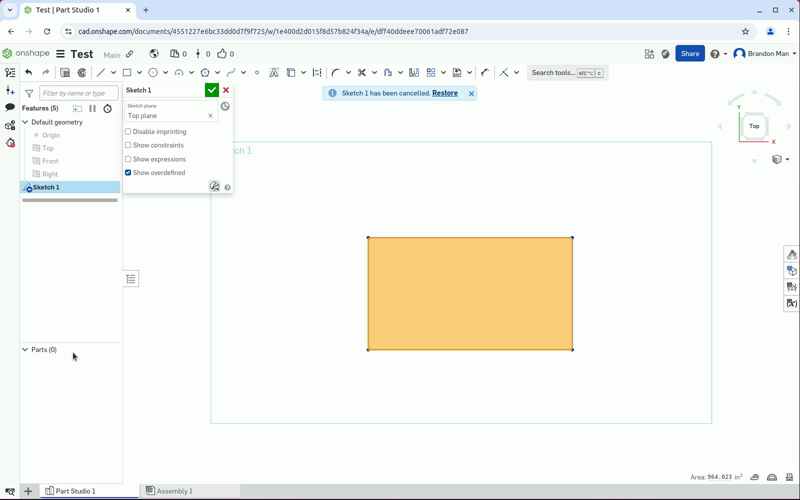
key(shift+e)
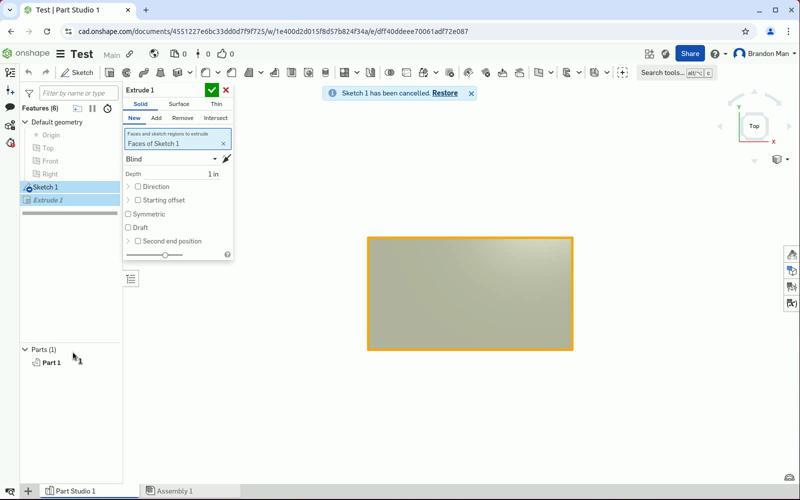
mouse_move(143, 106)
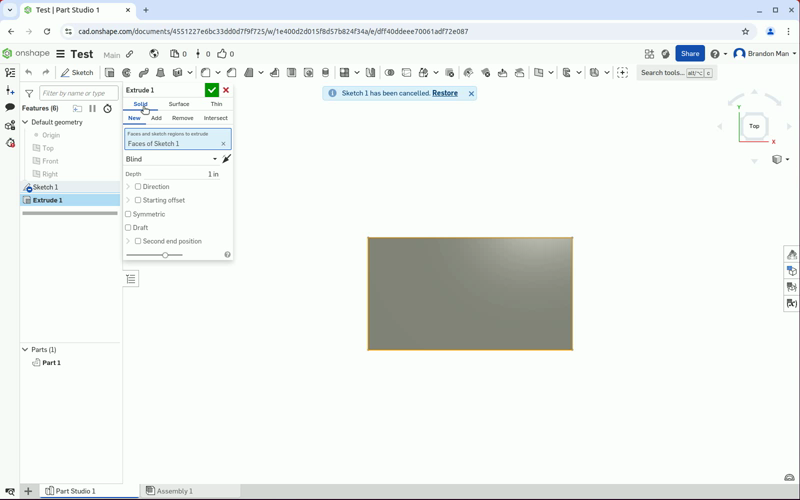
click(143, 106)
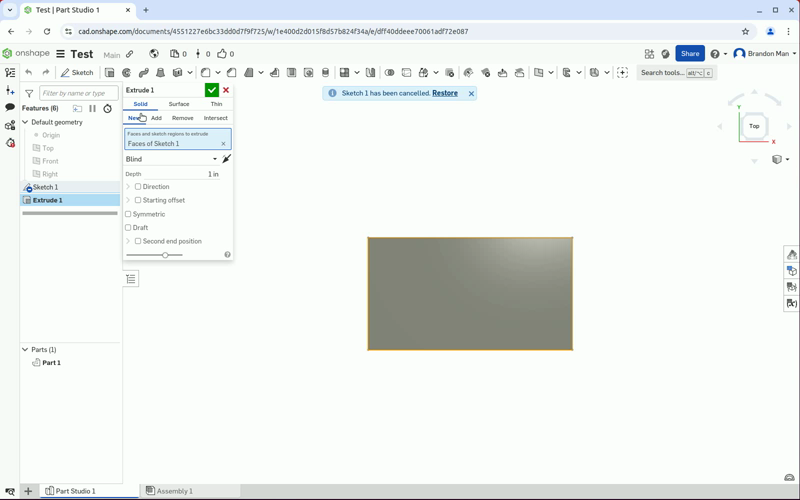
mouse_move(137, 120)
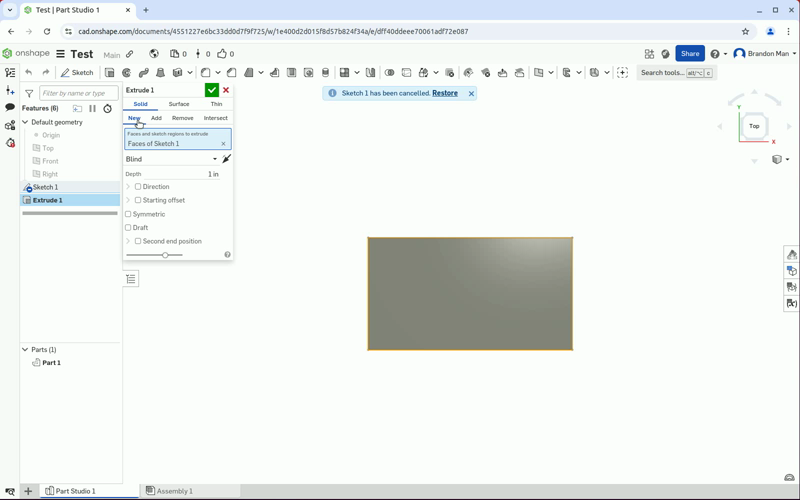
click(137, 120)
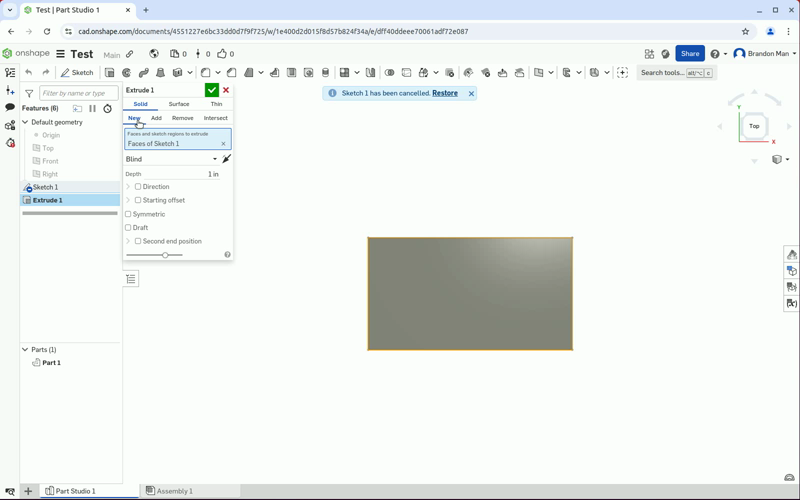
key(tab, 4)
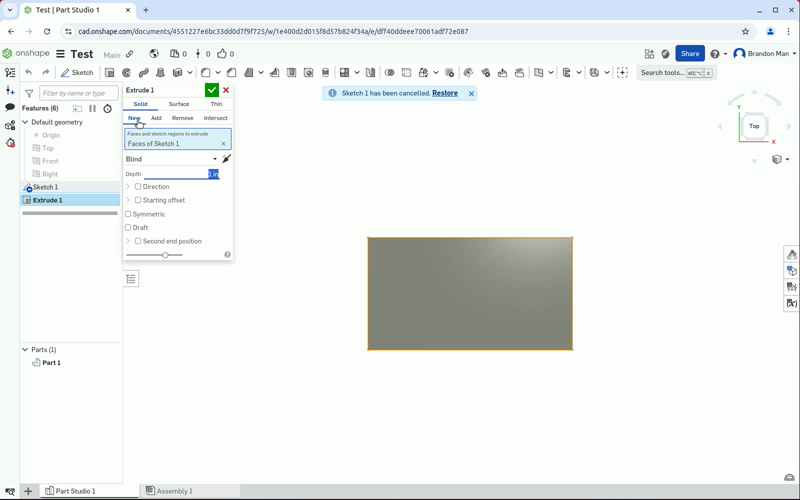
text(8.184)
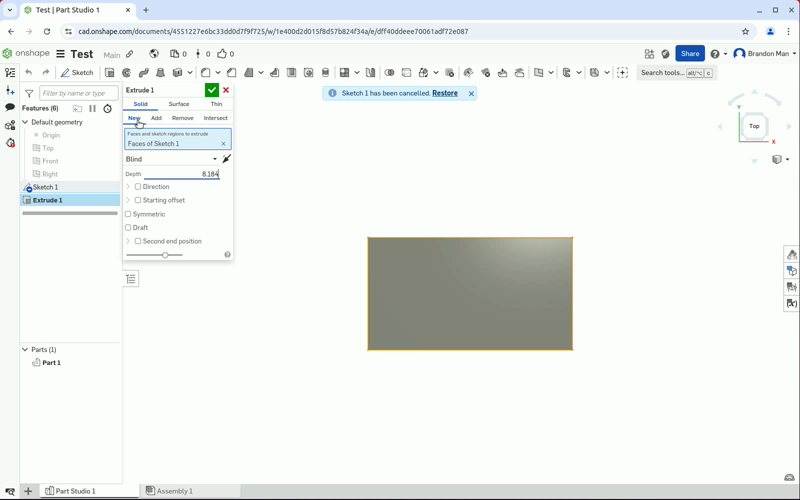
key(enter)
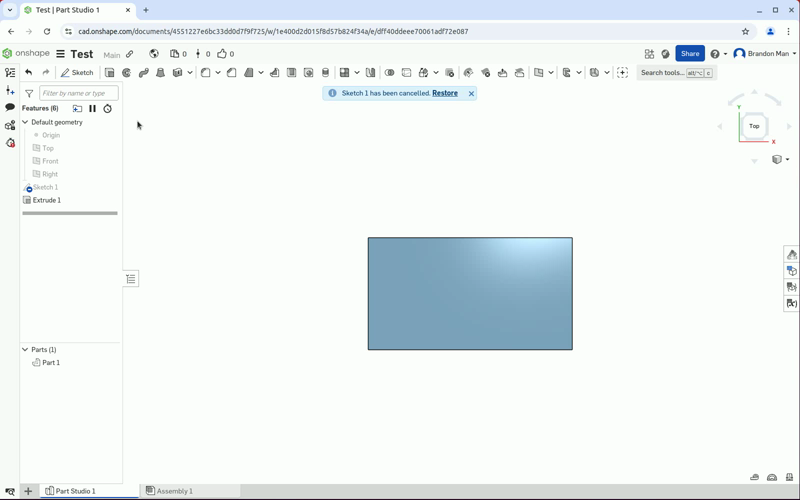
key(shift+h)
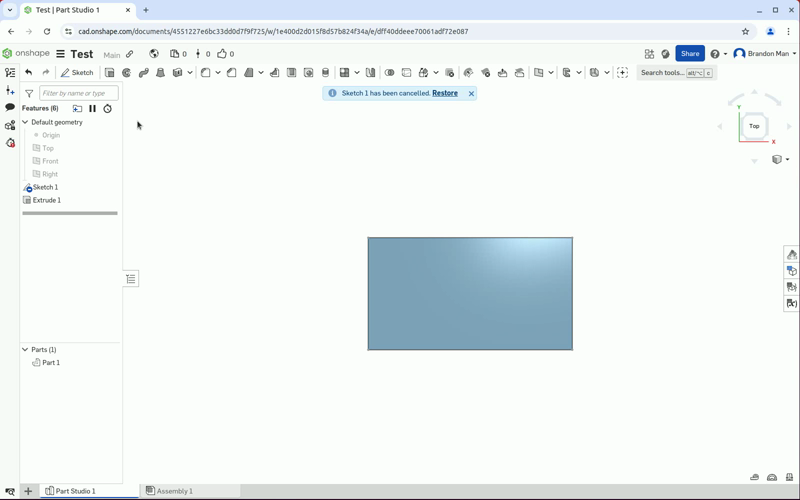
key(shift+h)
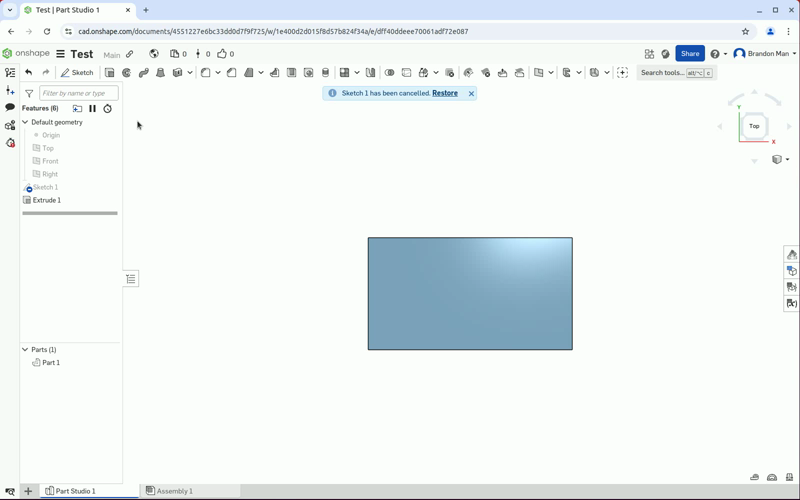
mouse_move(73, 189)
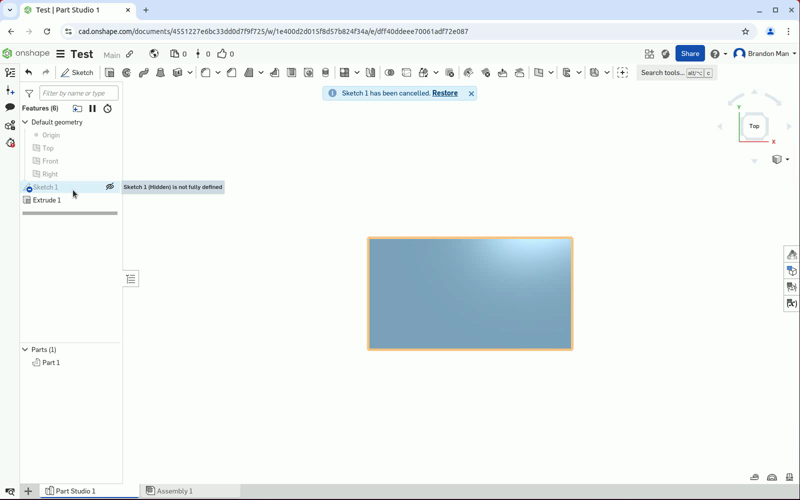
click(73, 189)
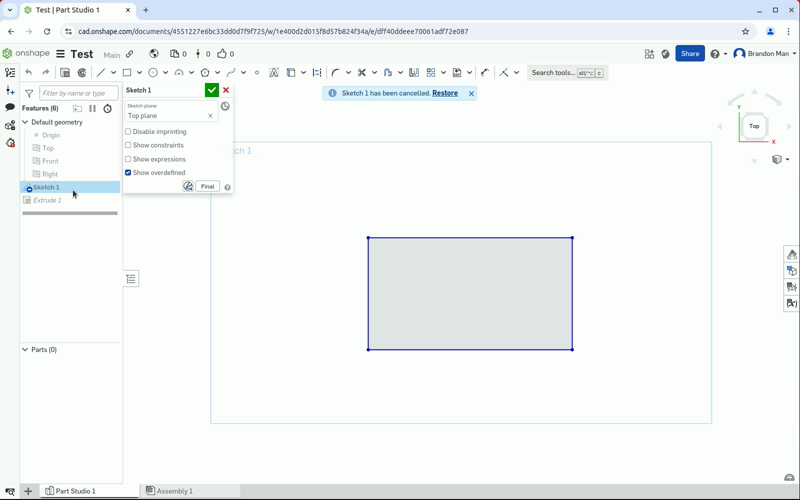
mouse_move(229, 92)
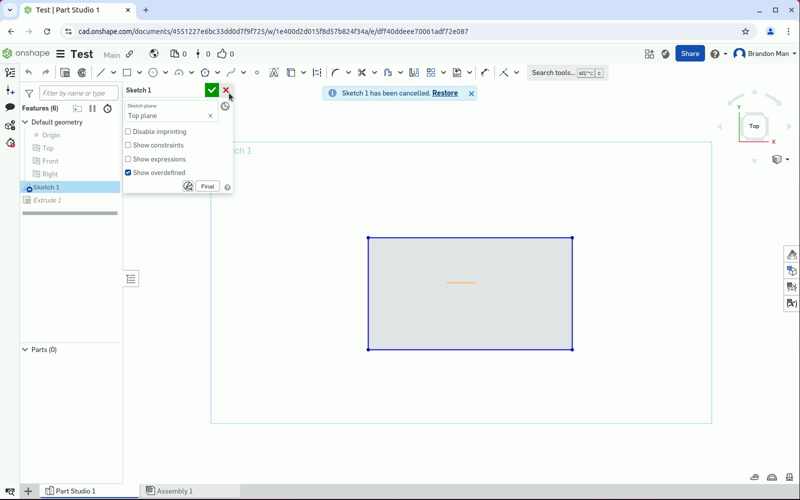
click(229, 92)
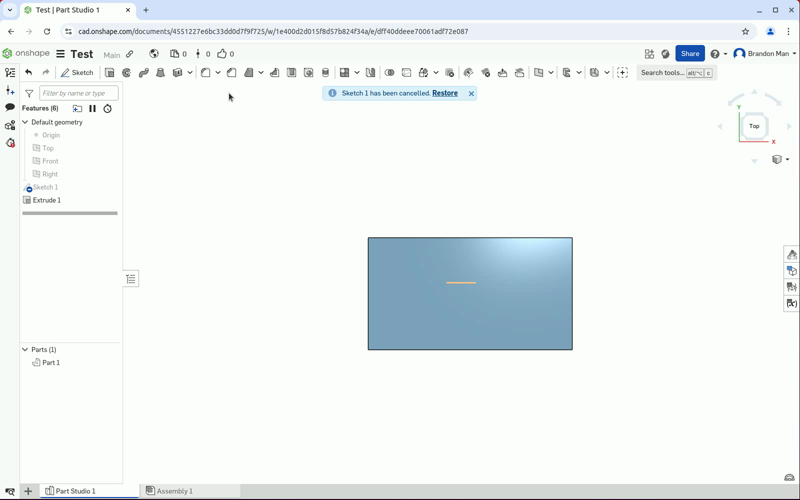
mouse_move(73, 352)
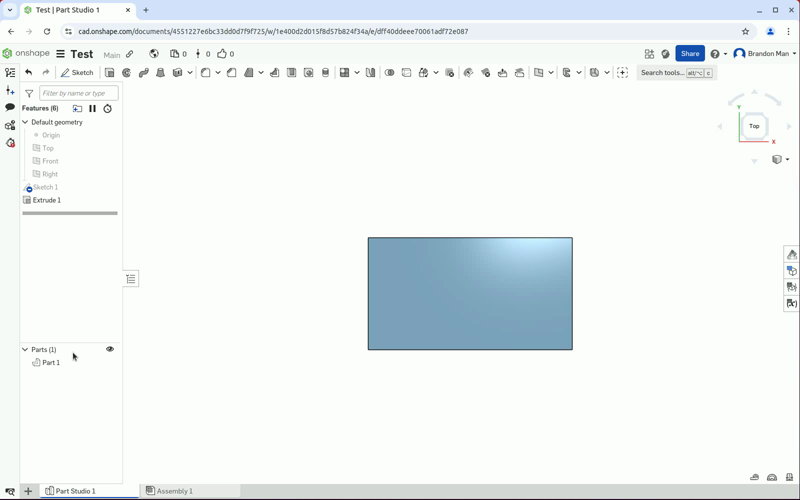
key(y)
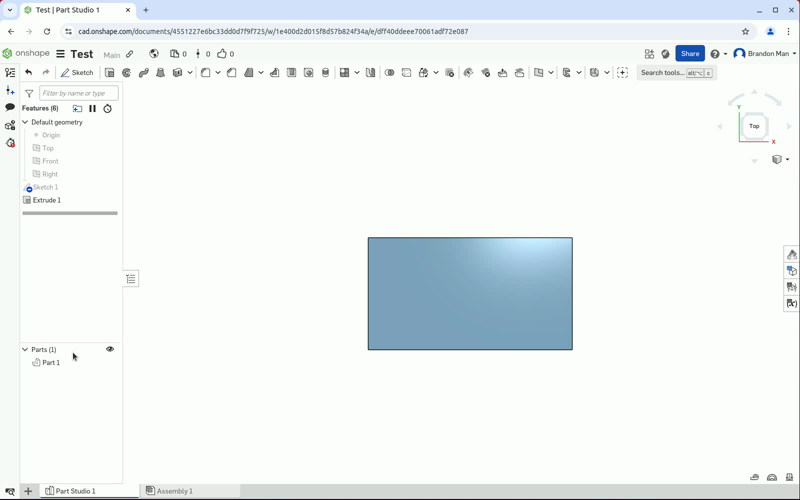
key(shift+p)
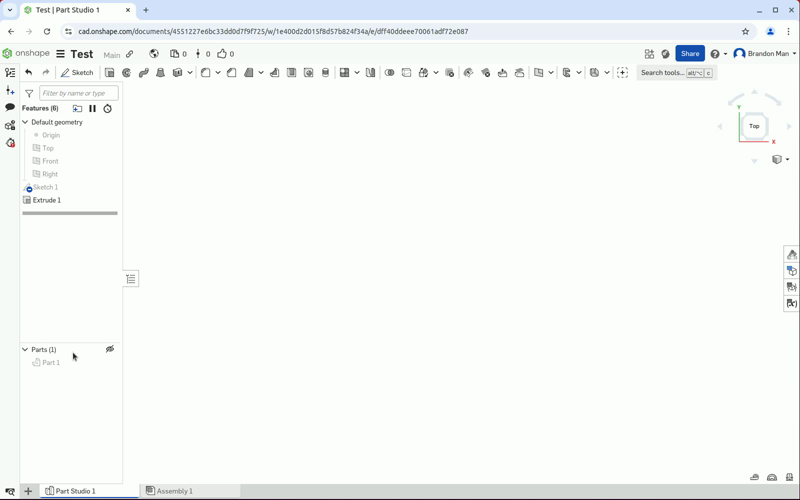
key(space)
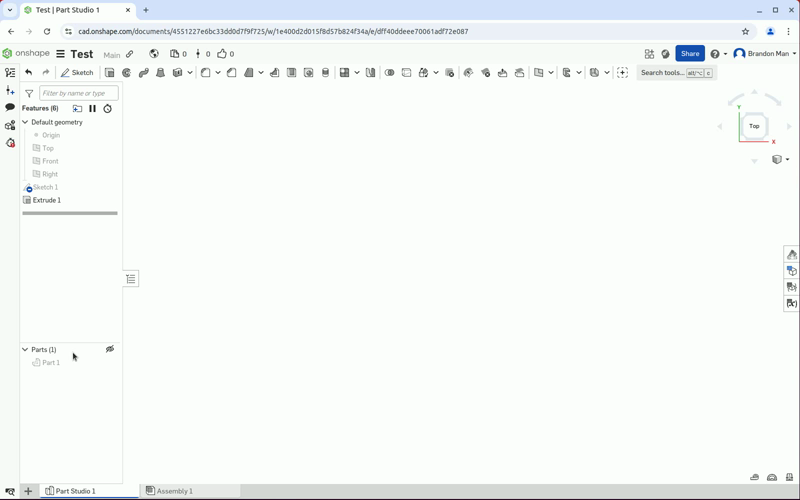
key_down(shift)
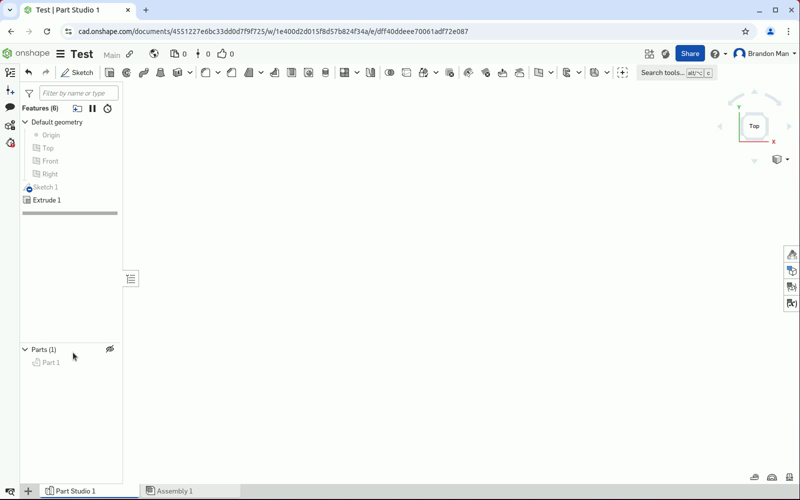
key(up)
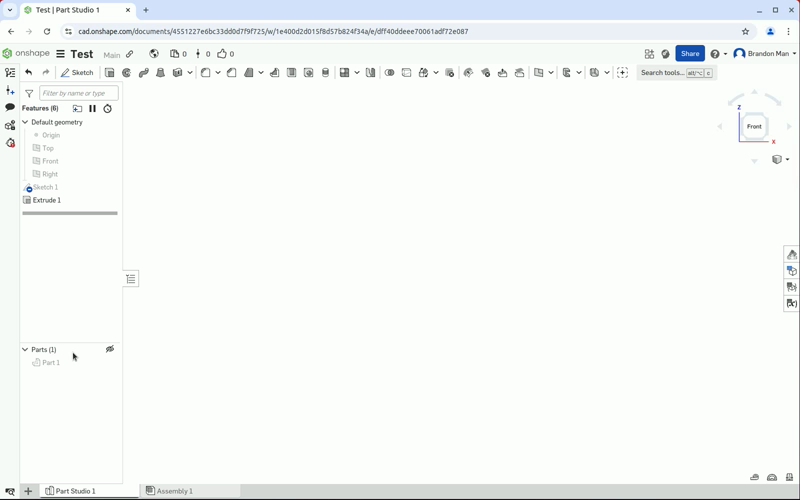
key_up(shift)
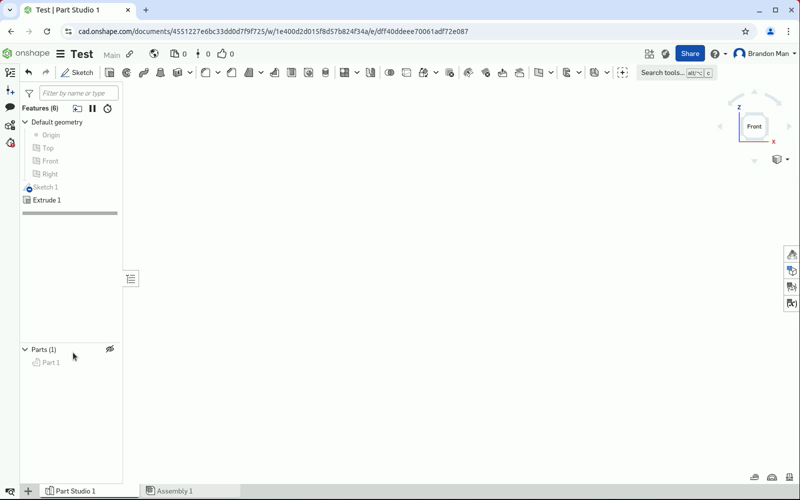
key(space)
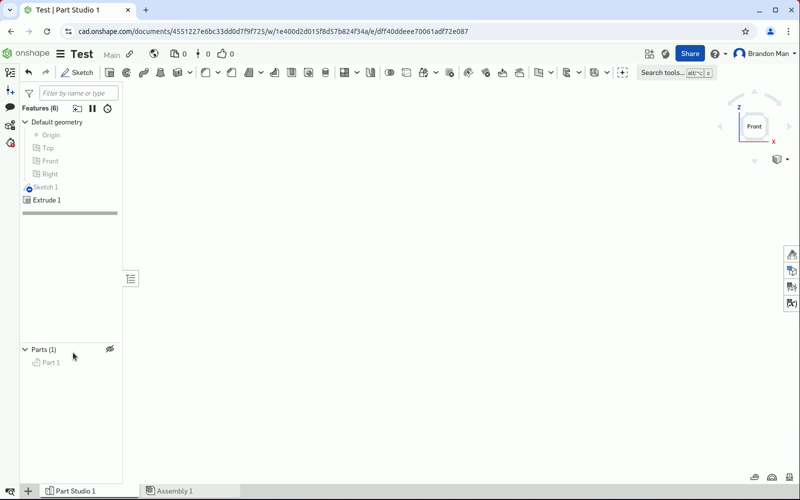
key_down(shift)
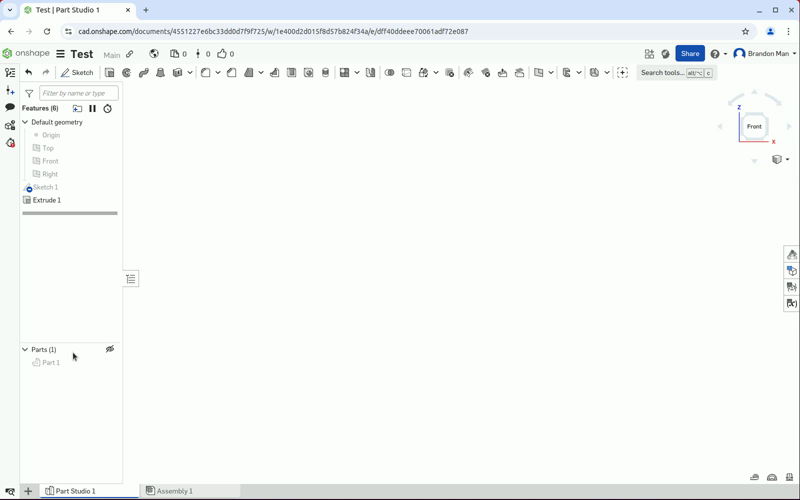
key(left)
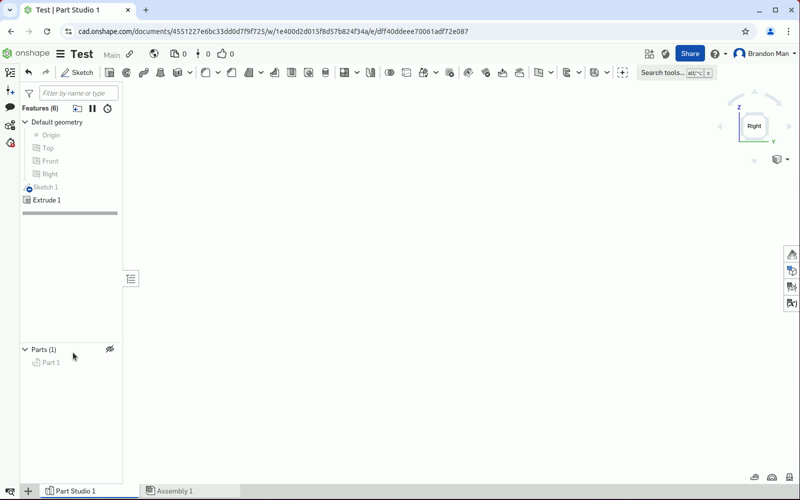
key_up(shift)
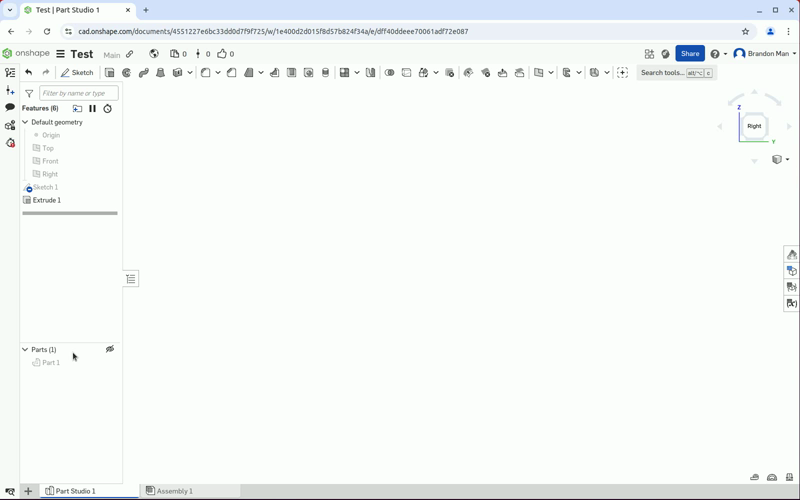
mouse_move(73, 352)
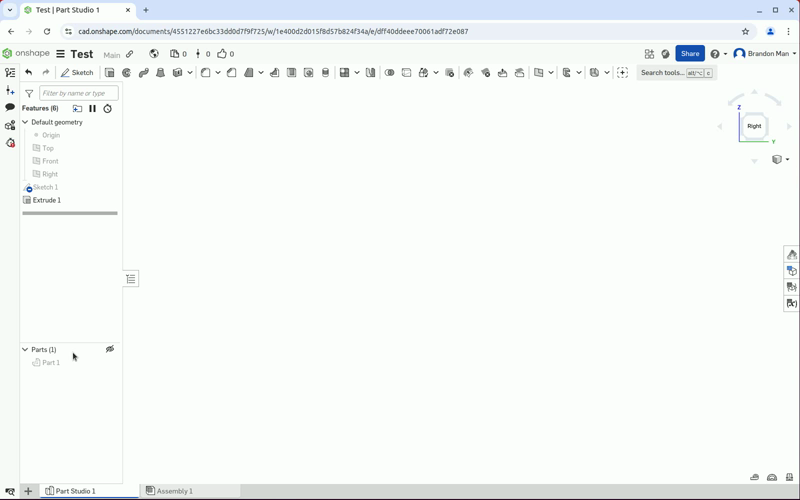
key(shift+y)
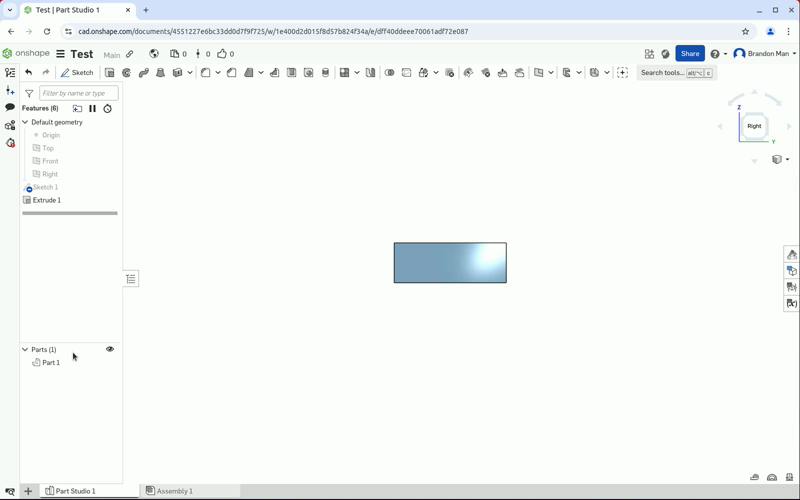
mouse_move(541, 75)
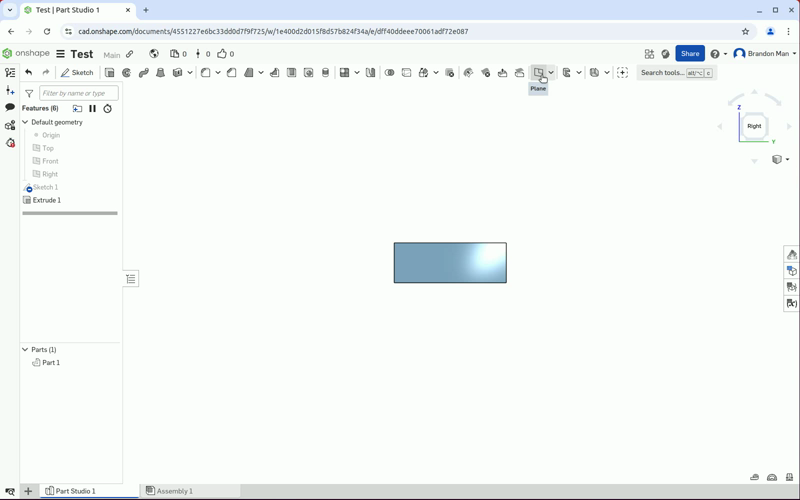
click(541, 75)
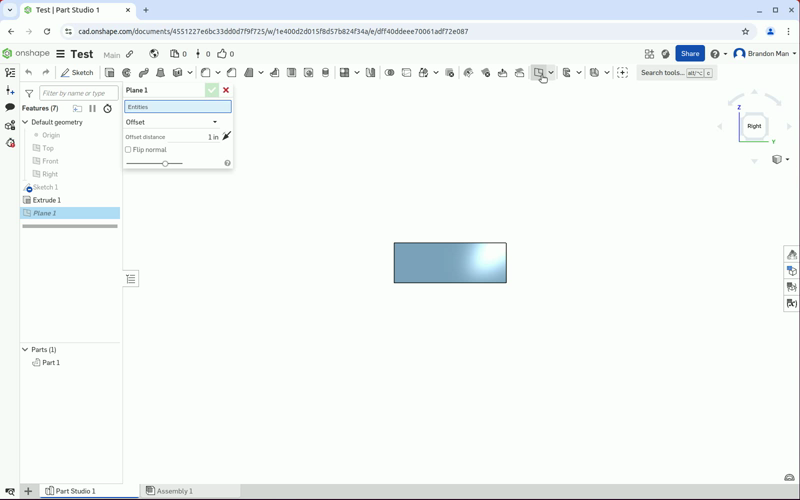
mouse_move(73, 176)
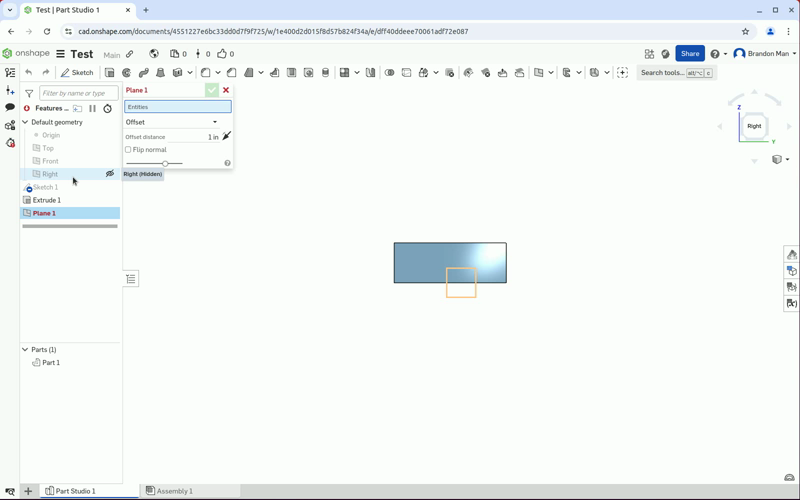
click(73, 176)
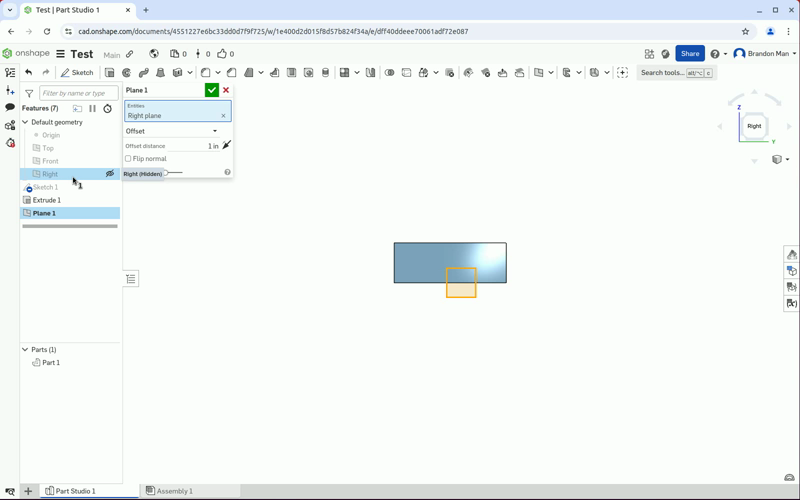
key(tab, 2)
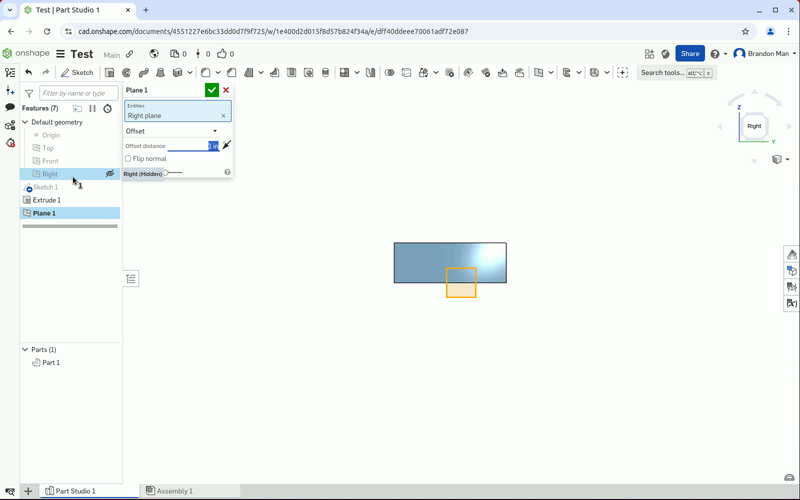
text(23.108)
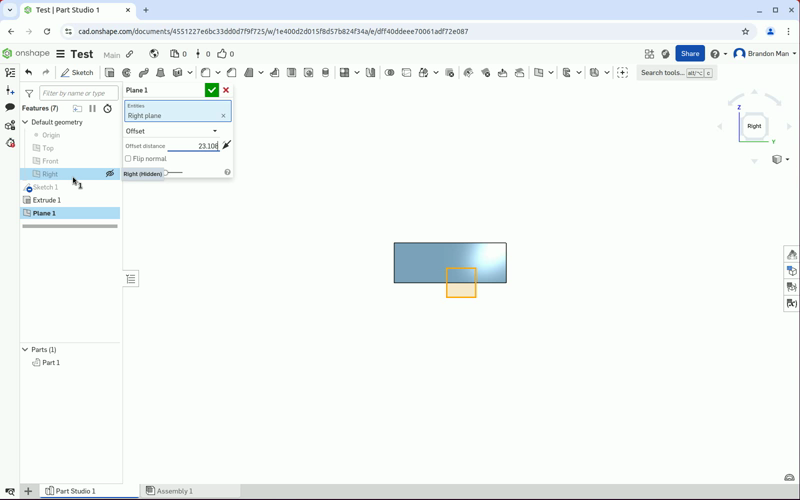
key(enter, 2)
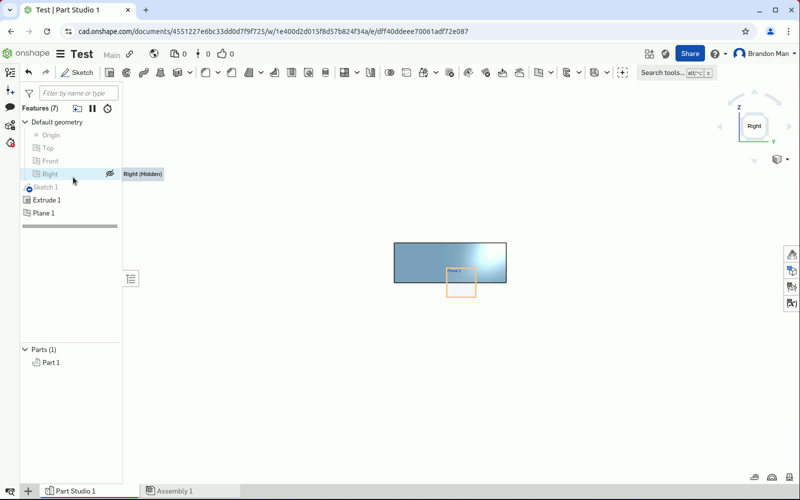
key(shift+s)
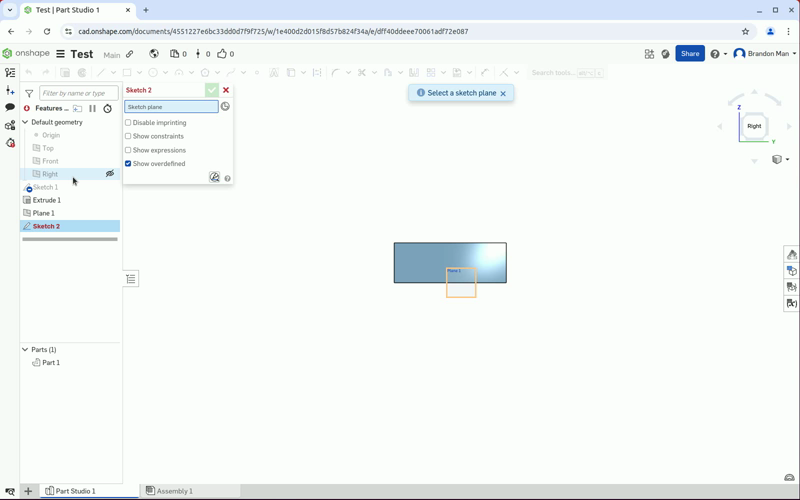
mouse_move(73, 215)
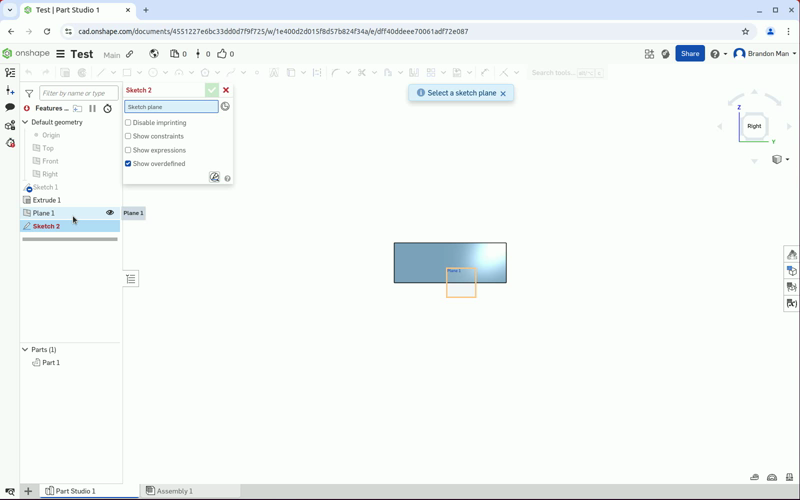
click(73, 215)
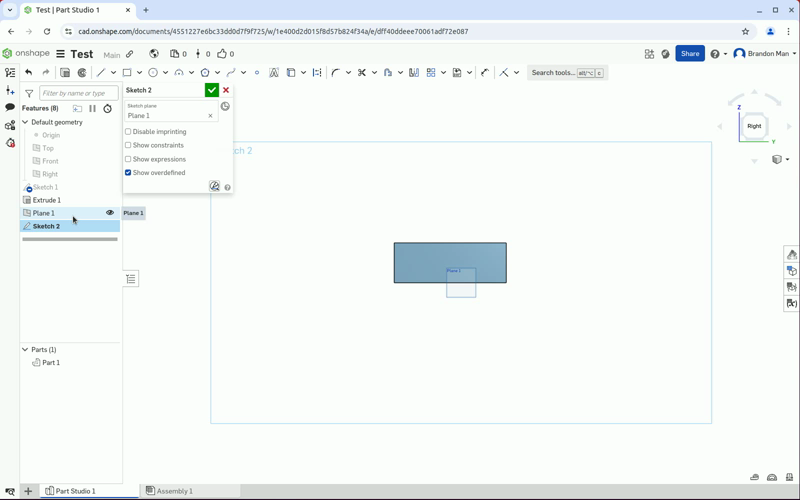
mouse_move(73, 352)
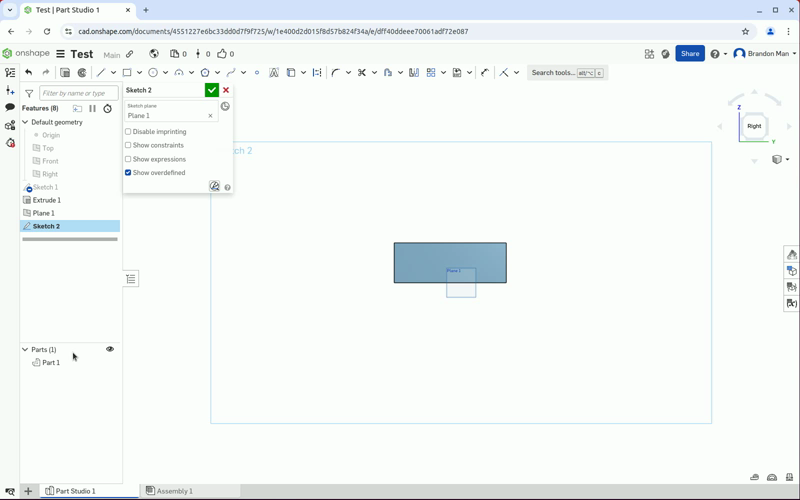
key(y)
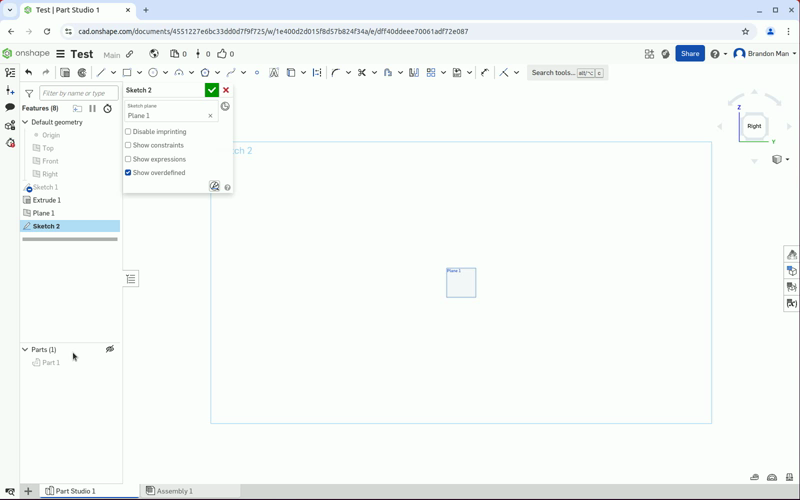
key(l)
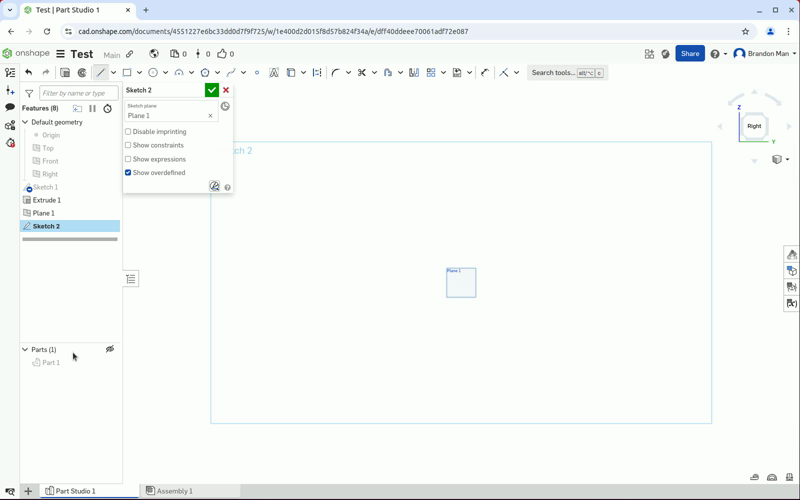
key_down(shift)
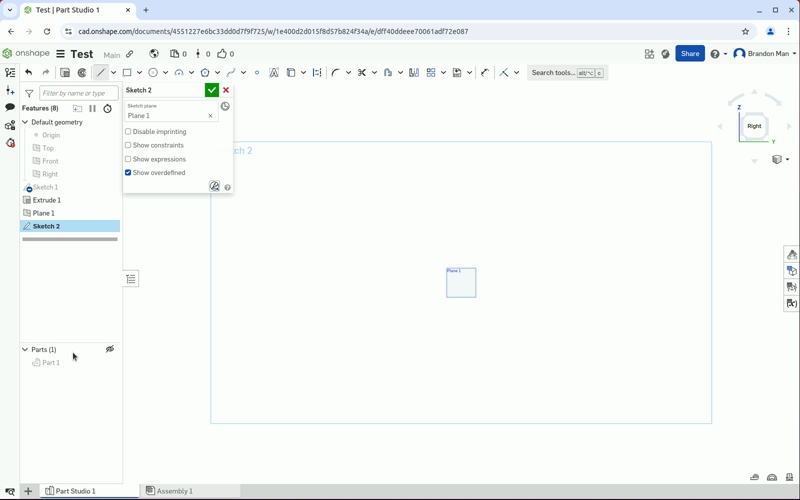
mouse_move(471, 282)
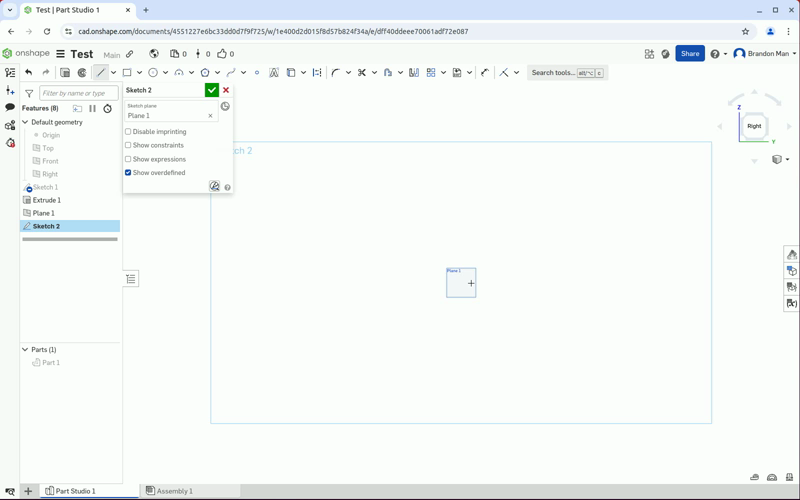
click(471, 282)
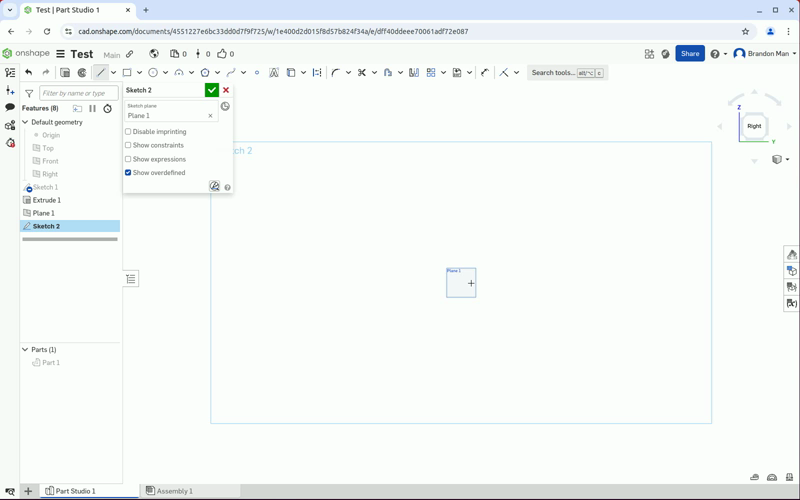
key_up(shift)
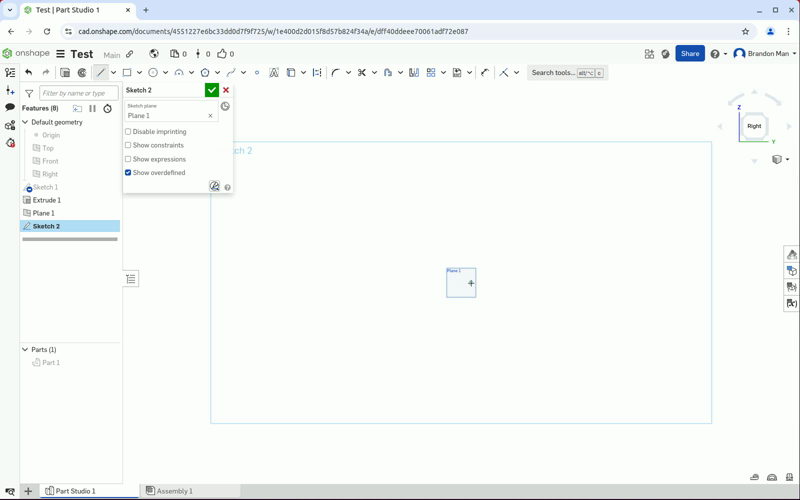
key_down(shift)
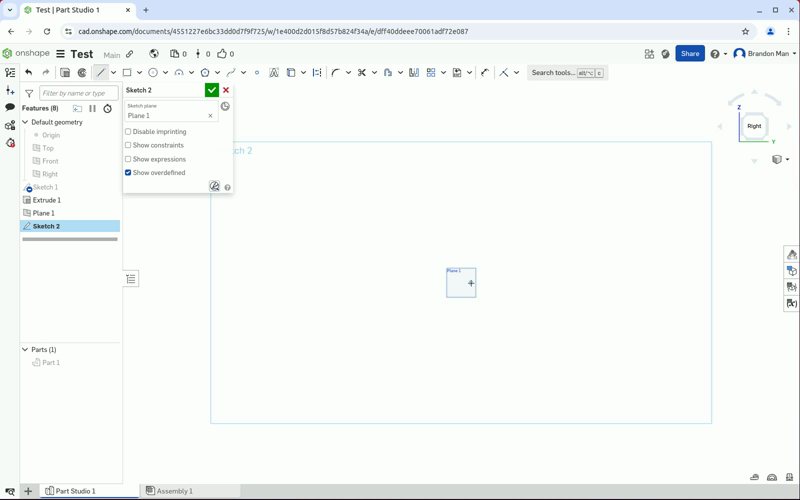
mouse_move(501, 282)
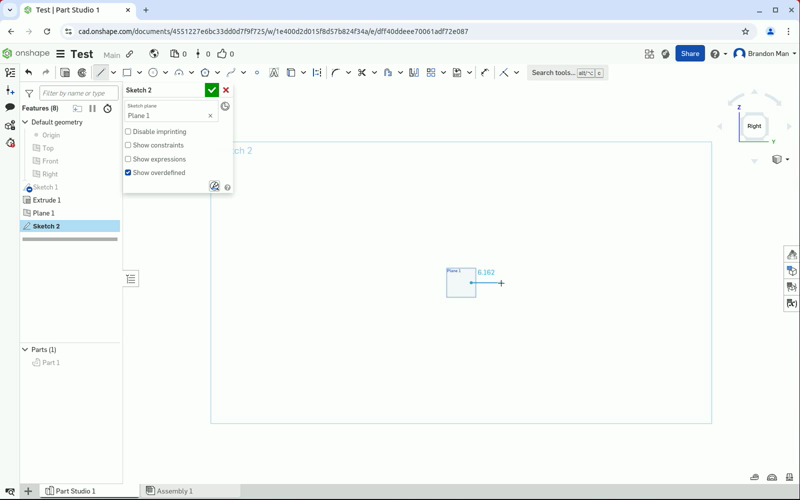
mouse_move(504, 282)
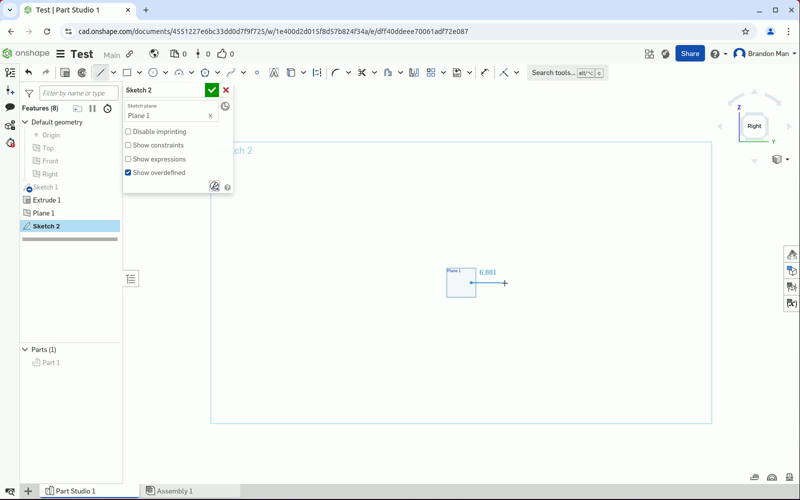
click(504, 282)
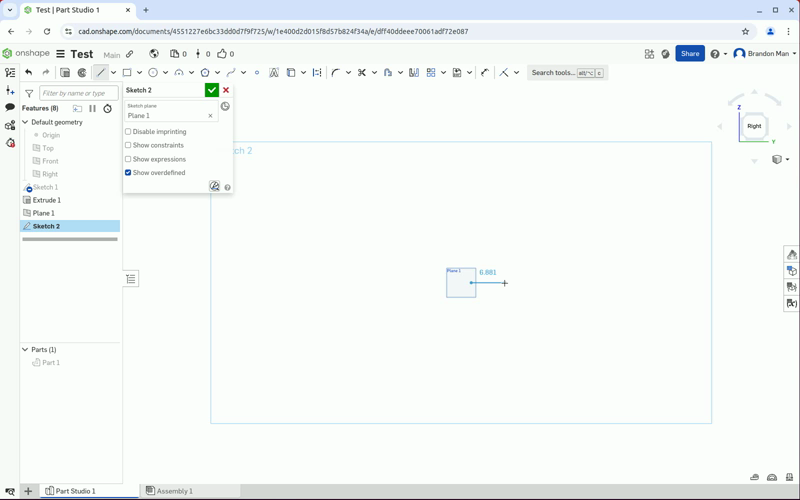
key_up(shift)
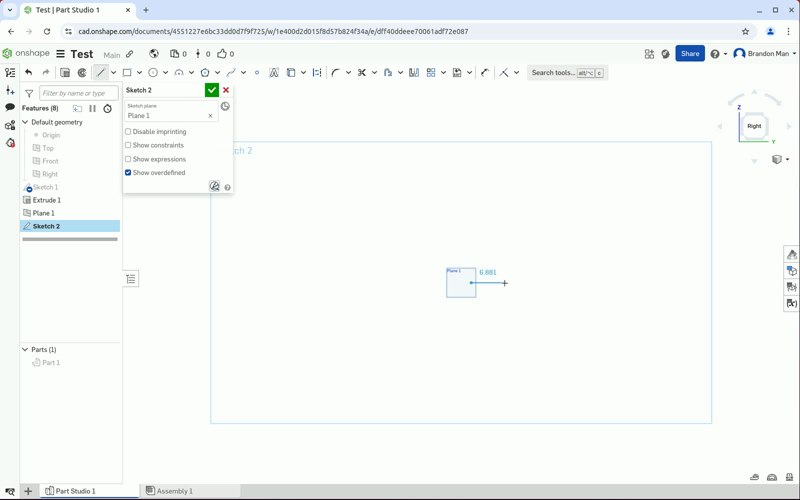
key_down(shift)
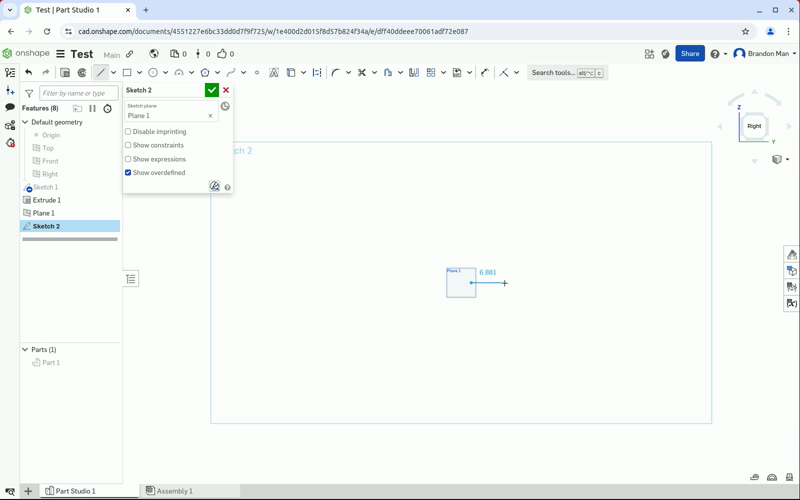
mouse_move(534, 282)
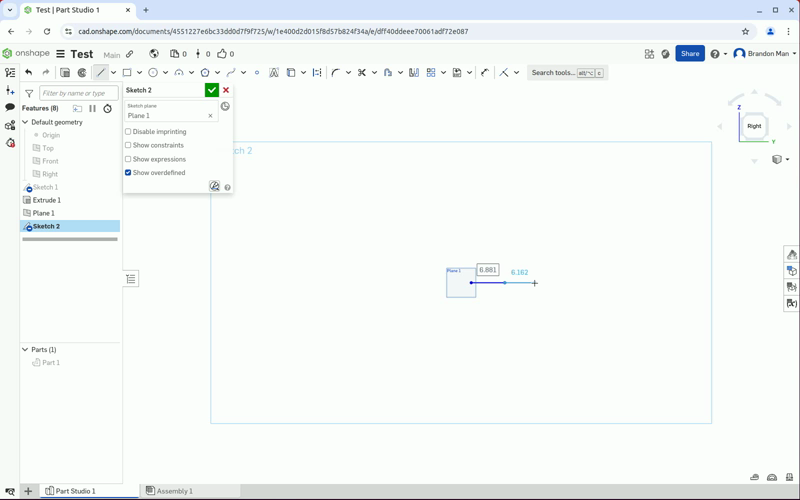
mouse_move(504, 257)
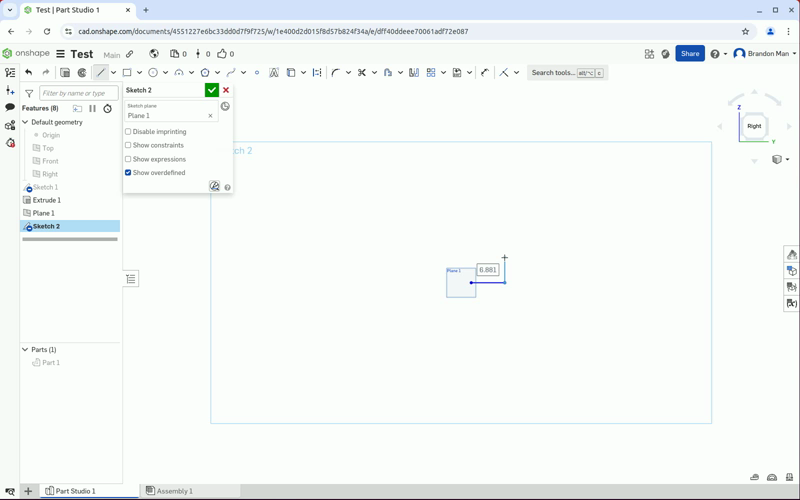
click(504, 257)
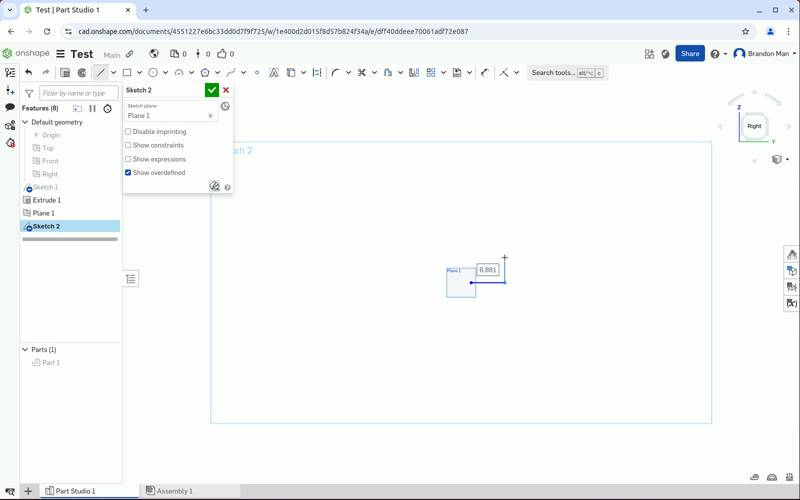
key_up(shift)
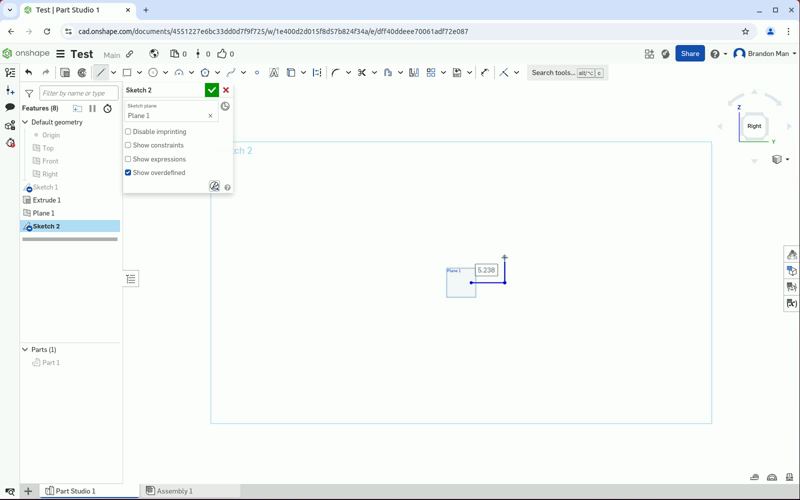
key_down(shift)
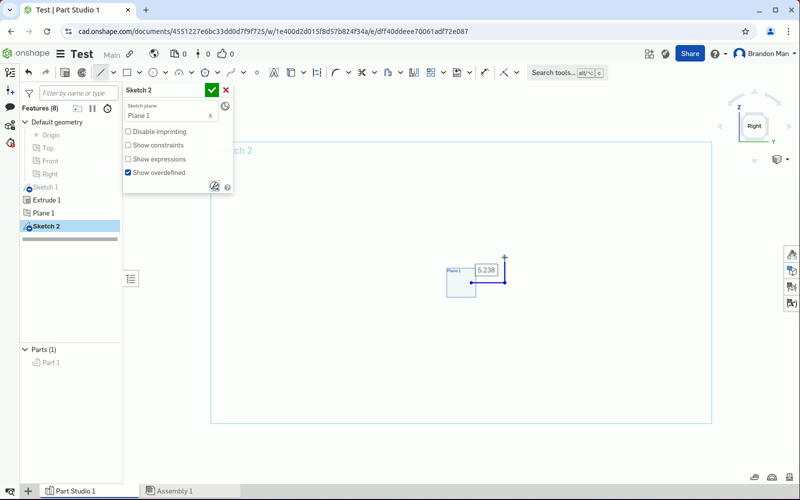
mouse_move(534, 257)
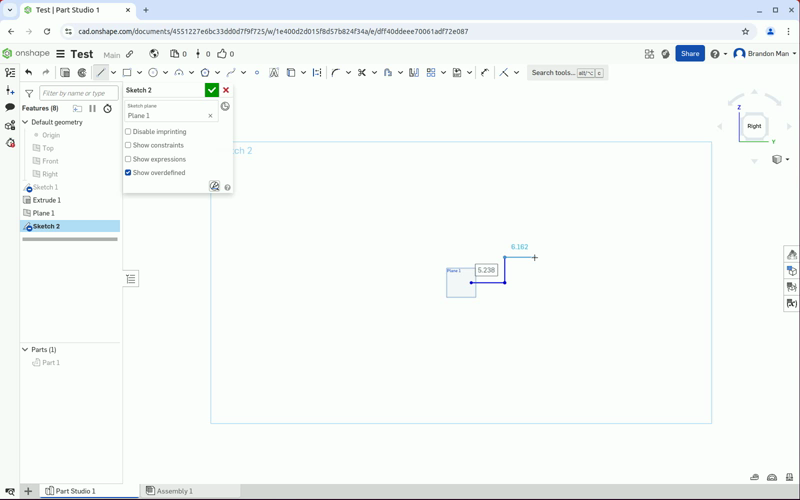
mouse_move(471, 257)
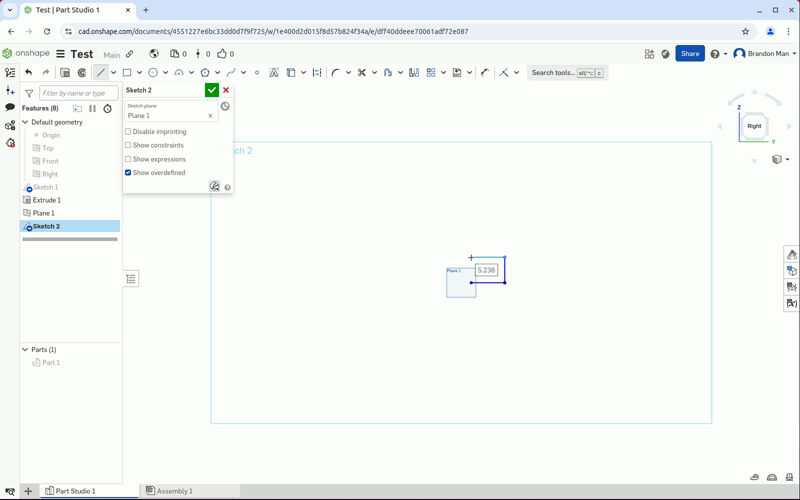
click(471, 257)
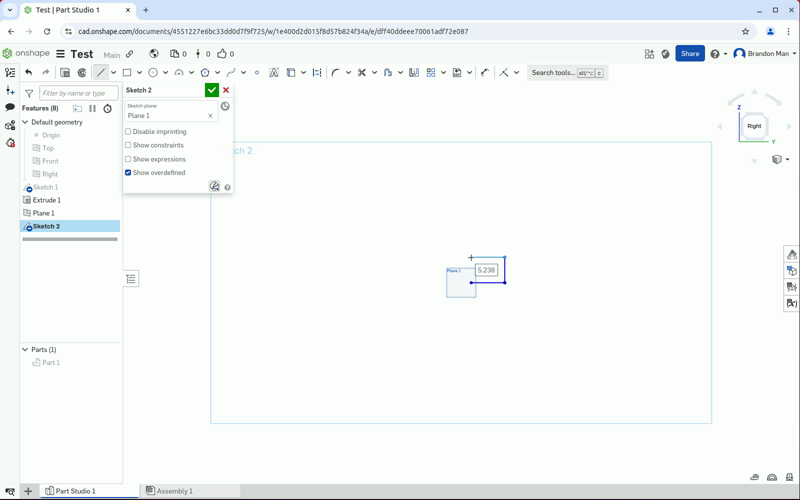
key_up(shift)
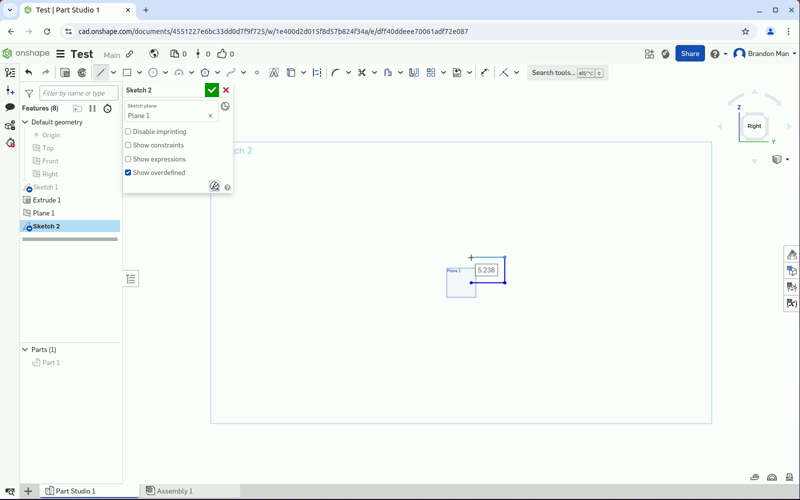
mouse_move(501, 257)
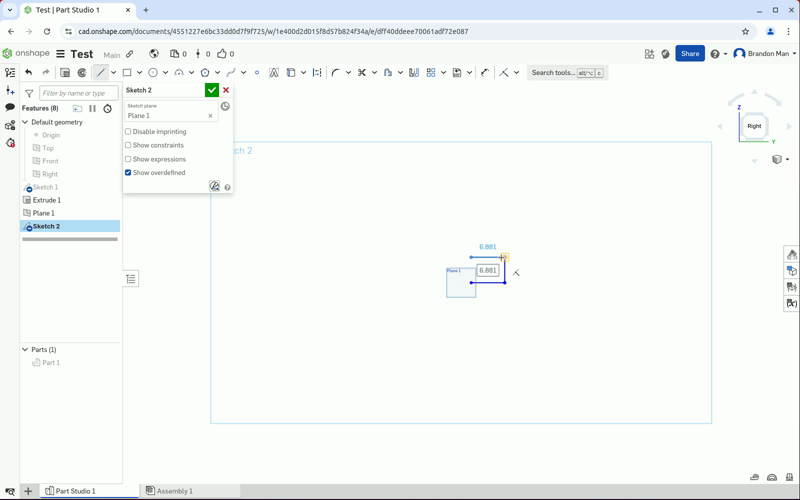
key_down(shift)
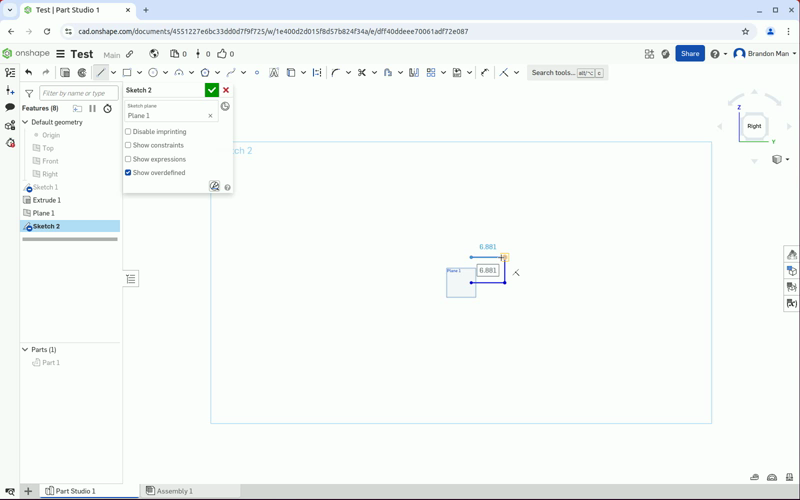
mouse_move(471, 282)
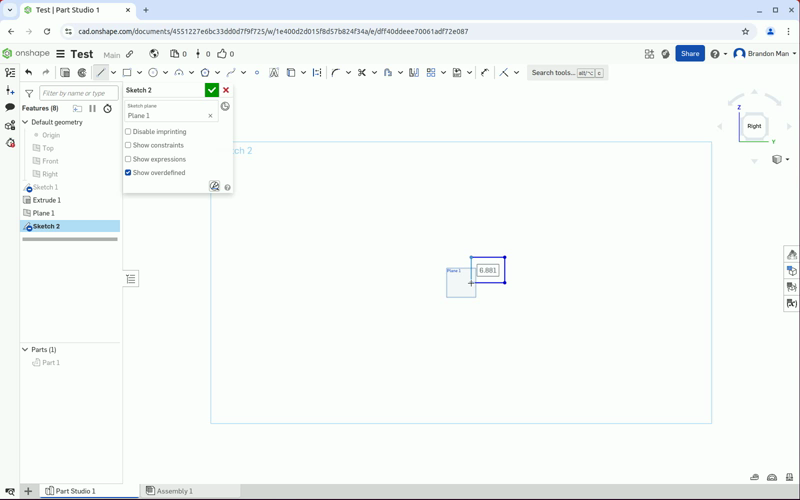
key_up(shift)
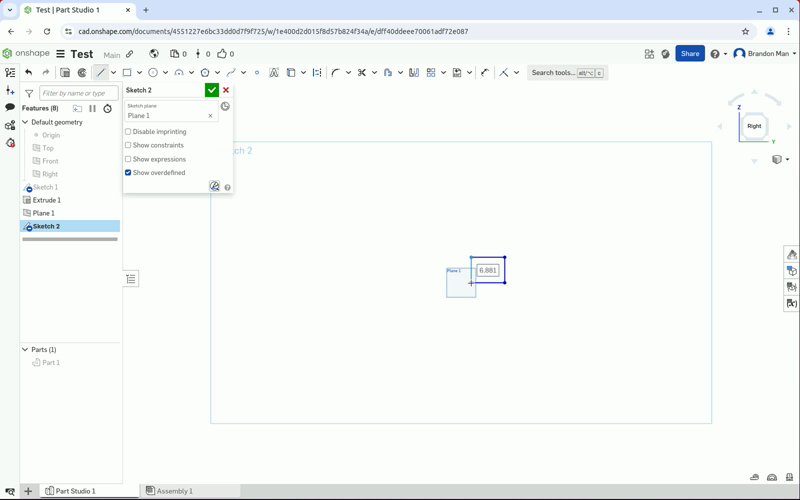
click(471, 282)
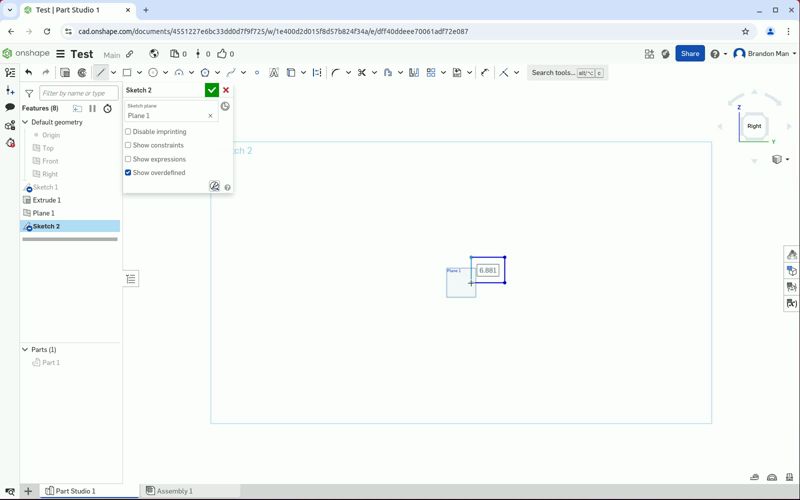
key(esc)
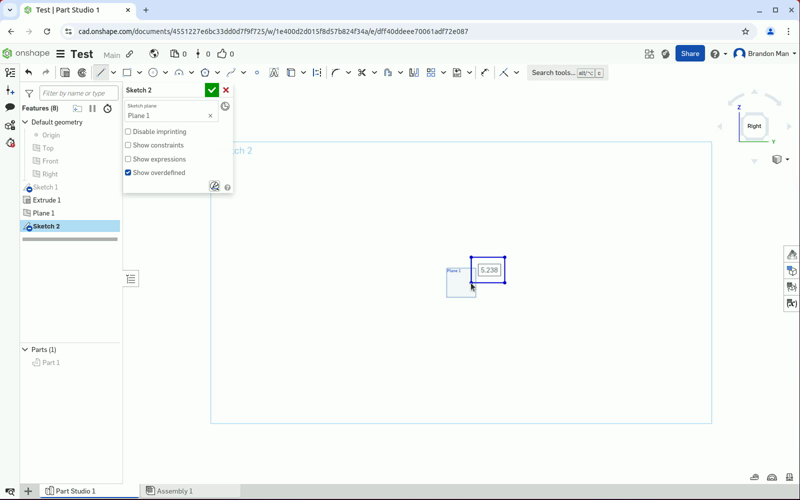
mouse_move(478, 270)
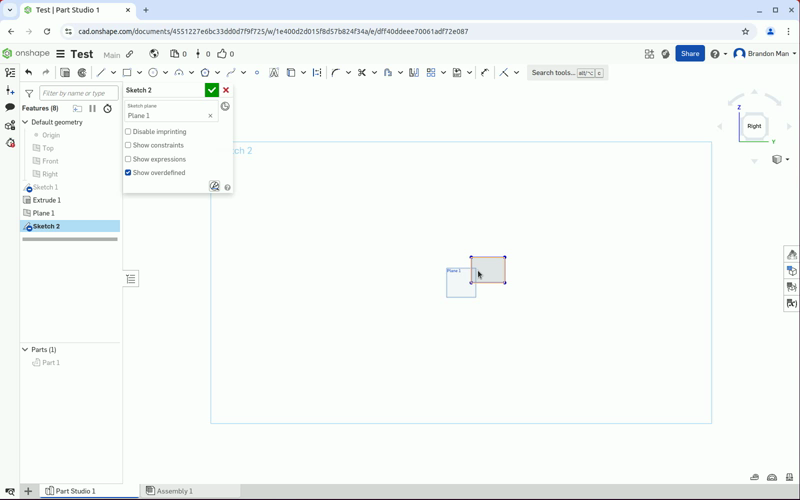
scroll(6)
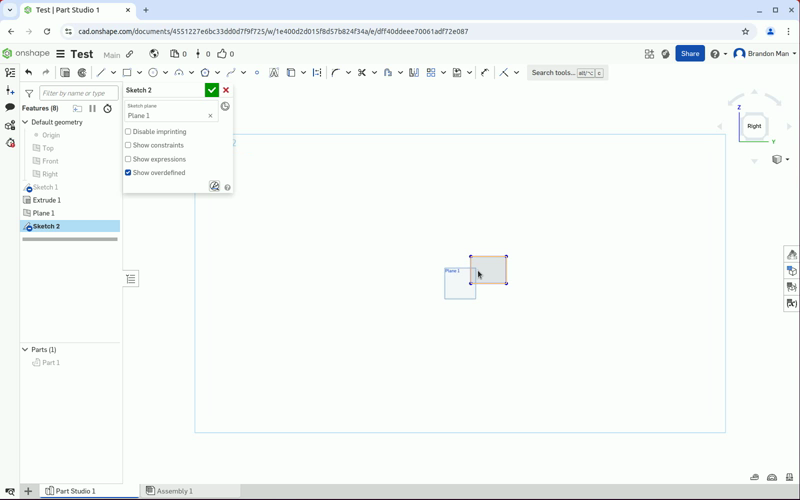
scroll(6)
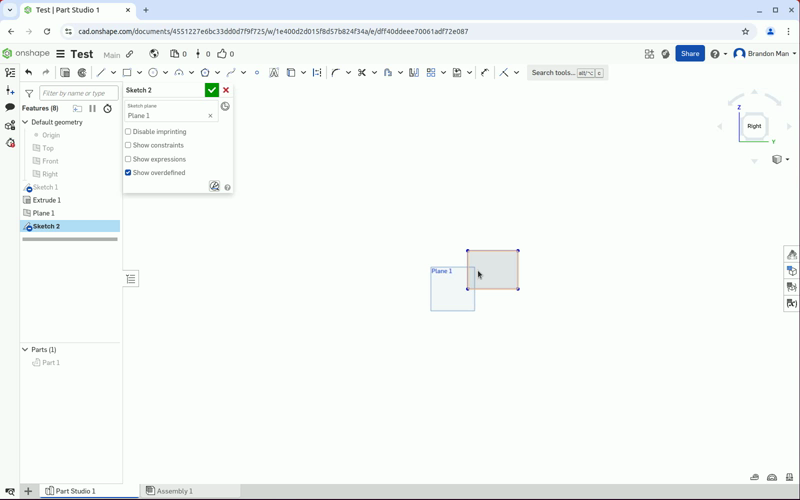
scroll(6)
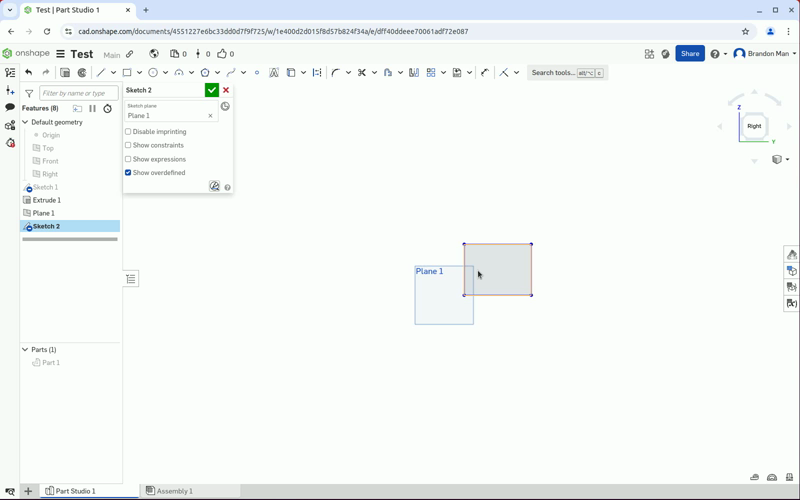
scroll(6)
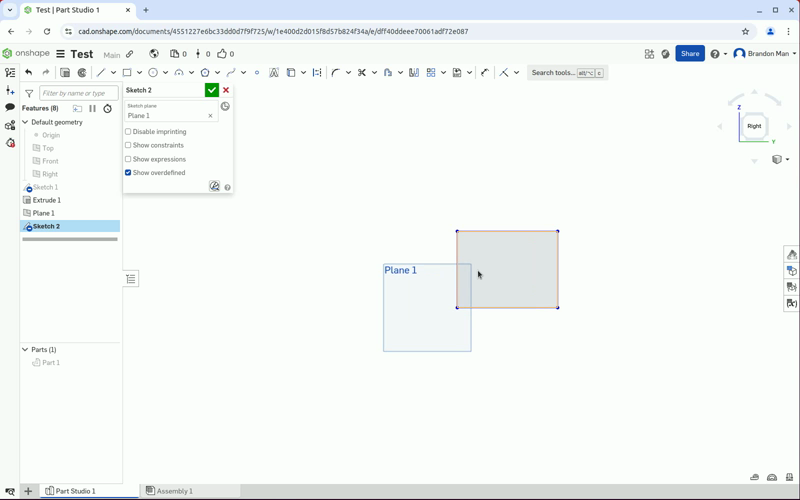
scroll(6)
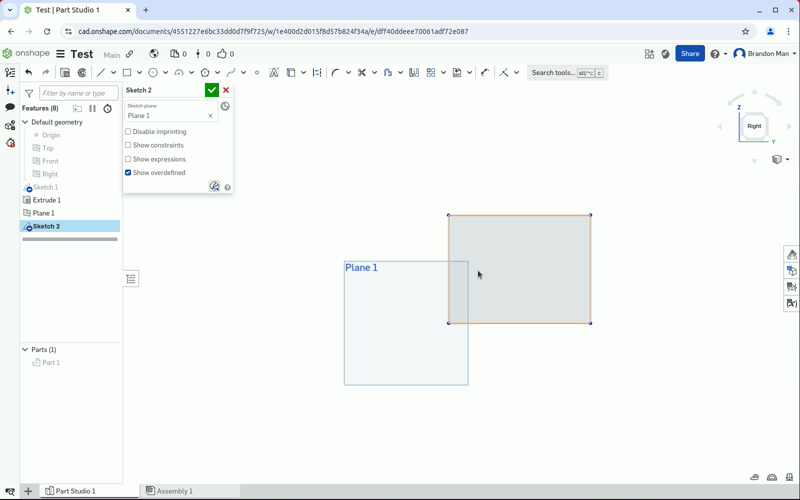
scroll(6)
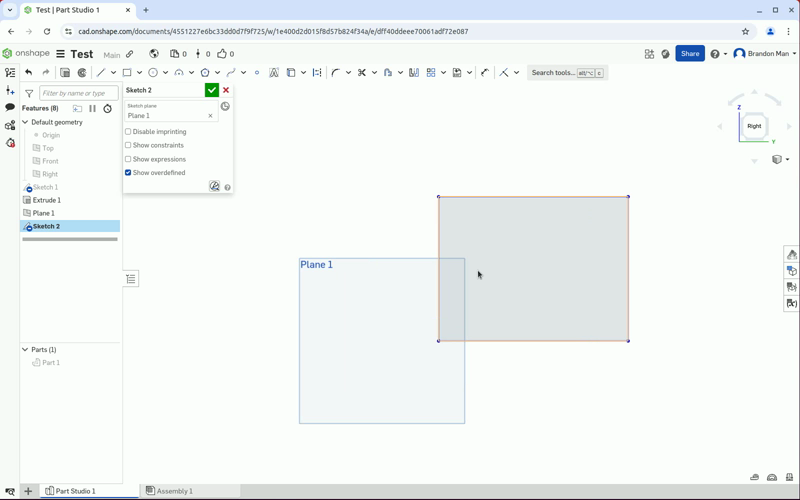
scroll(6)
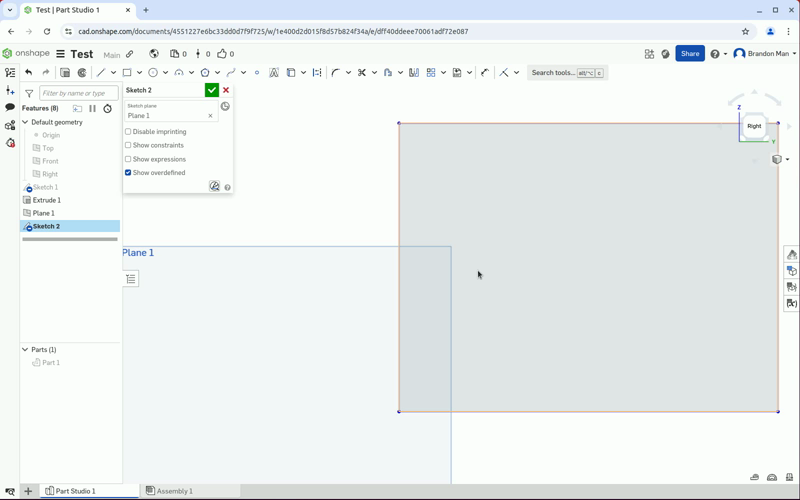
click(478, 270)
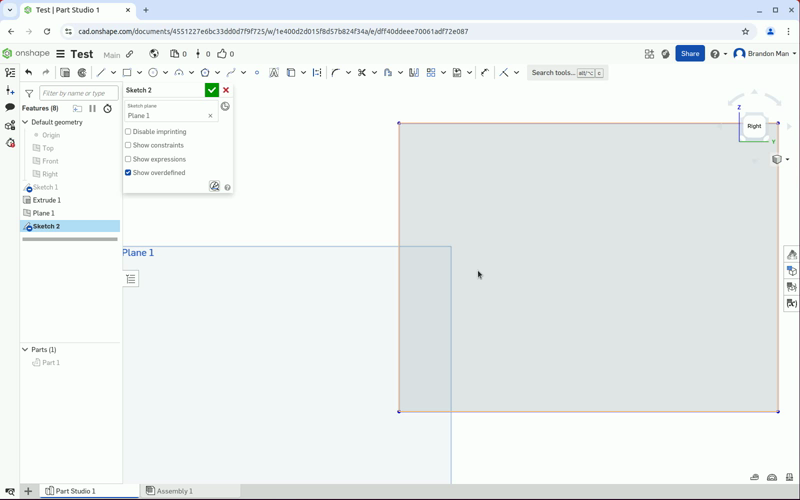
scroll(-6)
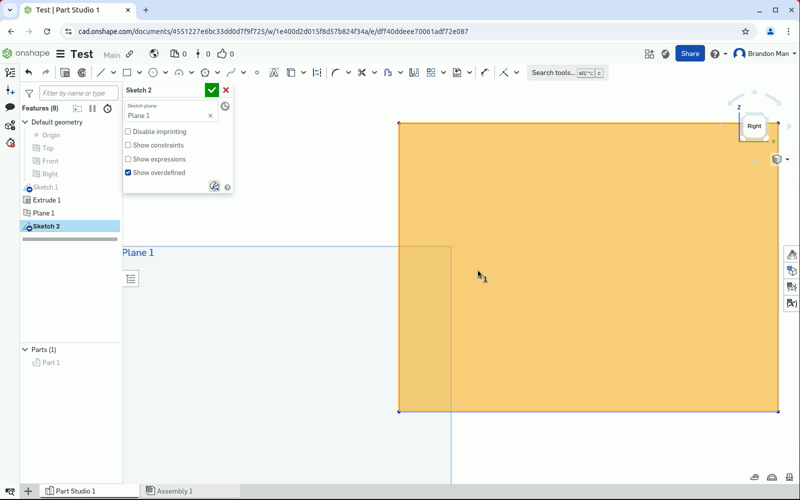
scroll(-6)
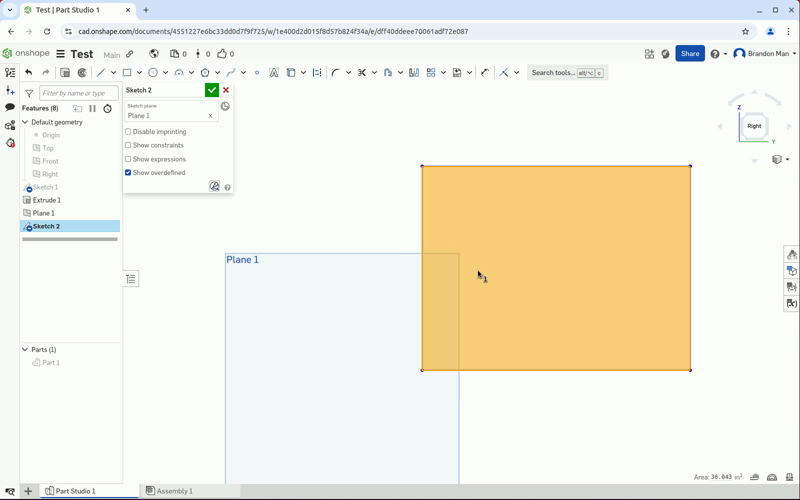
scroll(-6)
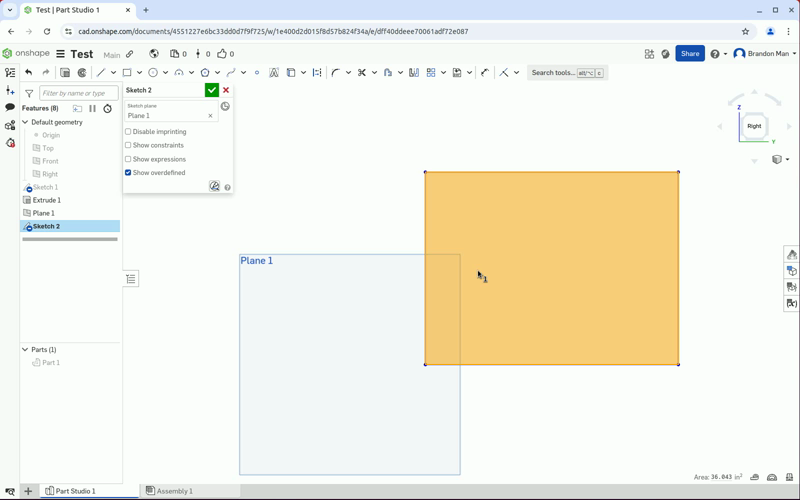
scroll(-6)
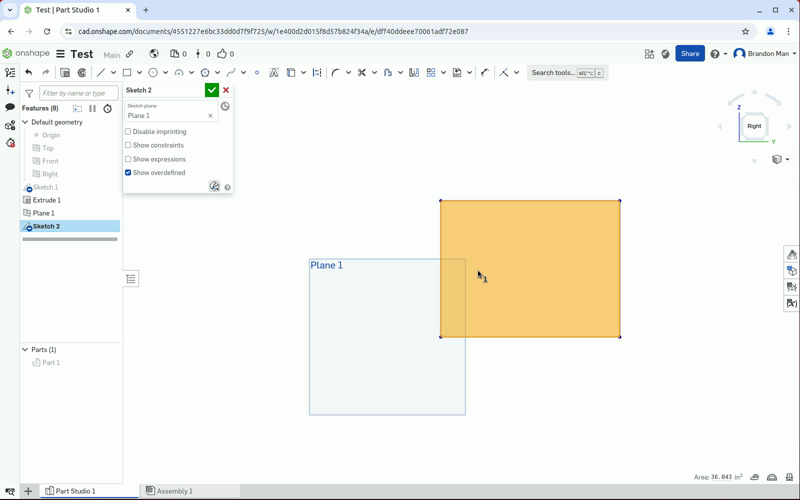
scroll(-6)
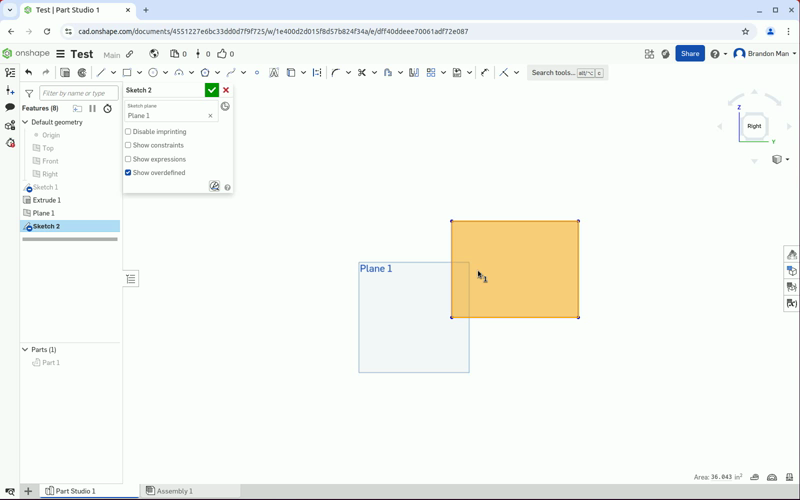
scroll(-6)
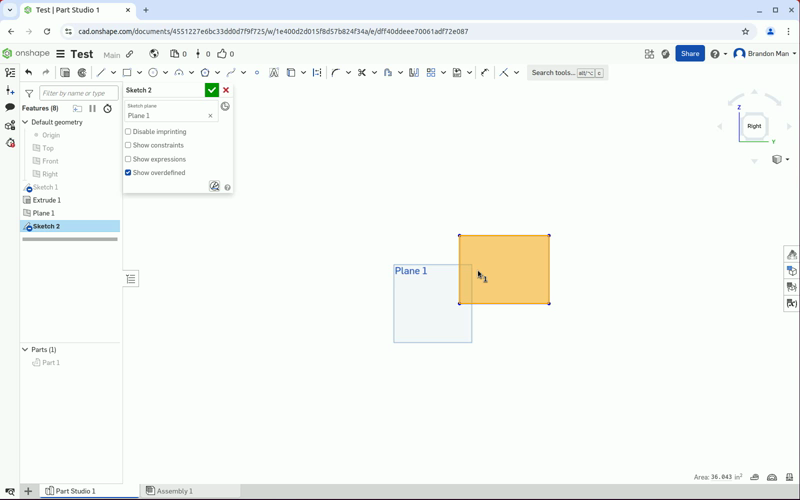
scroll(-6)
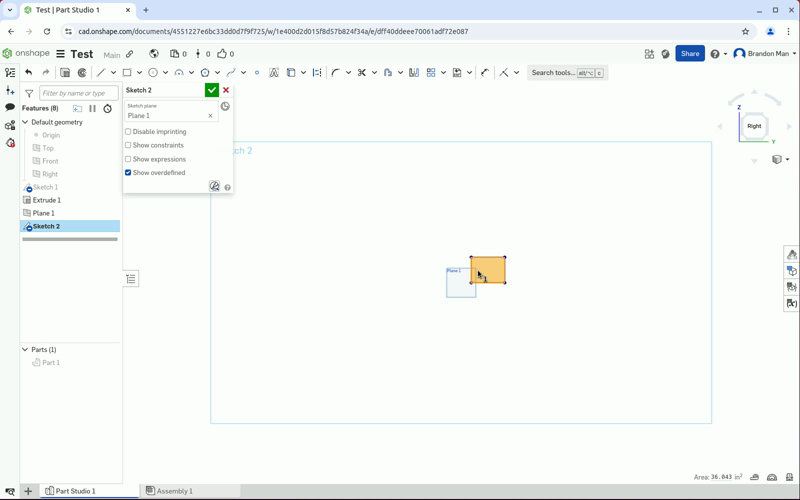
mouse_move(73, 352)
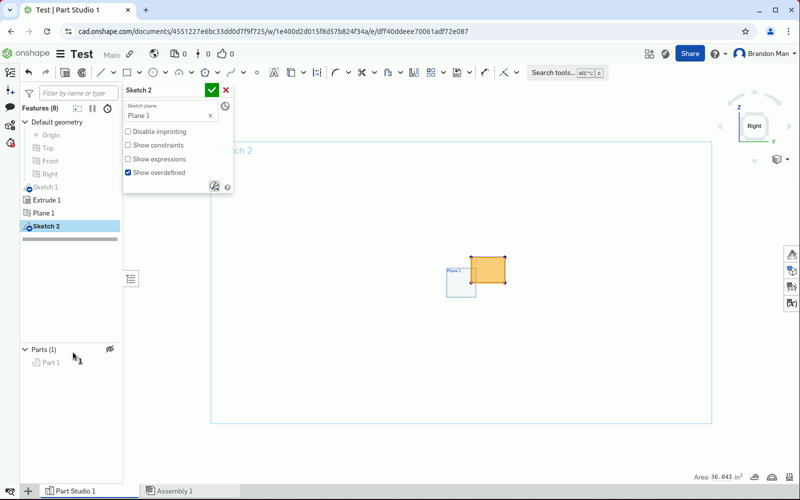
key(shift+y)
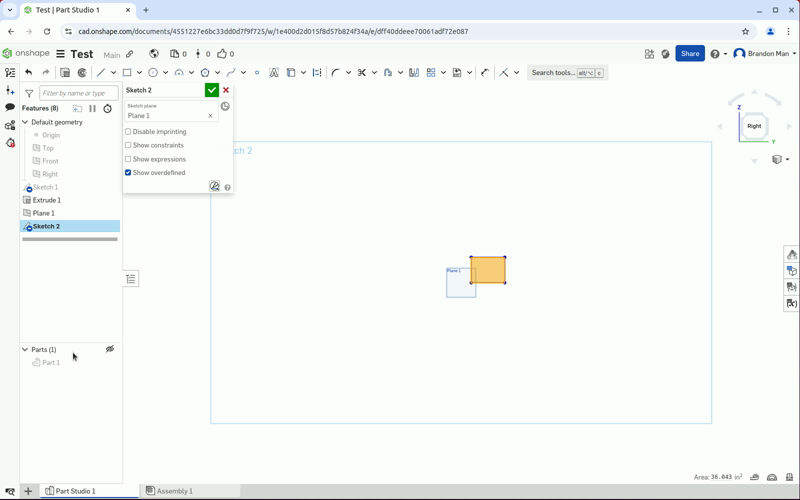
key(shift+e)
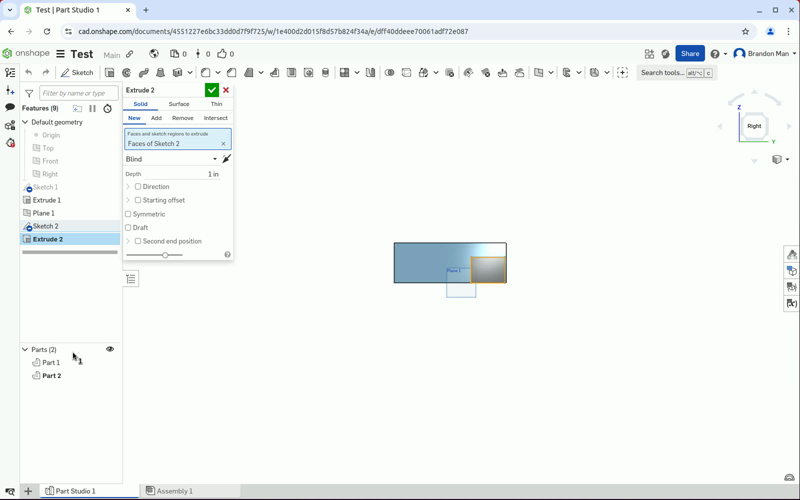
mouse_move(143, 106)
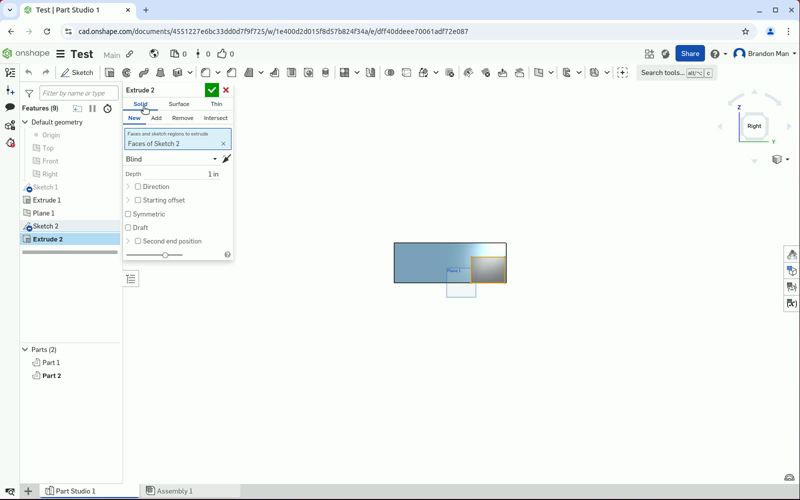
click(143, 106)
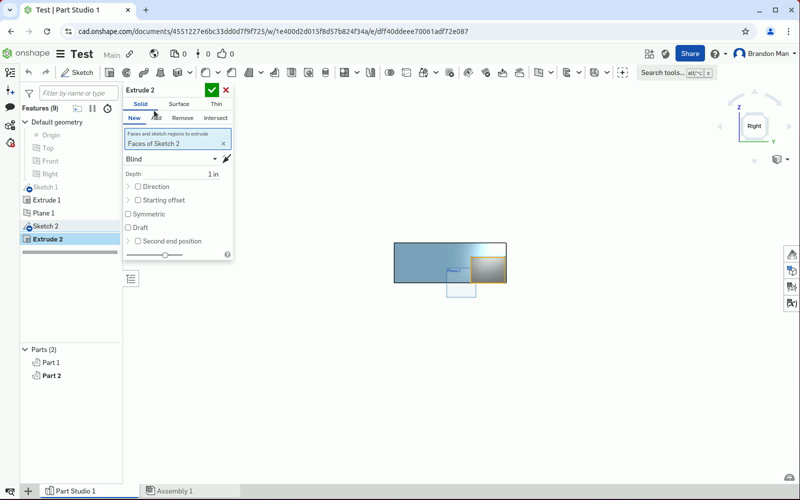
mouse_move(186, 120)
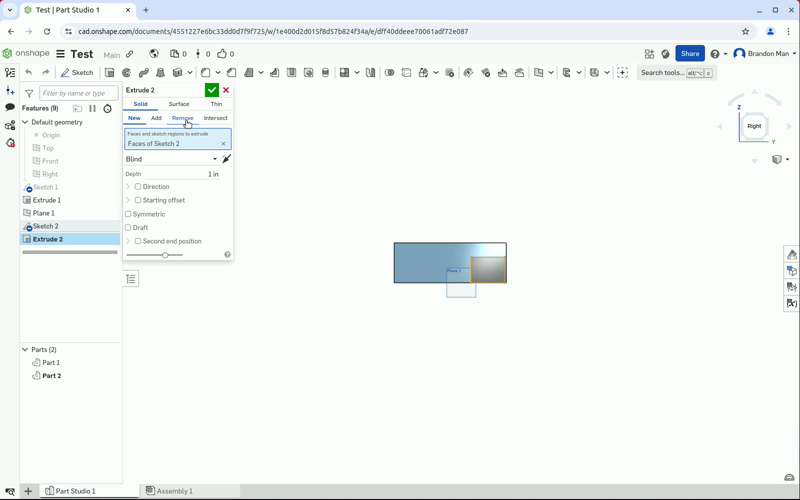
click(186, 120)
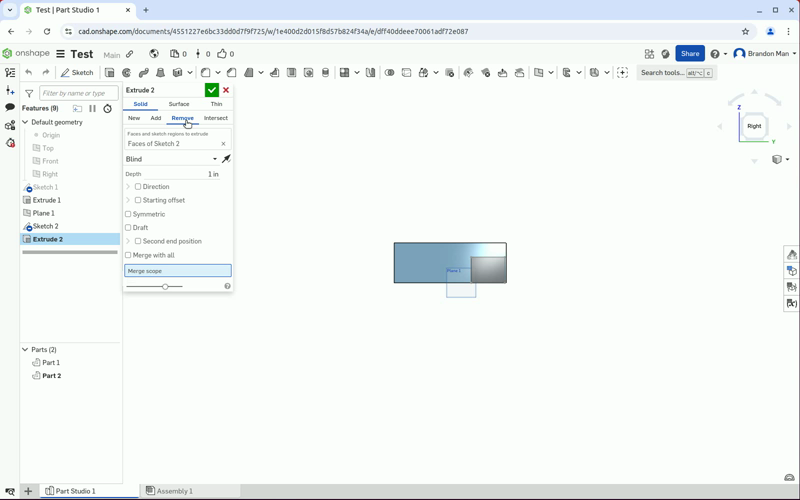
key(tab, 4)
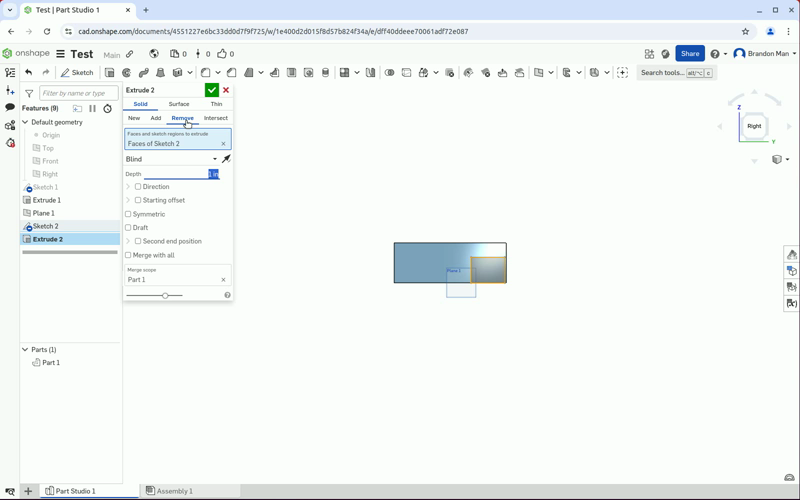
text(30.811)
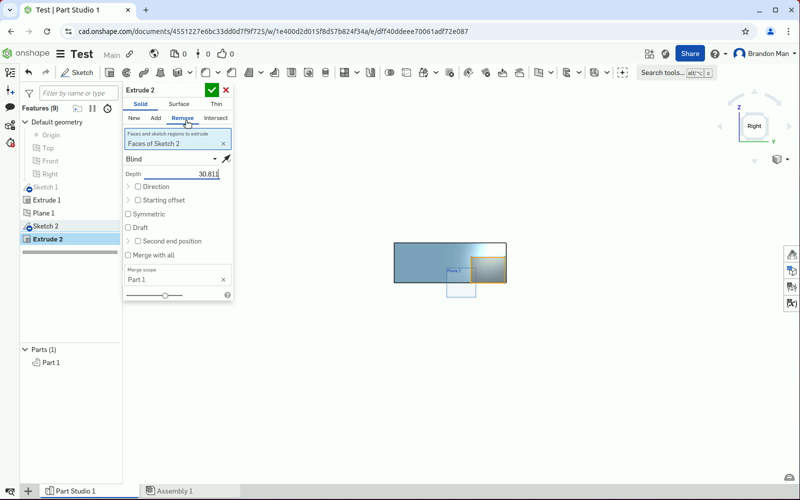
key(tab, 6)
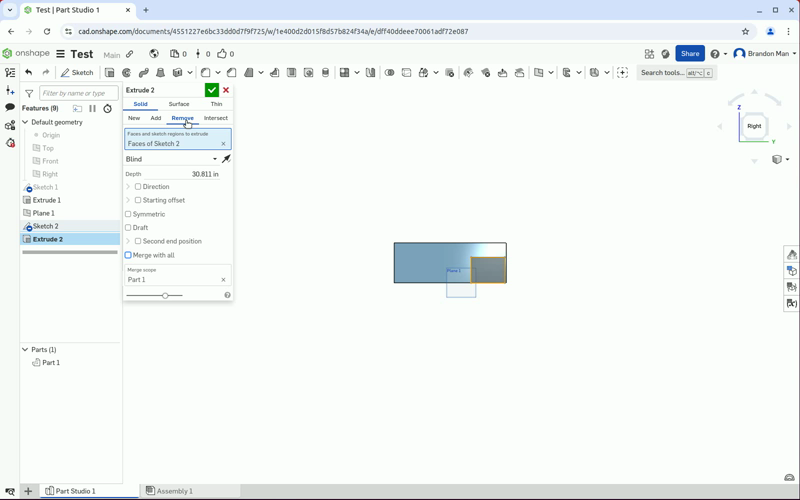
key(space)
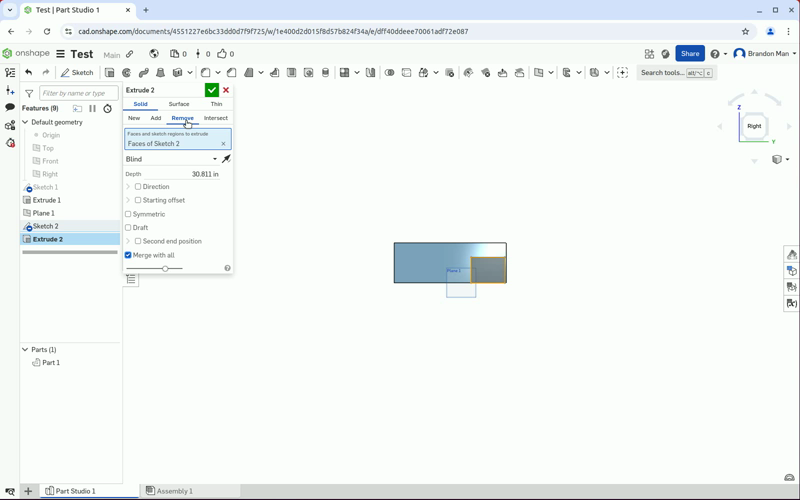
key(enter)
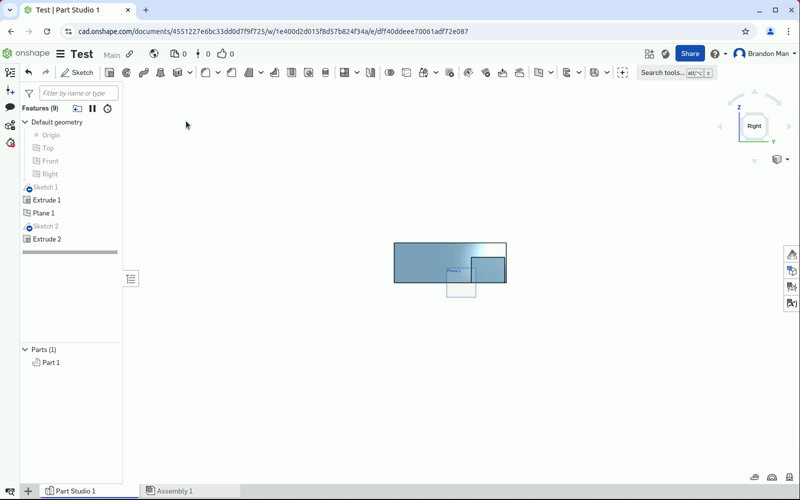
key(shift+h)
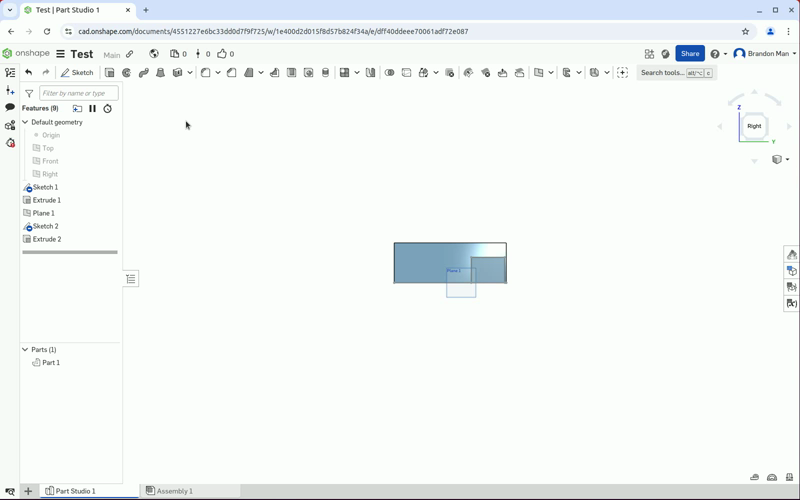
key(shift+h)
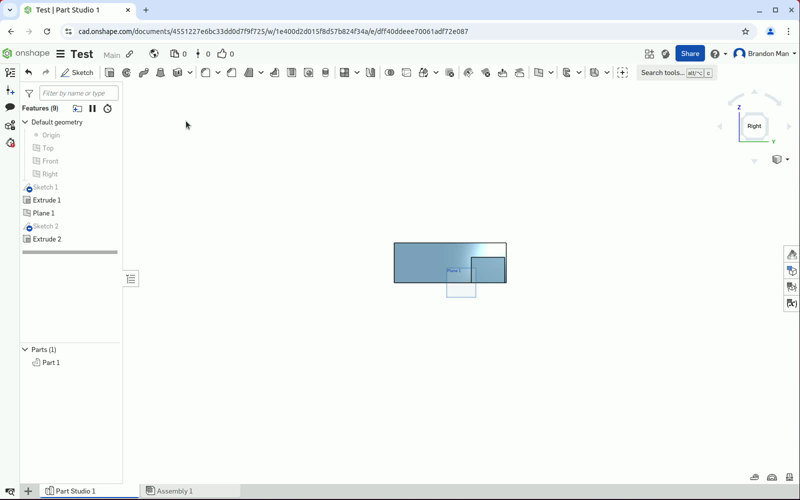
mouse_move(73, 189)
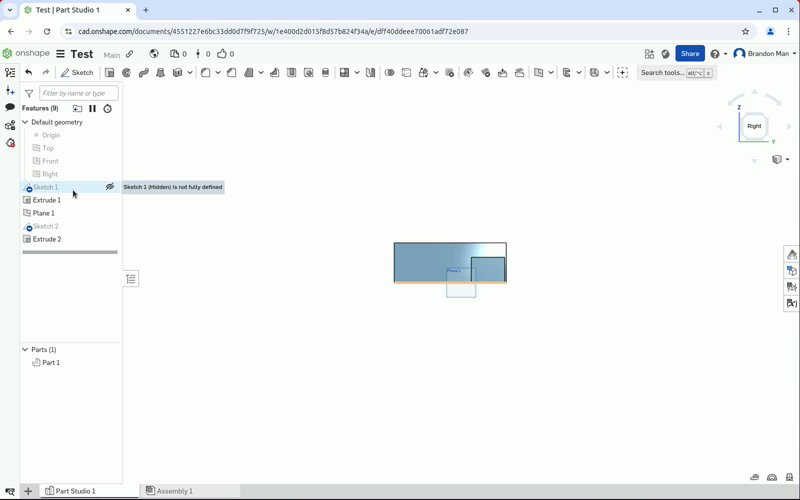
click(73, 189)
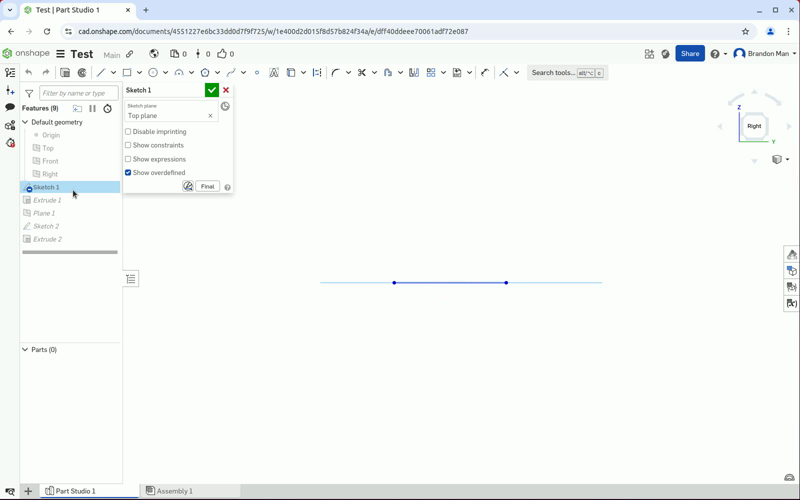
mouse_move(229, 92)
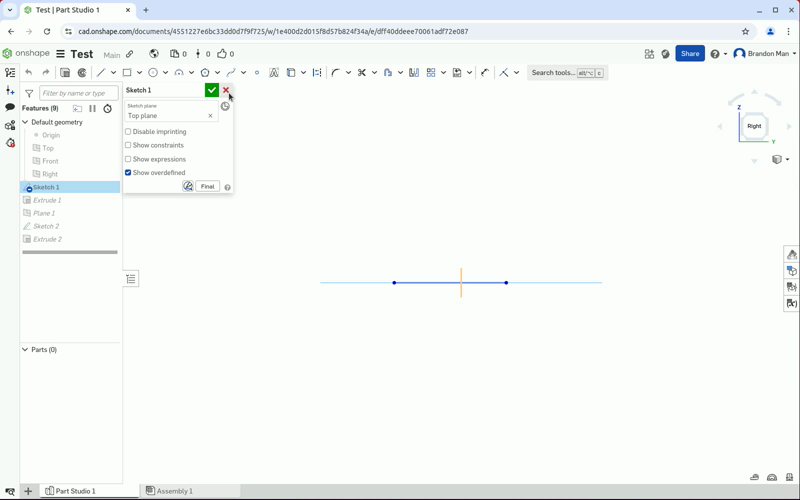
click(229, 92)
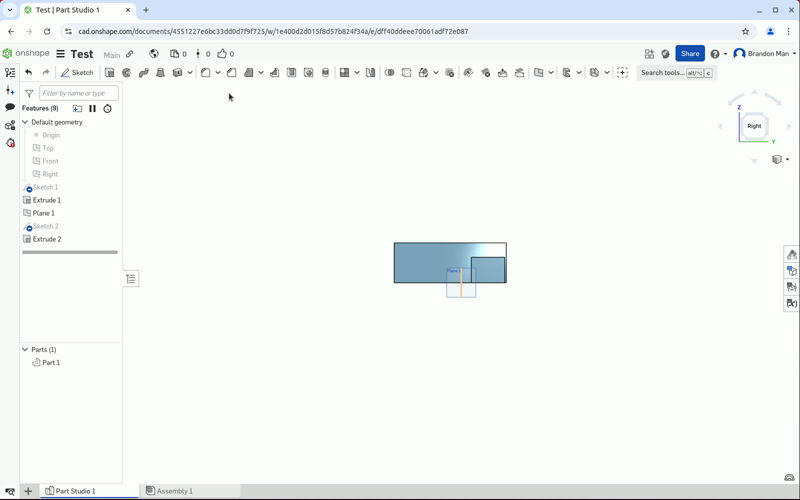
mouse_move(73, 352)
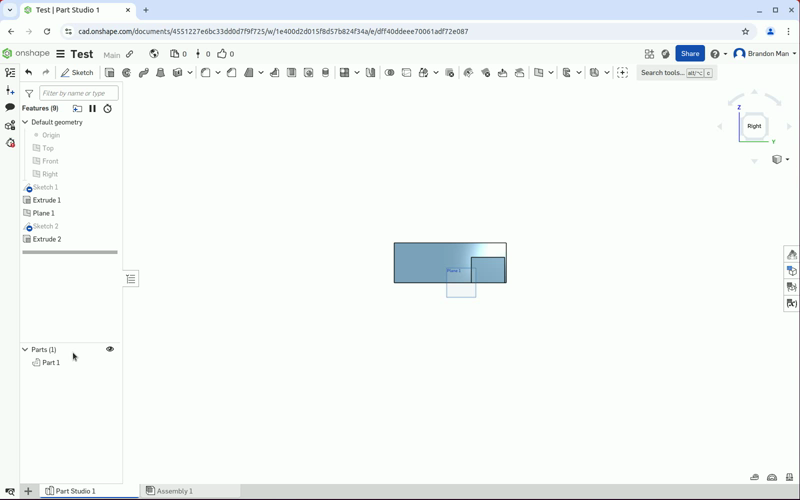
key(y)
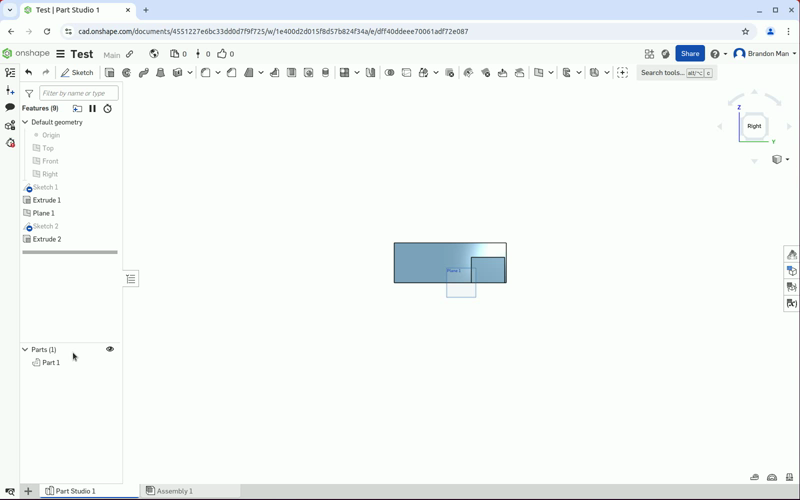
key(shift+p)
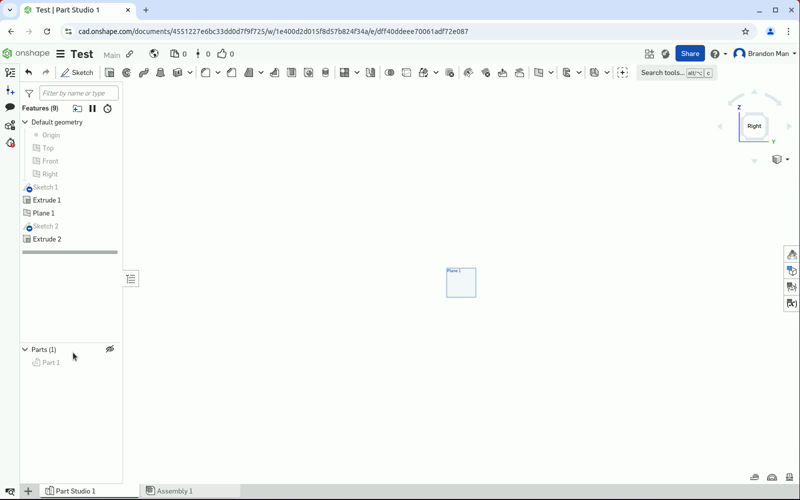
key(space)
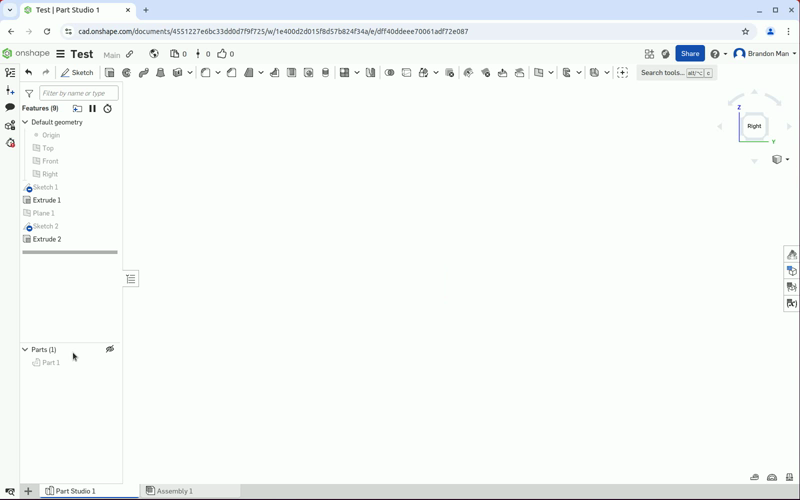
key_down(shift)
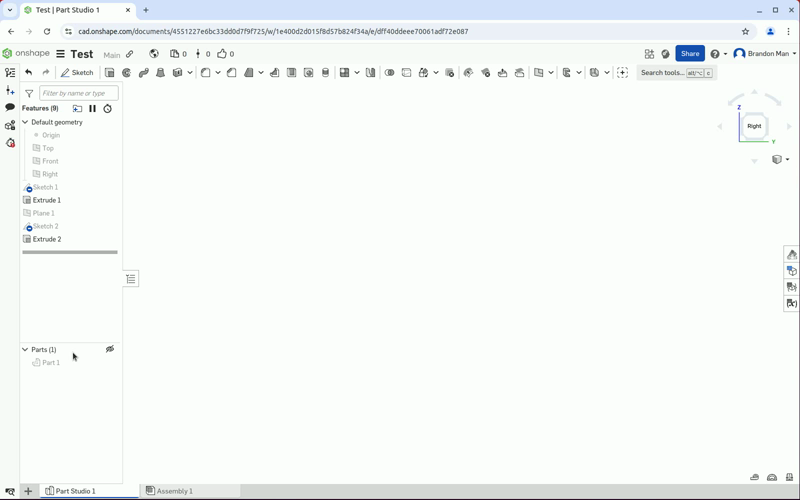
key(right)
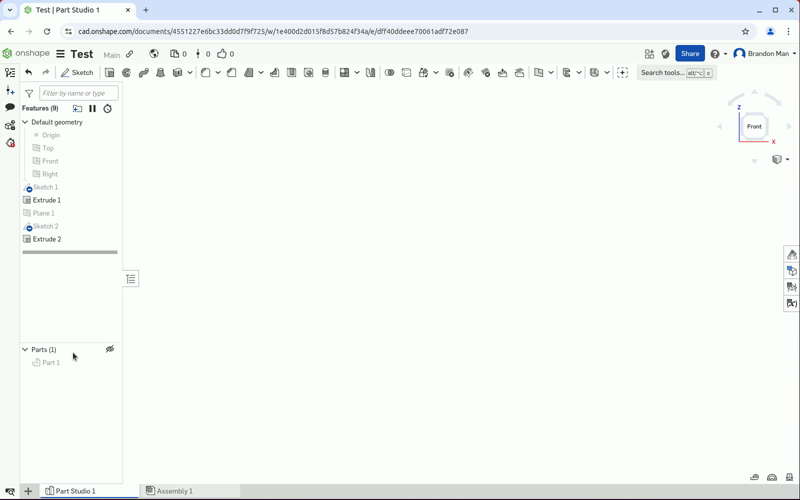
key_up(shift)
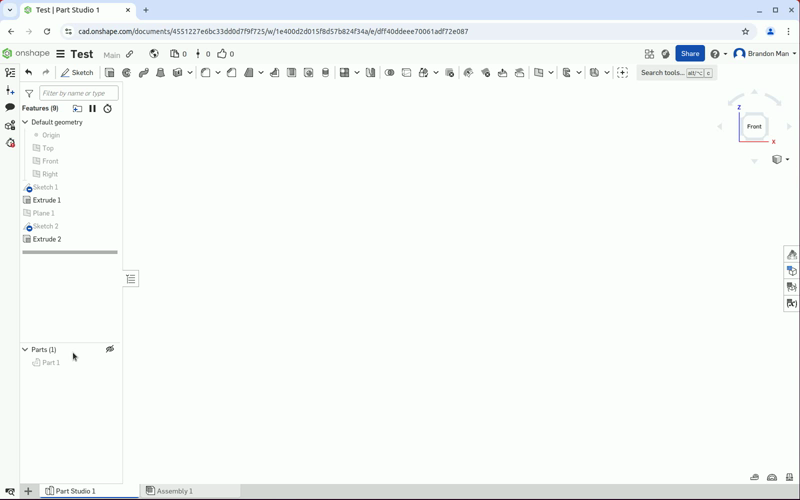
key(space)
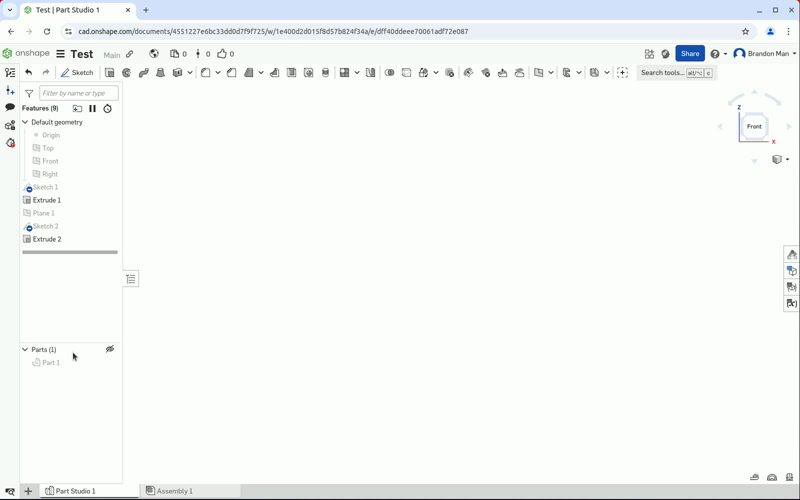
key_down(shift)
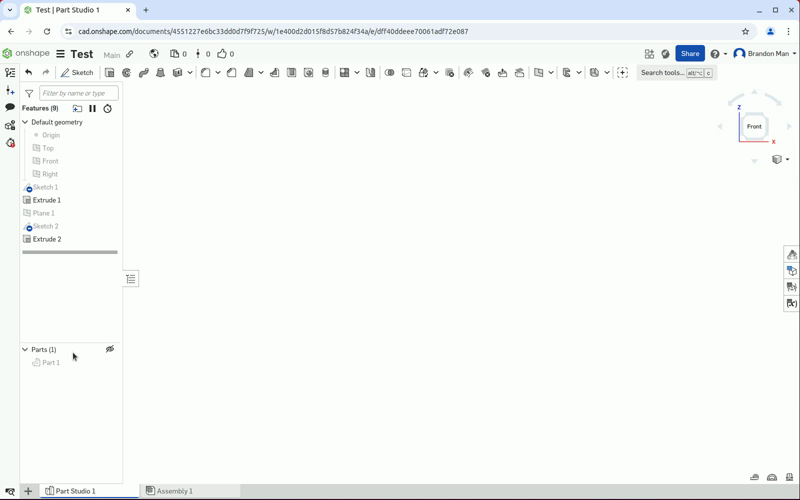
key(down)
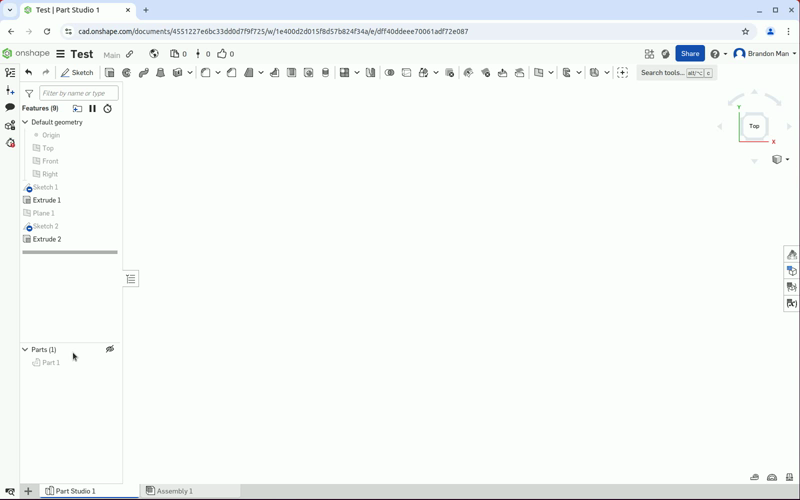
key_up(shift)
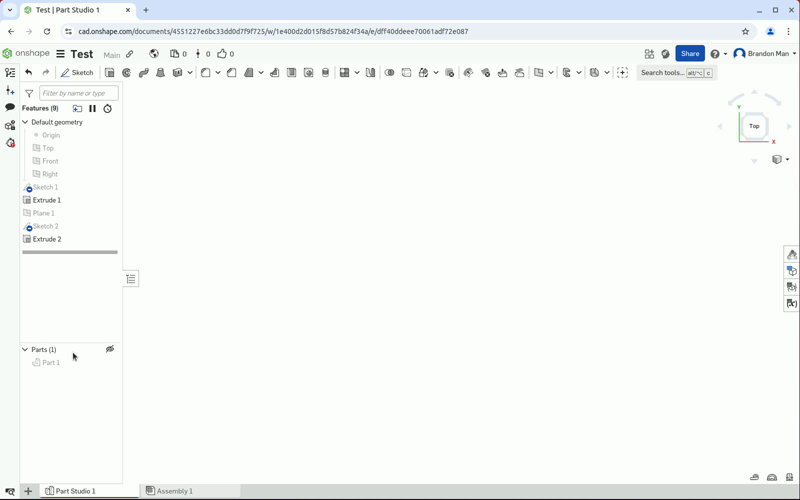
mouse_move(73, 352)
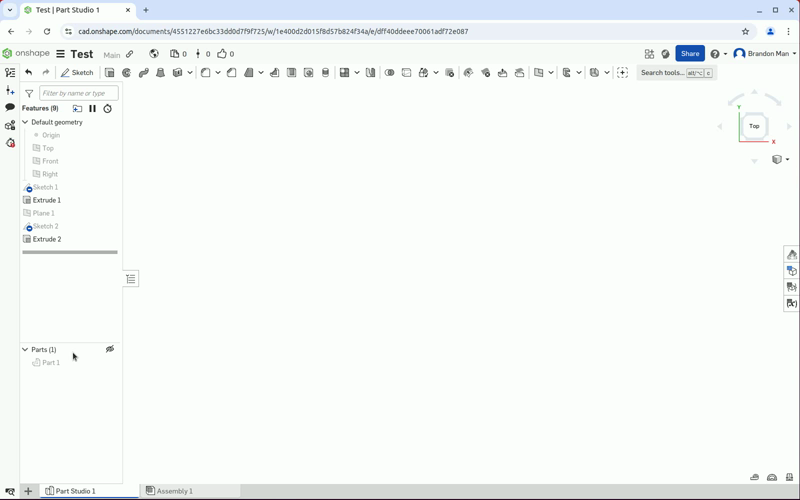
key(shift+y)
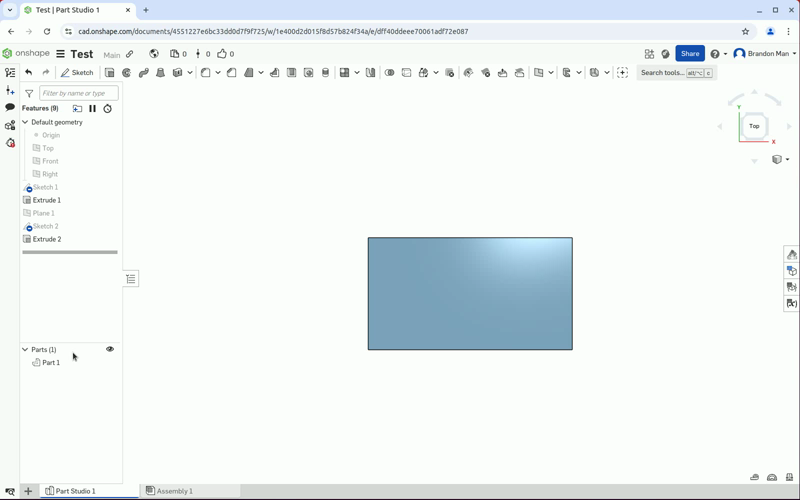
mouse_move(541, 75)
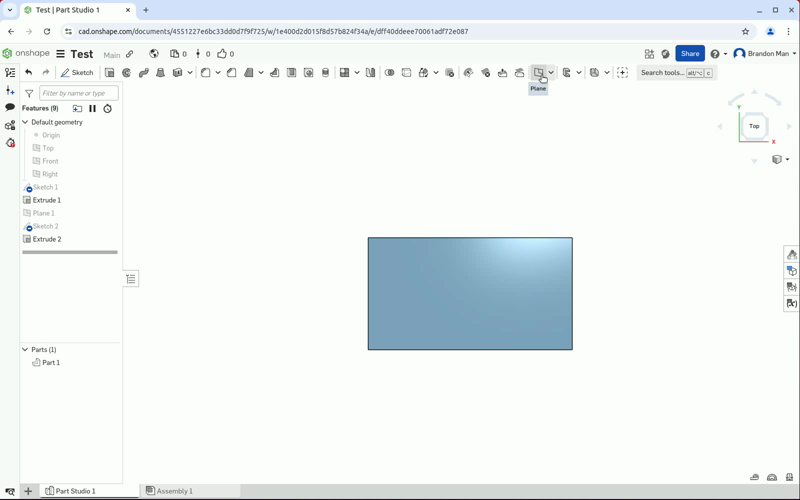
click(541, 75)
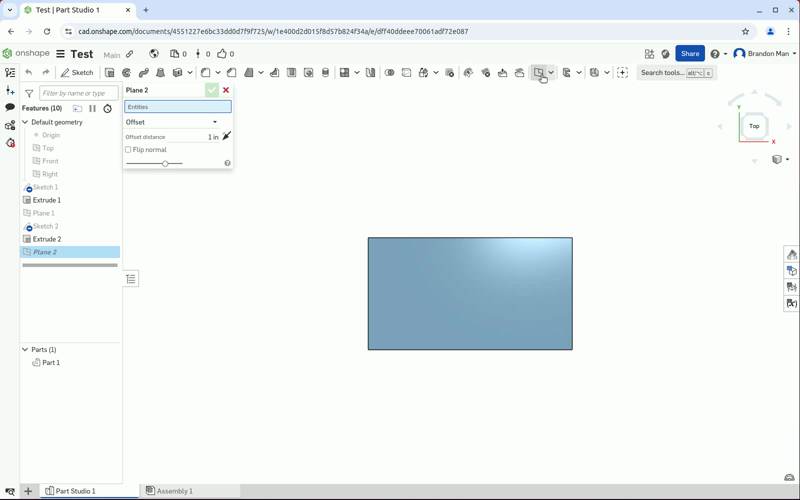
mouse_move(73, 150)
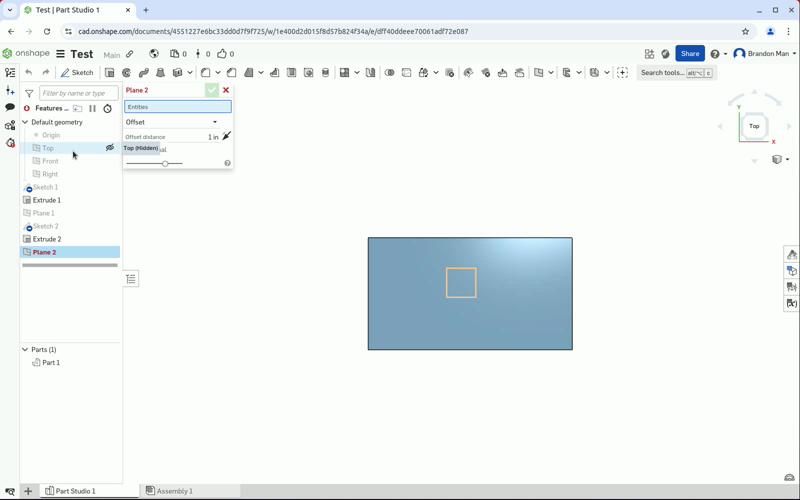
click(73, 150)
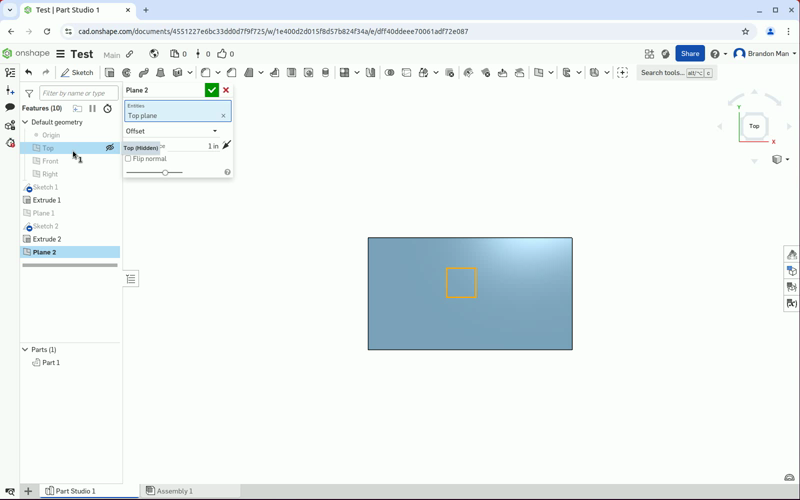
key(tab, 2)
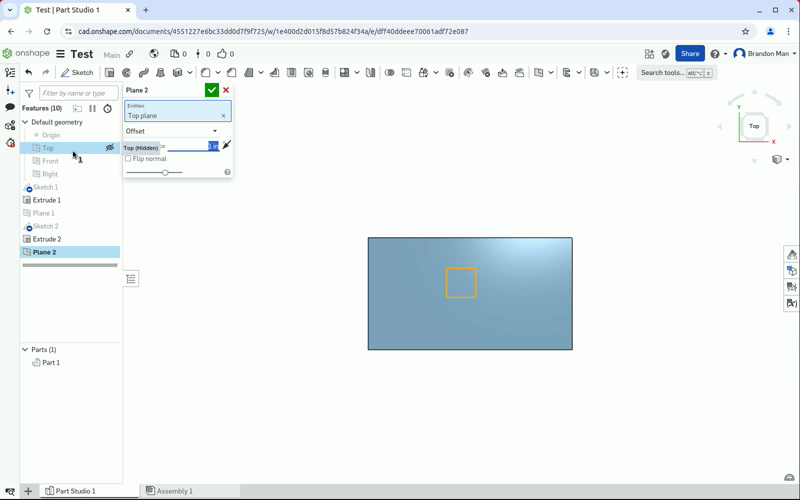
text(8.196)
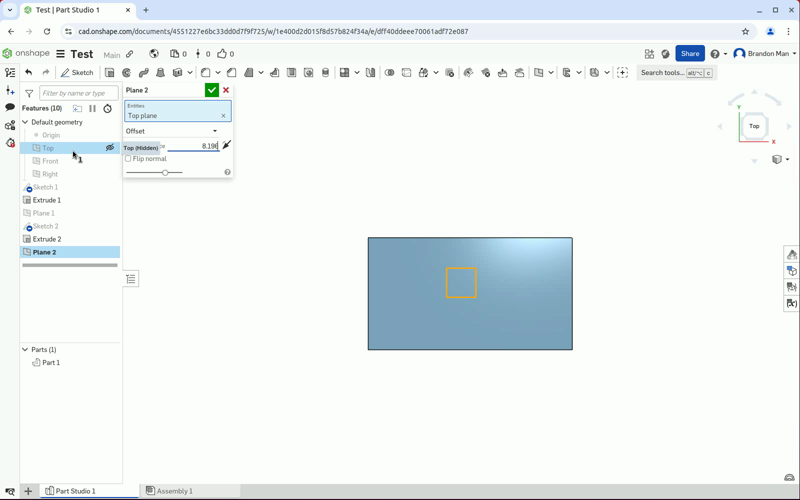
key(enter, 2)
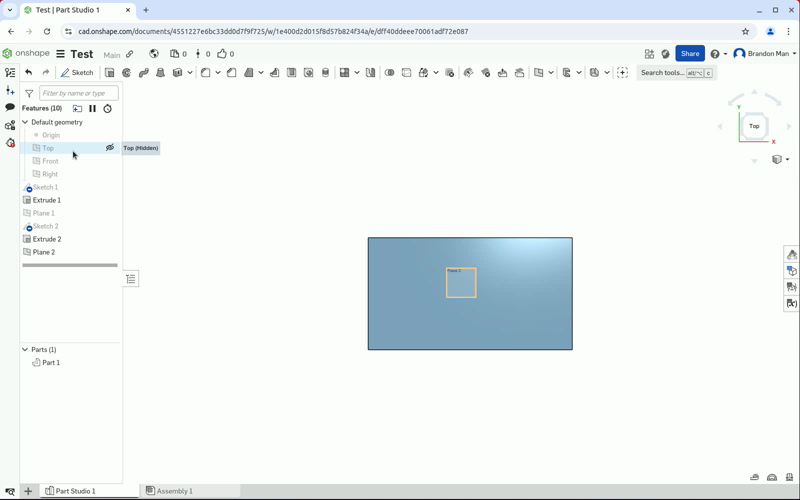
key(shift+s)
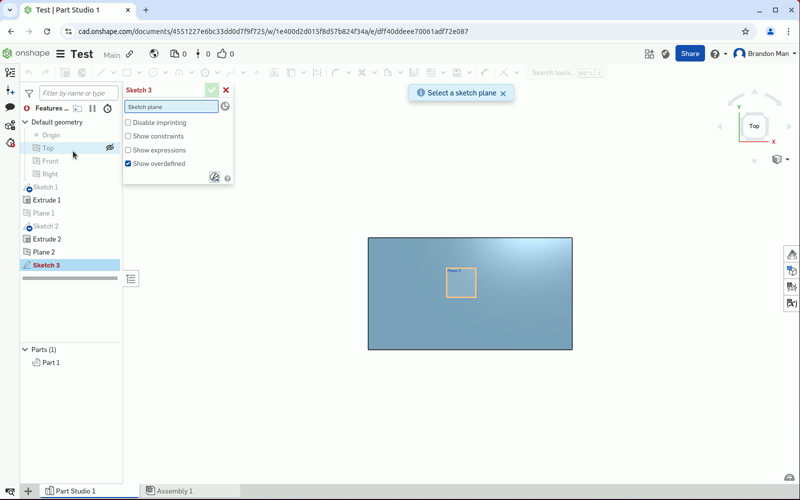
mouse_move(73, 254)
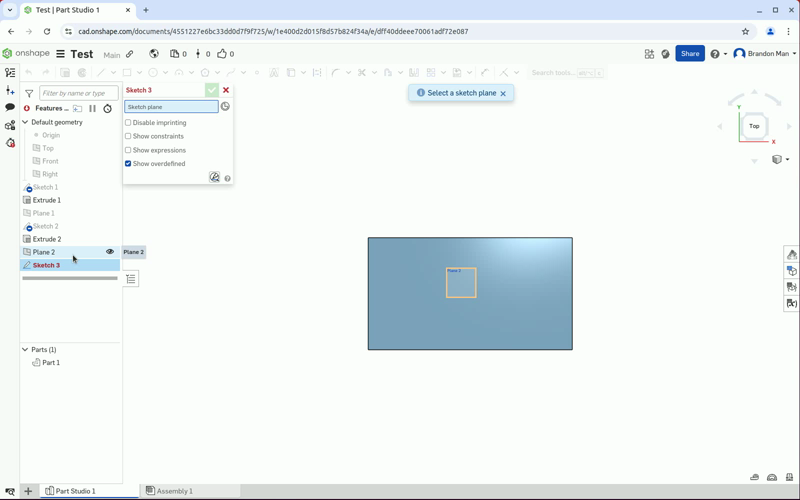
click(73, 254)
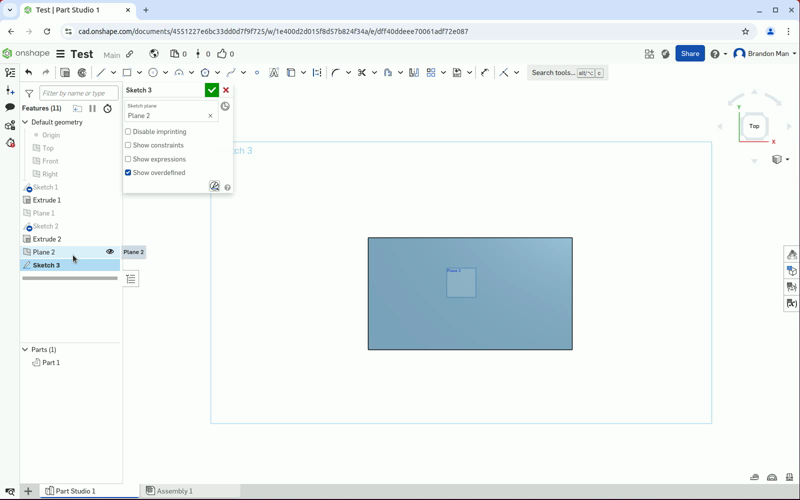
mouse_move(73, 352)
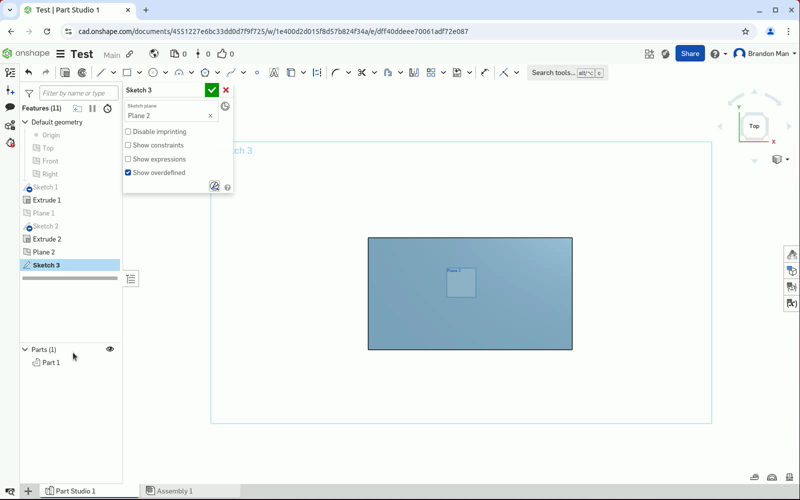
key(y)
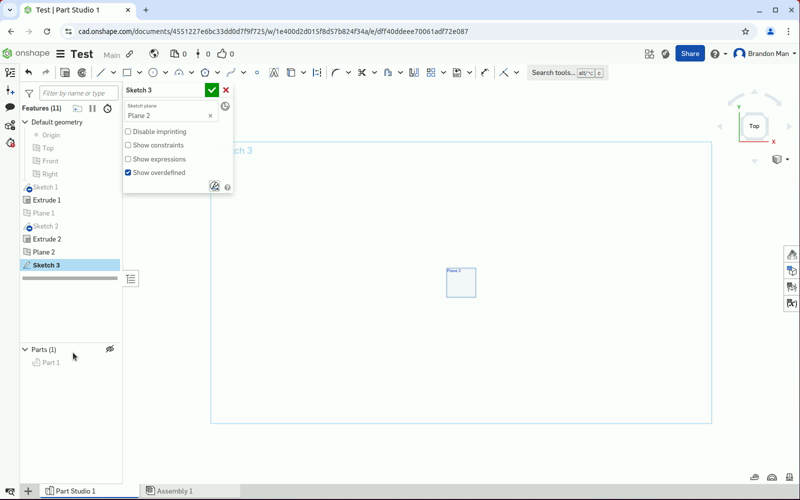
key(l)
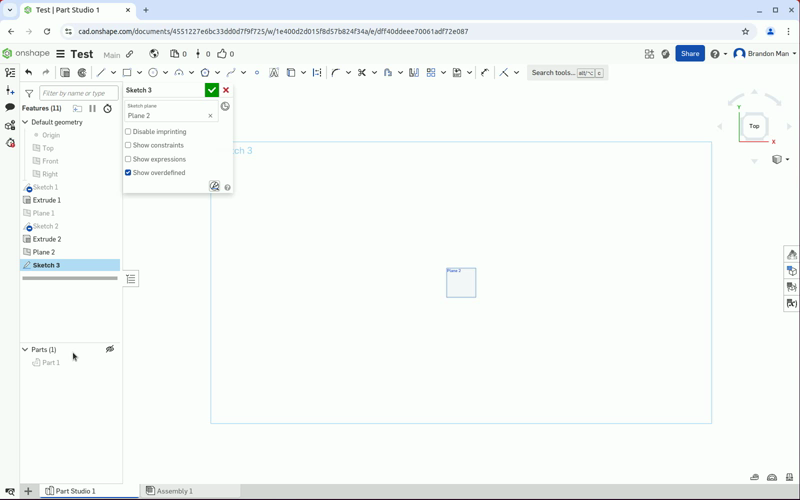
key_down(shift)
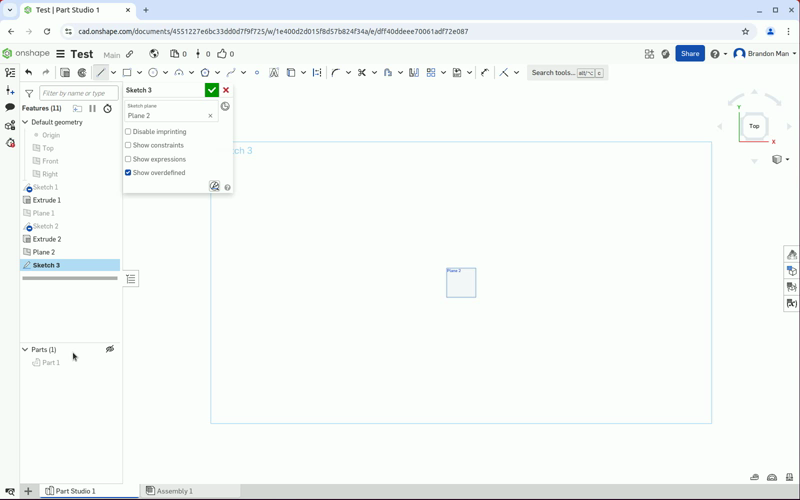
mouse_move(368, 294)
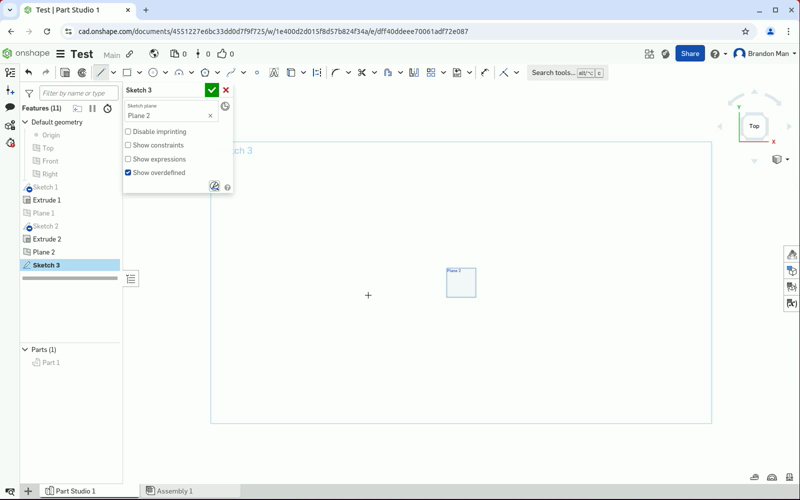
click(368, 294)
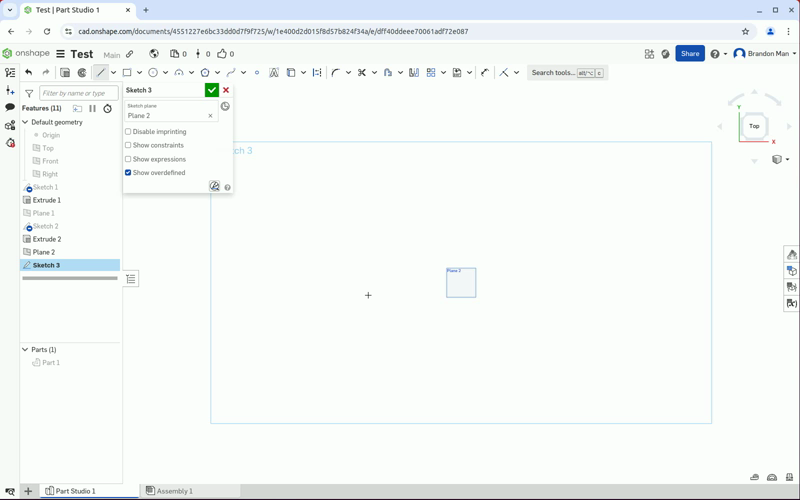
key_up(shift)
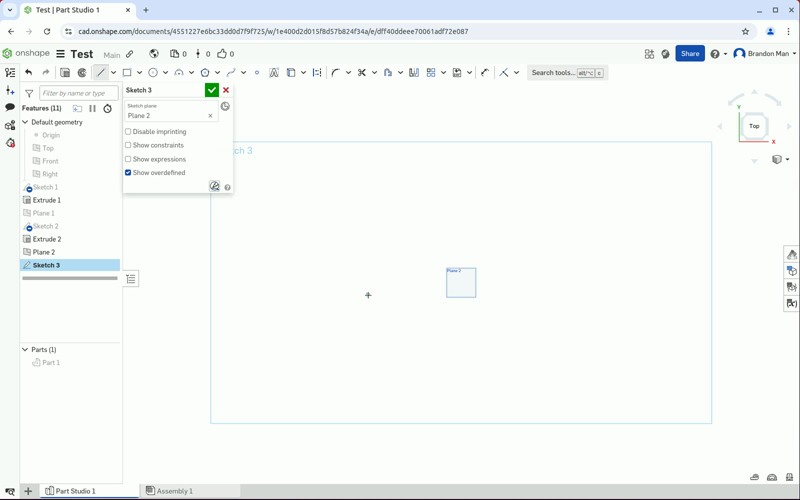
key_down(shift)
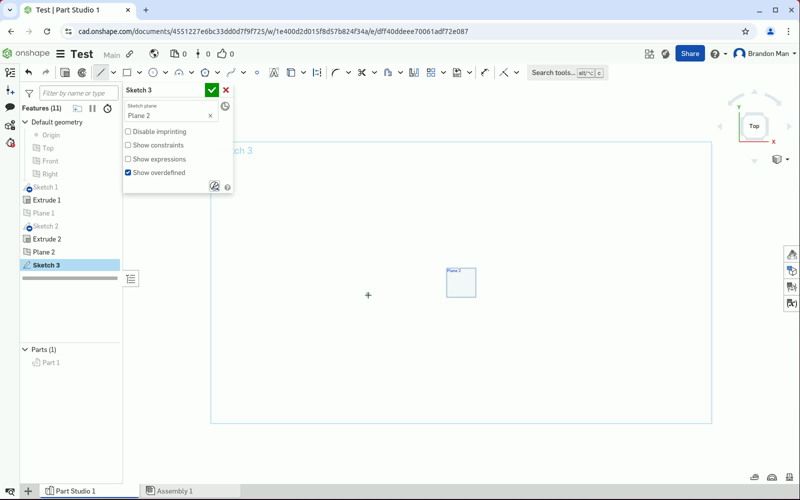
mouse_move(572, 294)
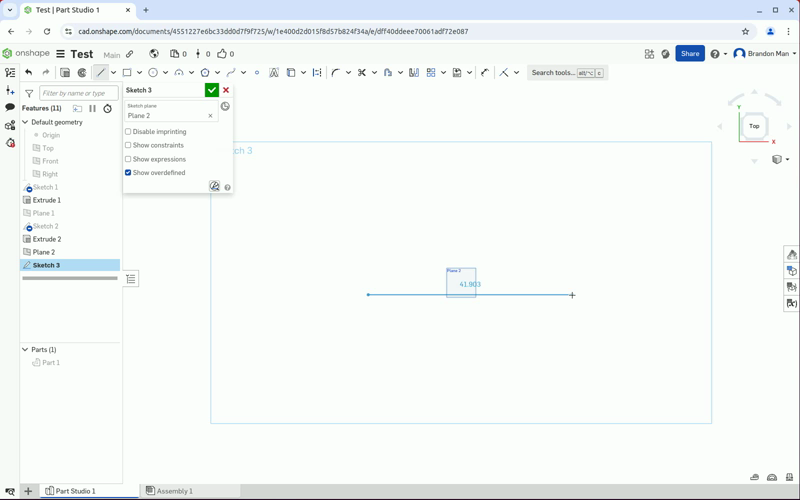
click(572, 294)
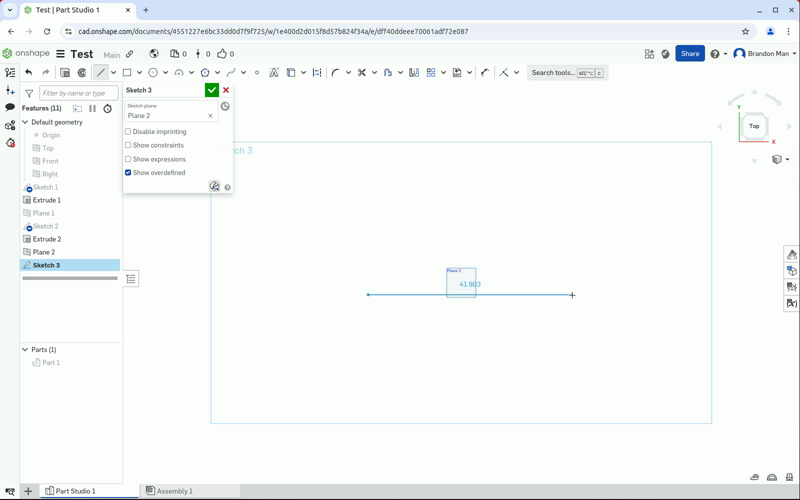
key_up(shift)
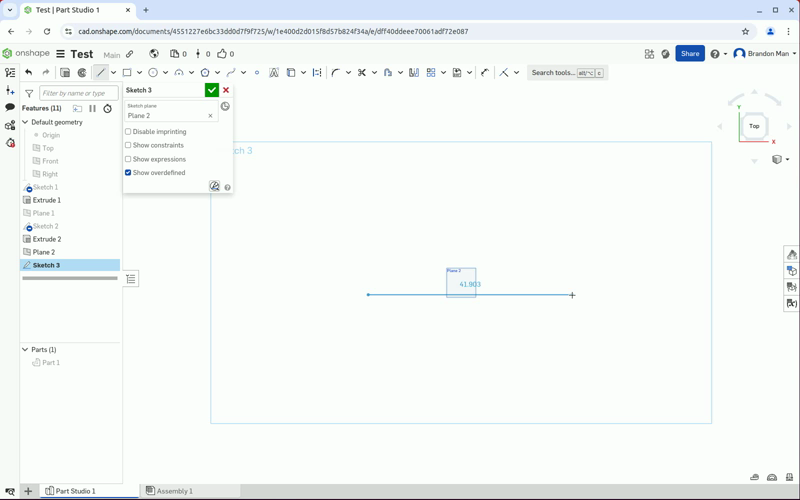
key_down(shift)
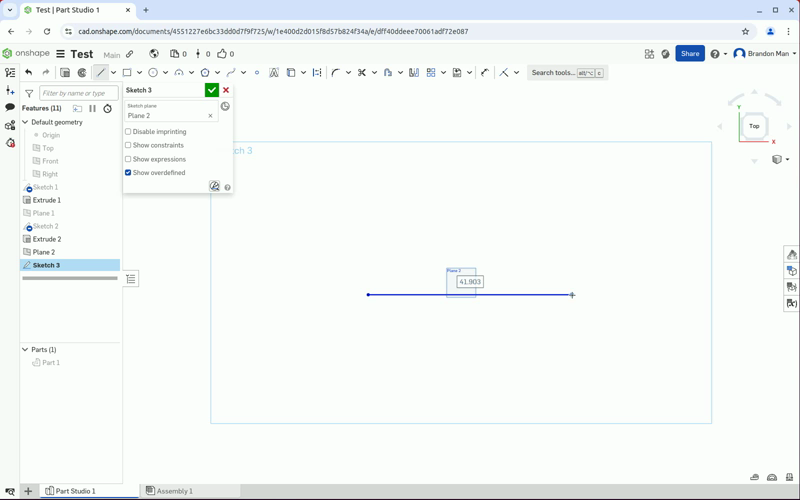
mouse_move(589, 294)
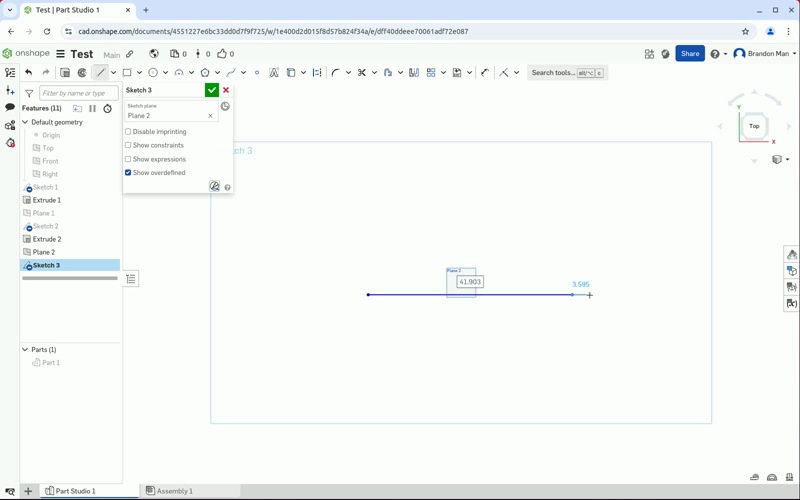
mouse_move(572, 238)
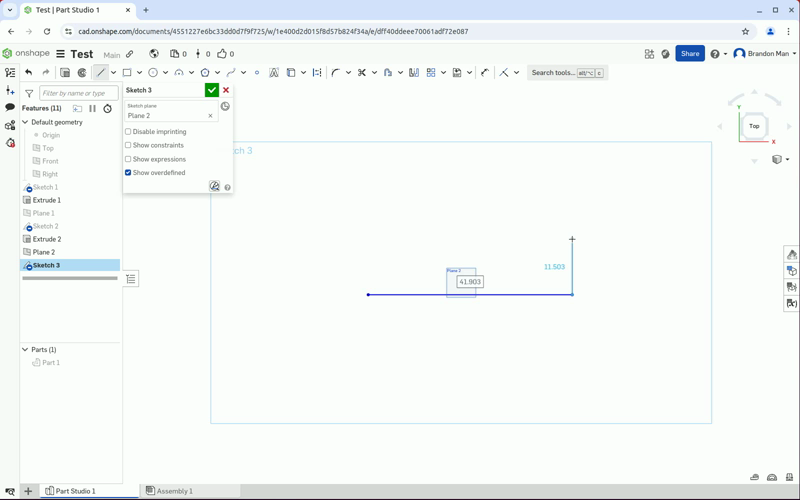
click(572, 238)
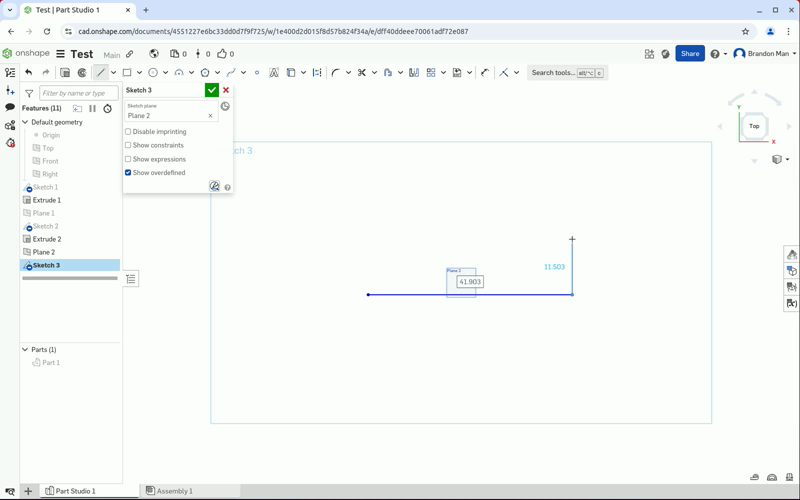
key_up(shift)
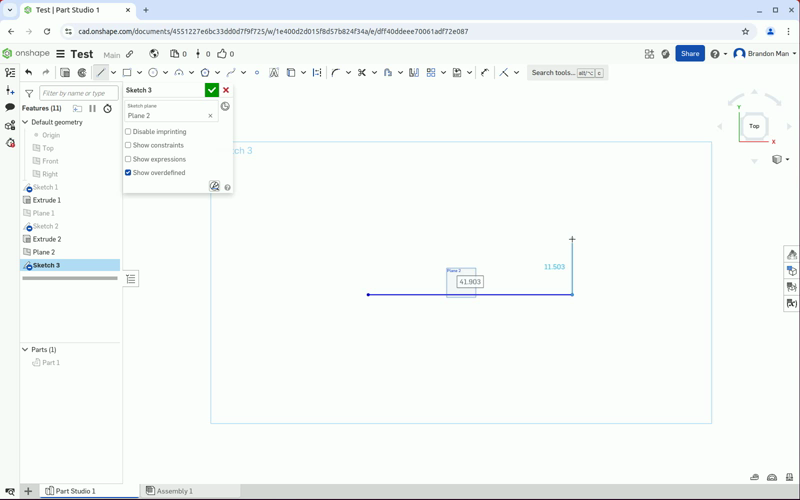
key_down(shift)
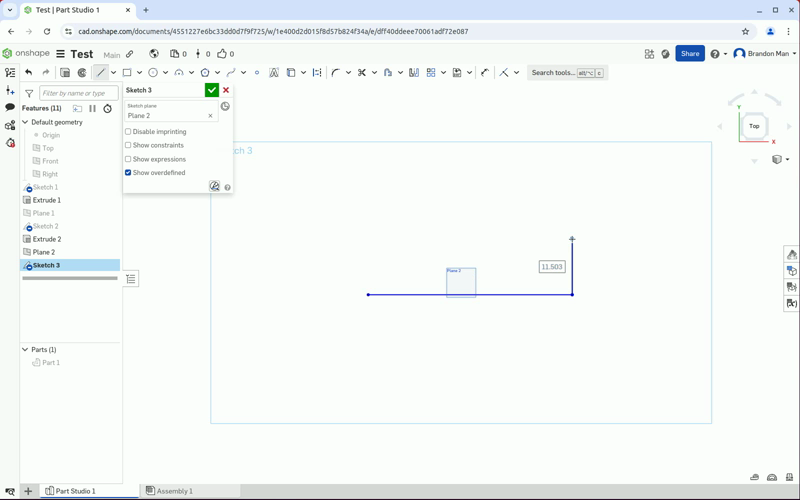
mouse_move(368, 238)
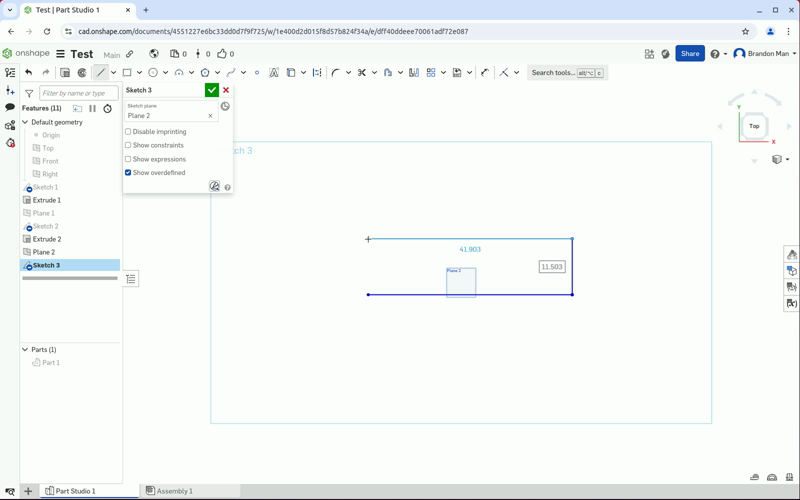
click(368, 238)
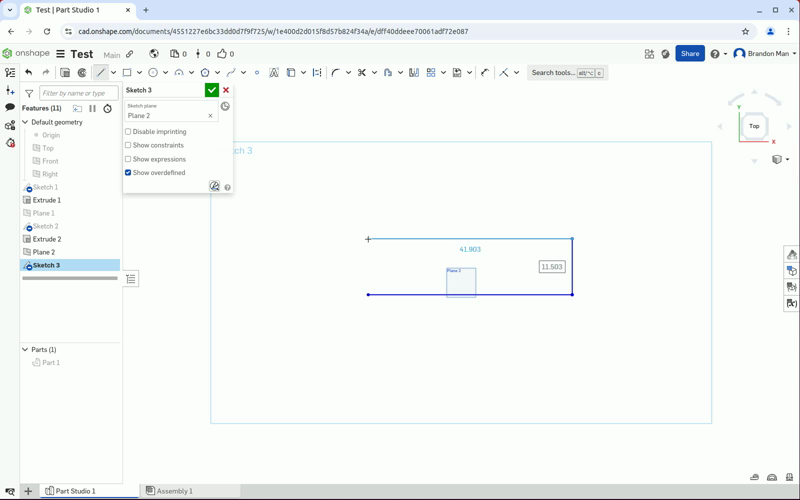
key_up(shift)
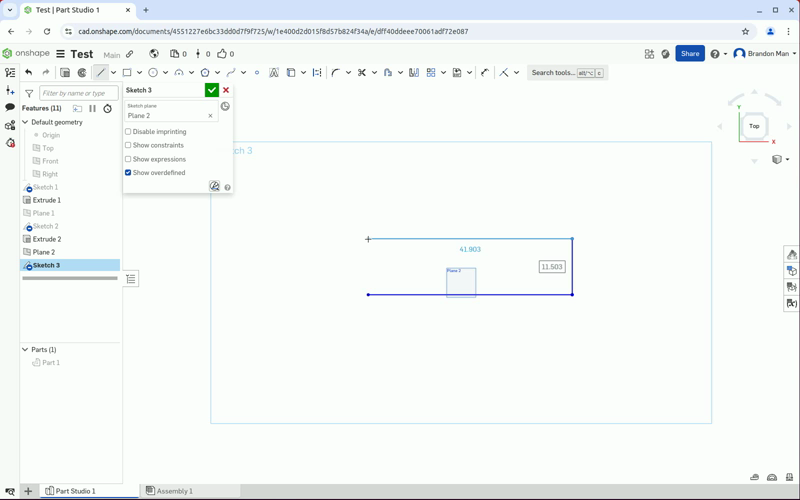
mouse_move(398, 238)
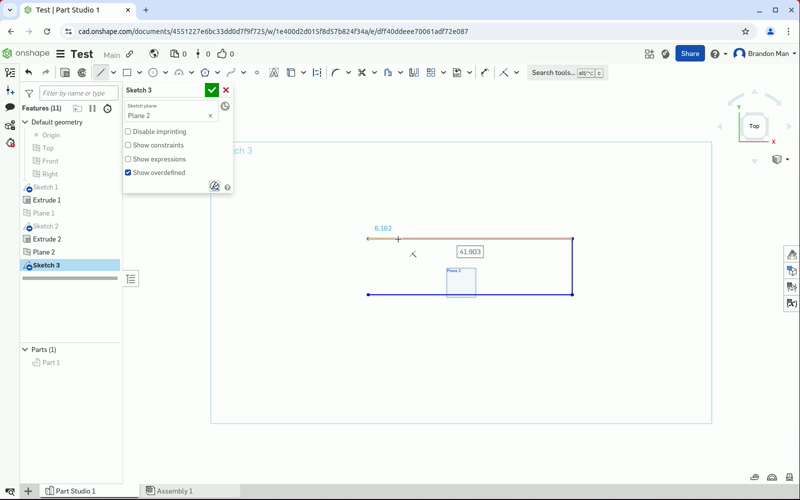
key_down(shift)
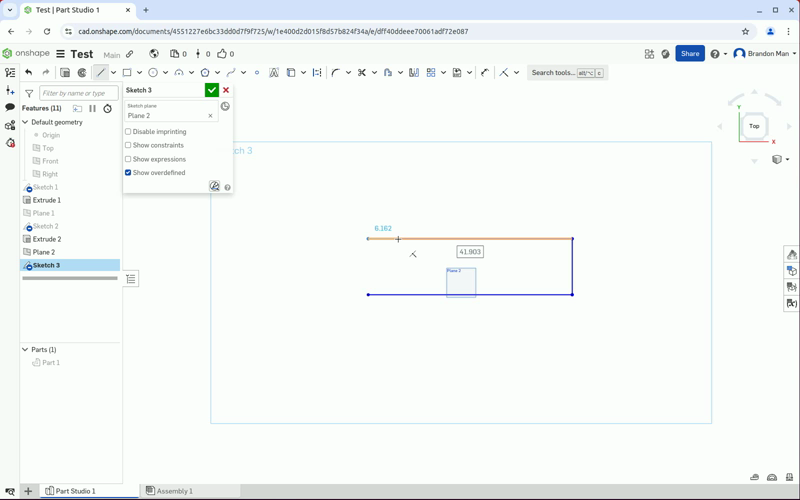
mouse_move(368, 294)
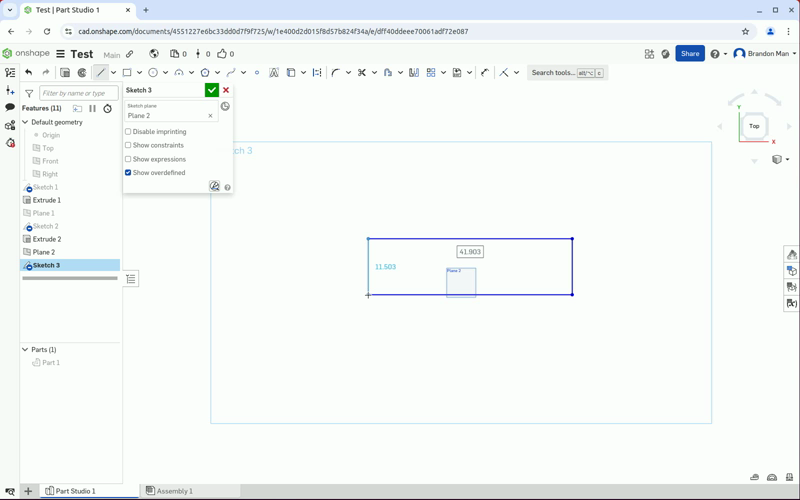
key_up(shift)
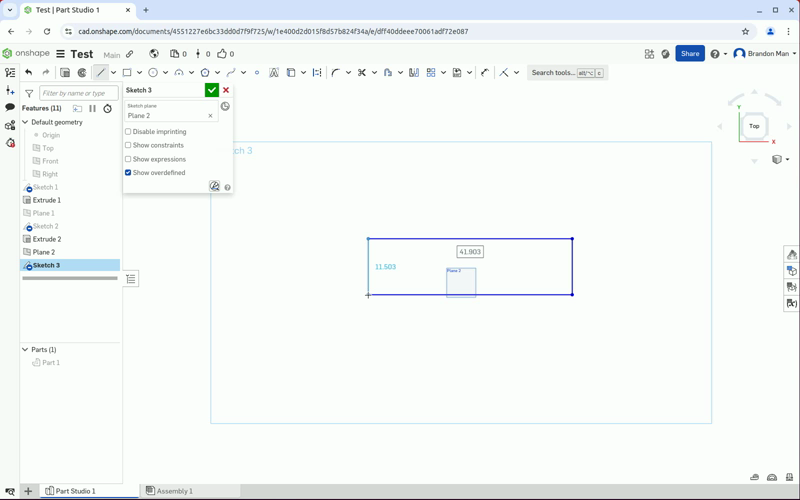
click(368, 294)
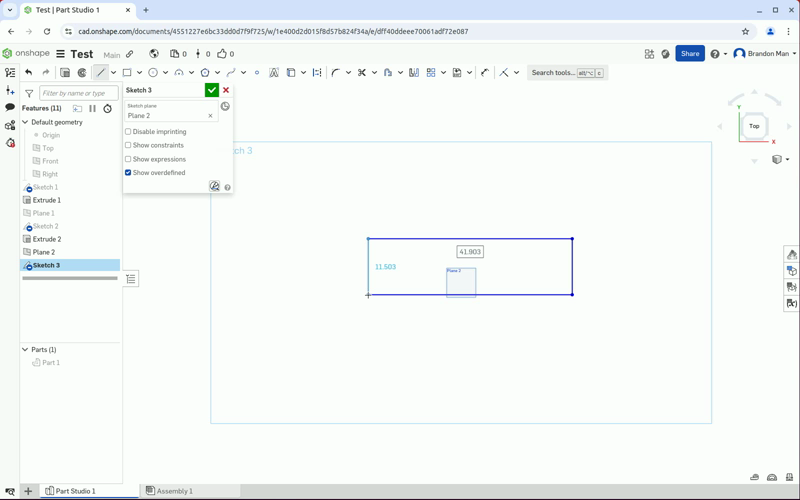
key(esc)
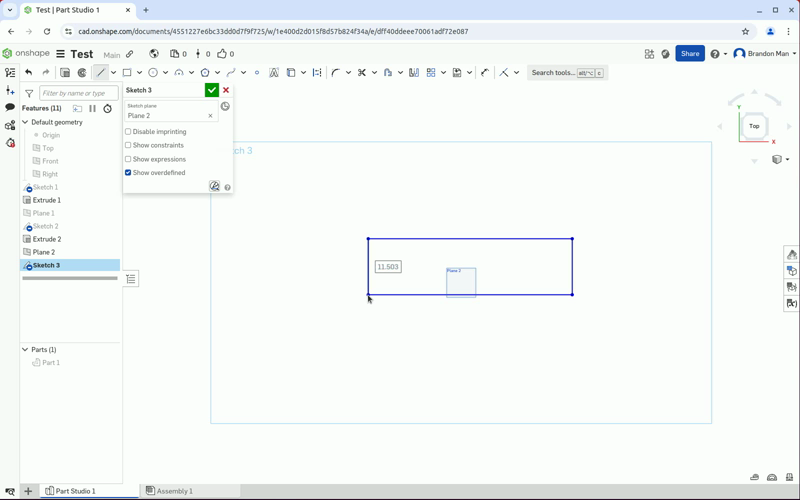
mouse_move(457, 272)
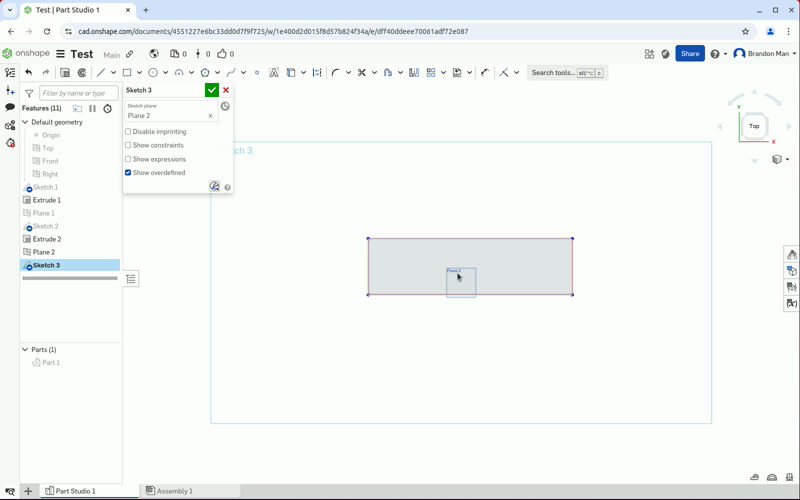
click(457, 272)
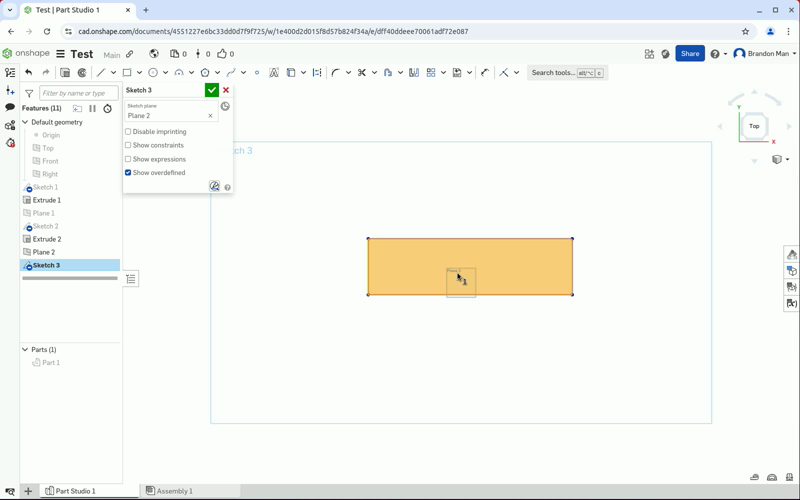
mouse_move(73, 352)
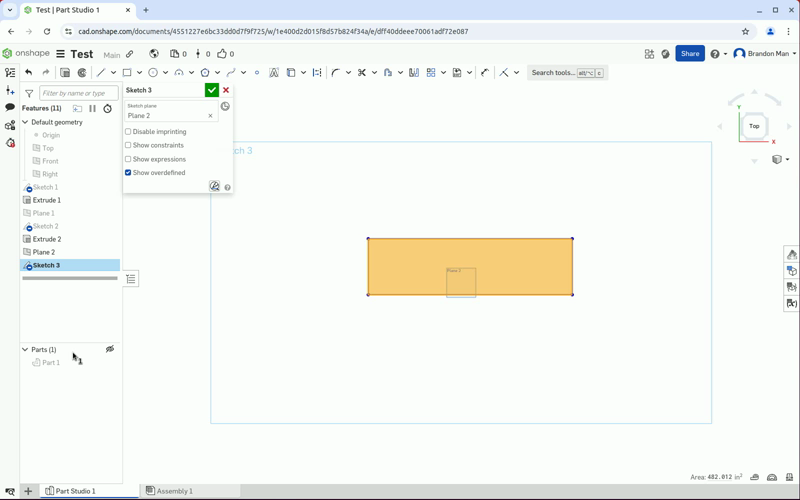
key(shift+y)
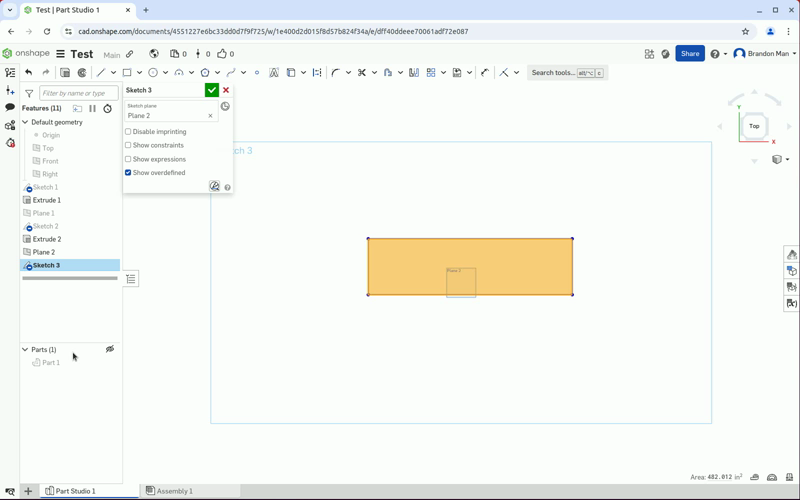
key(shift+e)
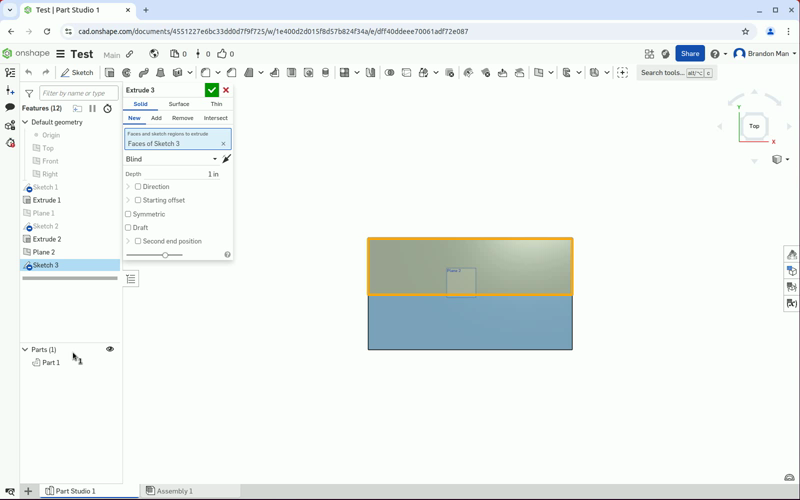
mouse_move(143, 106)
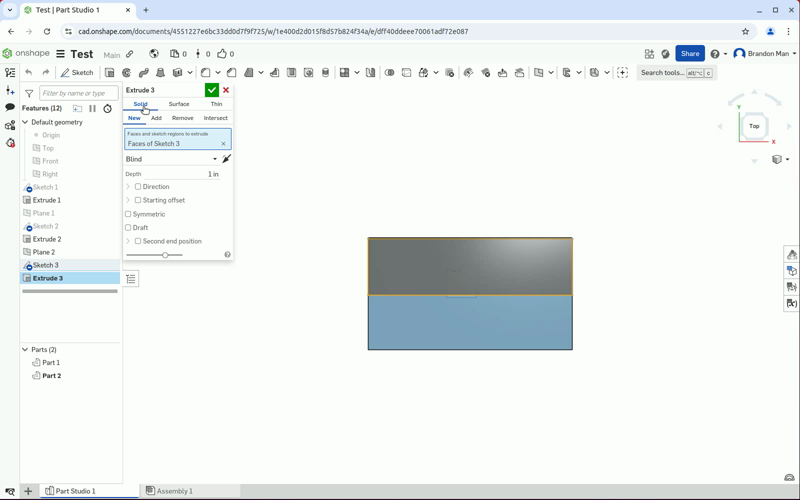
click(143, 106)
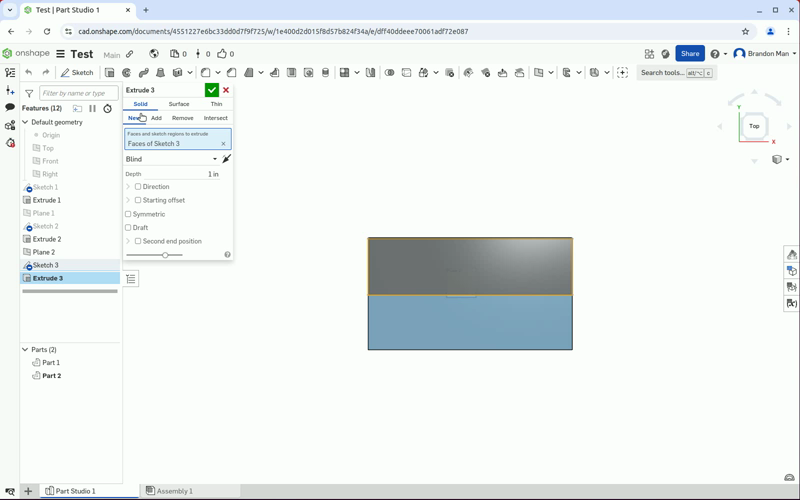
mouse_move(137, 120)
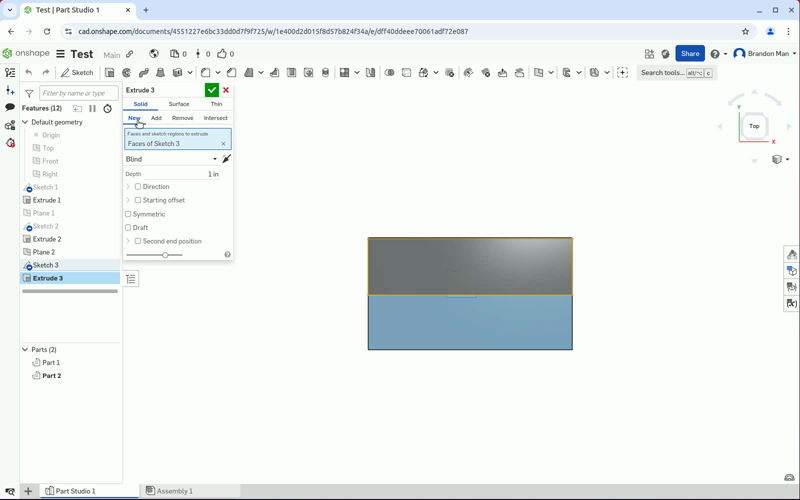
click(137, 120)
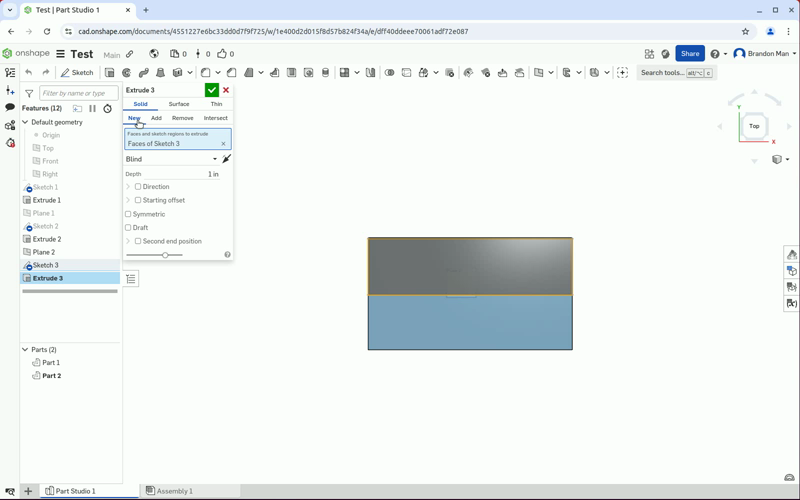
key(tab, 4)
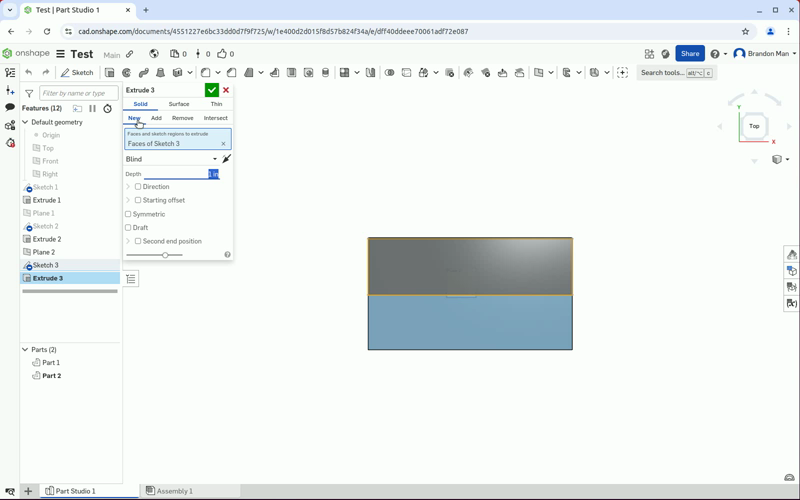
text(8.906)
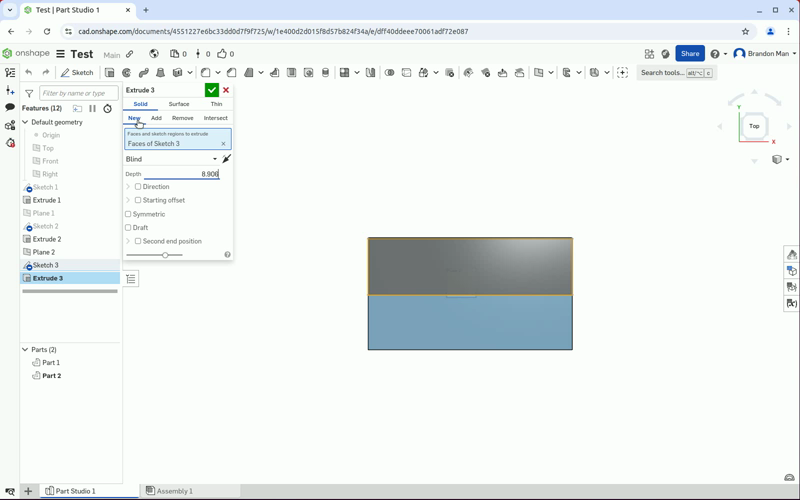
key(enter)
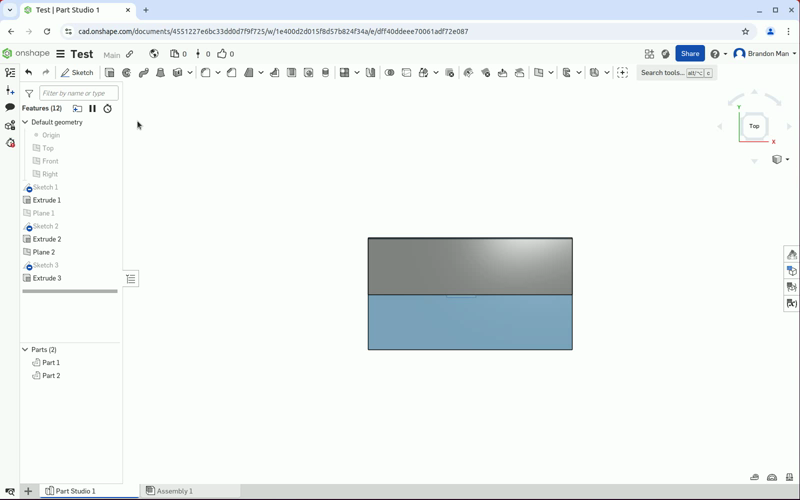
key(shift+h)
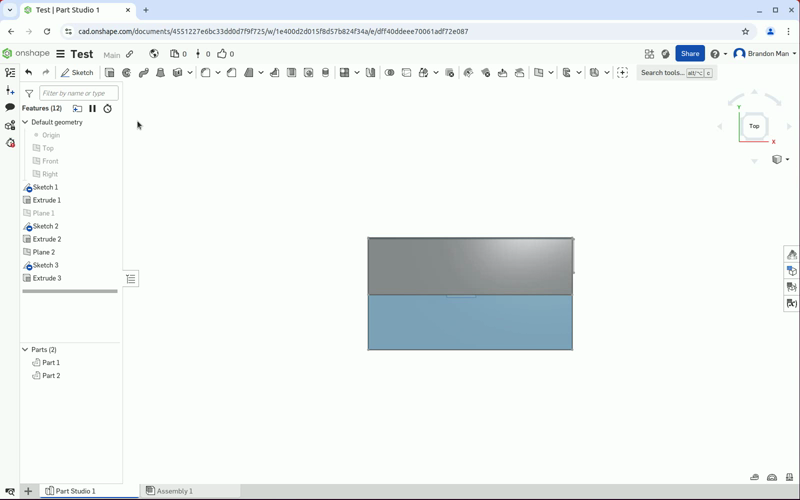
key(shift+h)
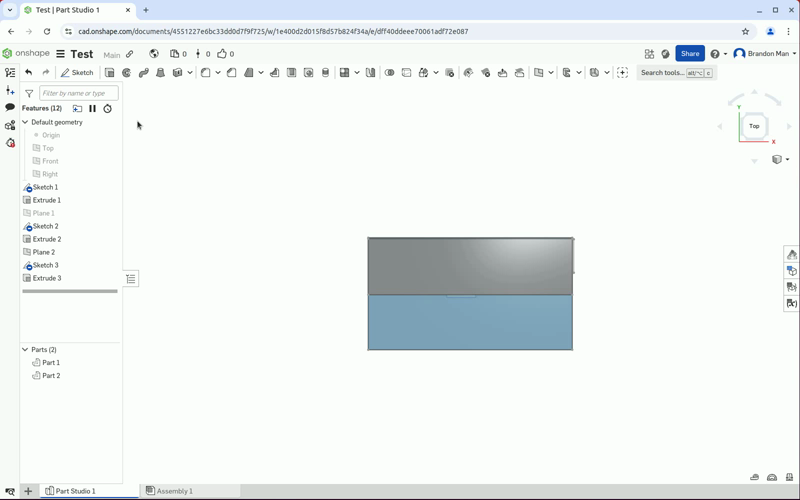
key(shift+7)
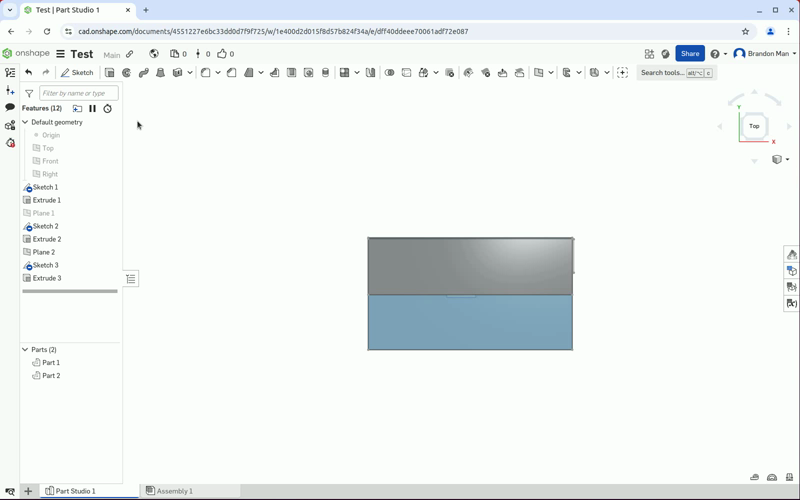
key(up, 3)
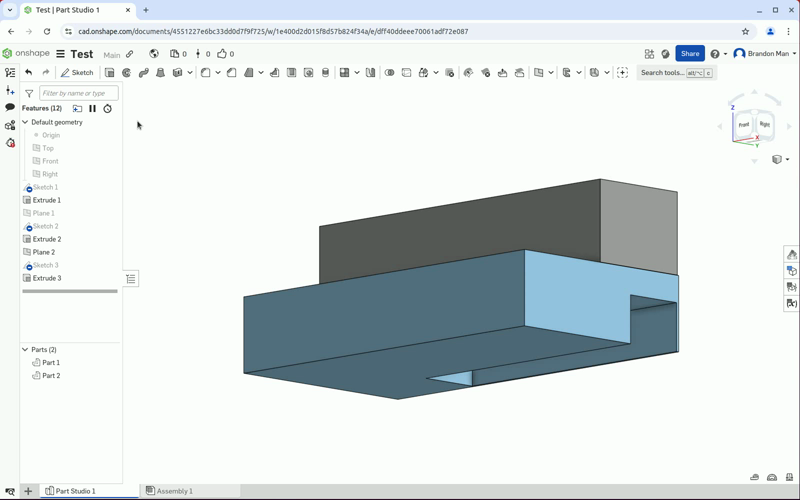
key(left, 3)
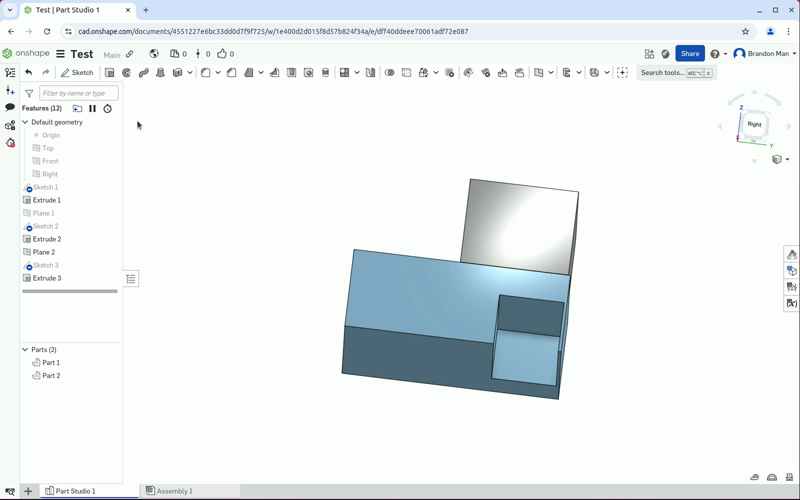
key(right, 3)
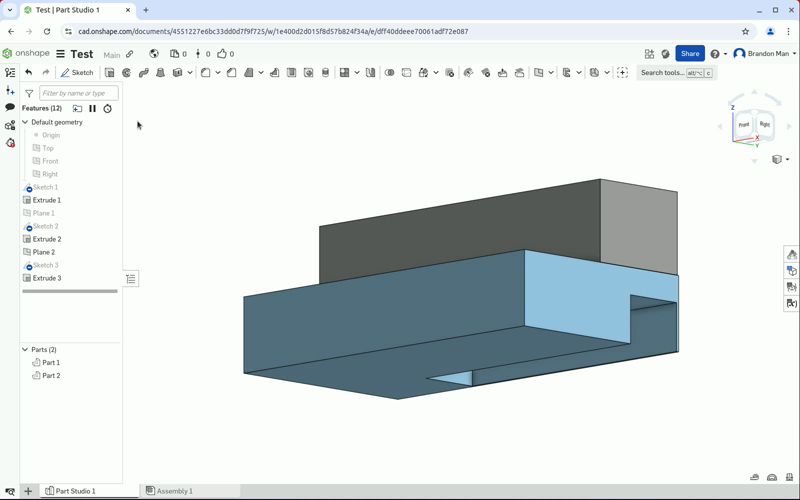
key(down, 3)
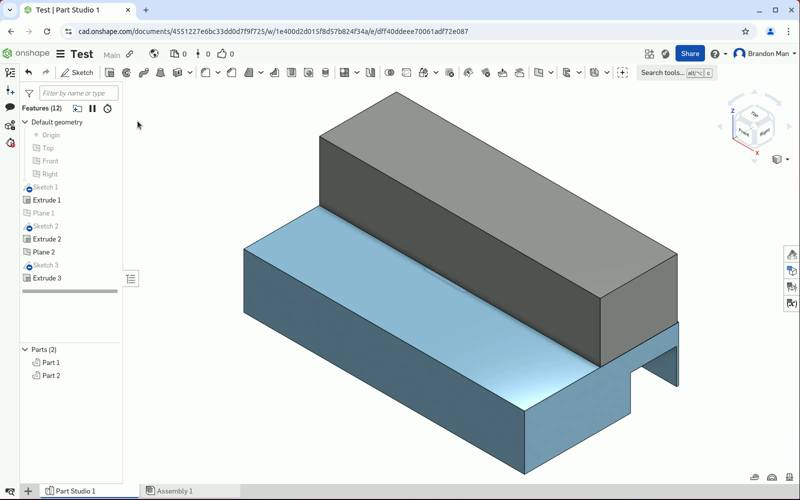
mouse_move(73, 189)
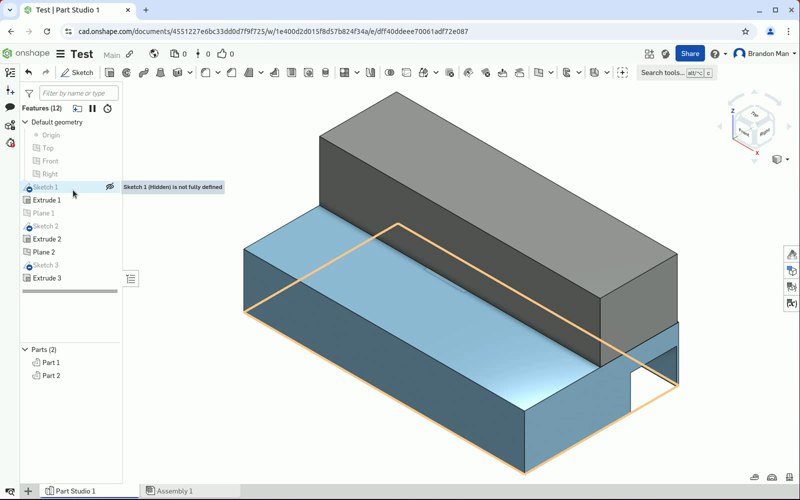
click(73, 189)